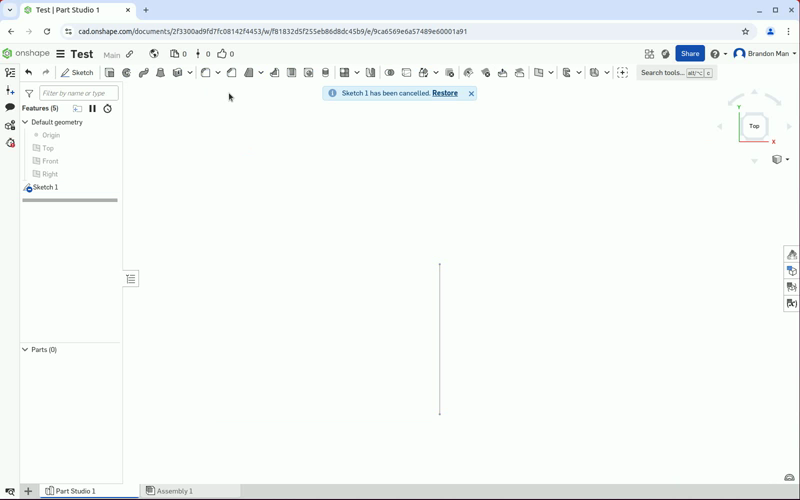
key(shift+h)
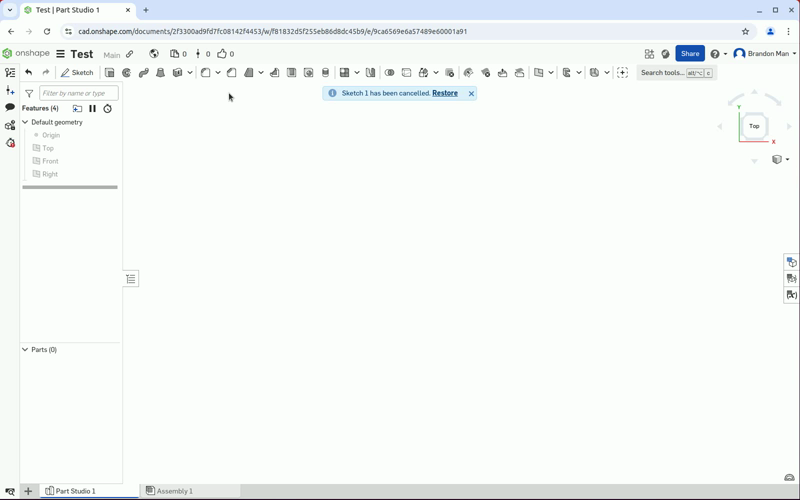
mouse_move(73, 352)
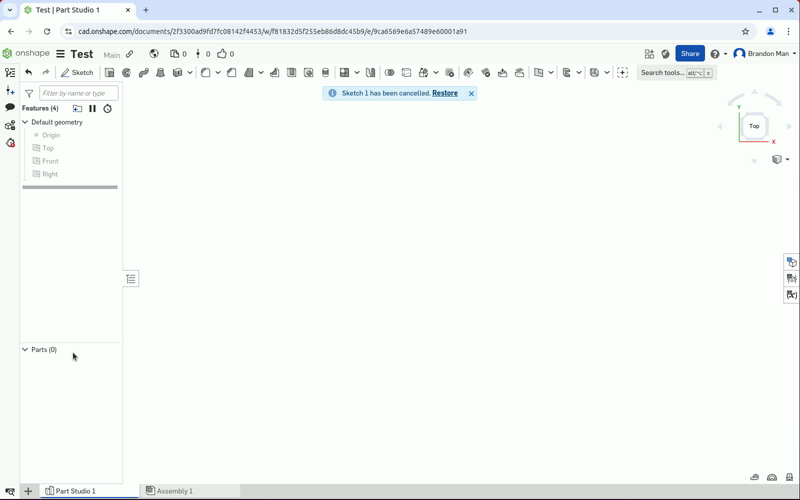
key(y)
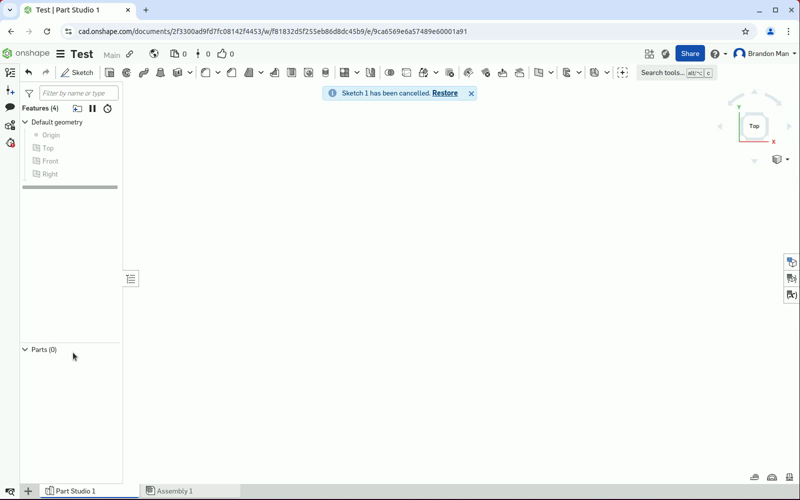
key(shift+p)
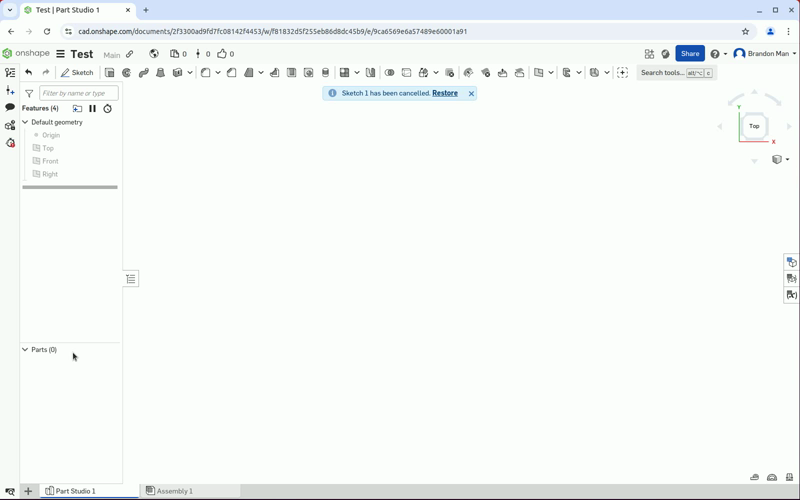
key(space)
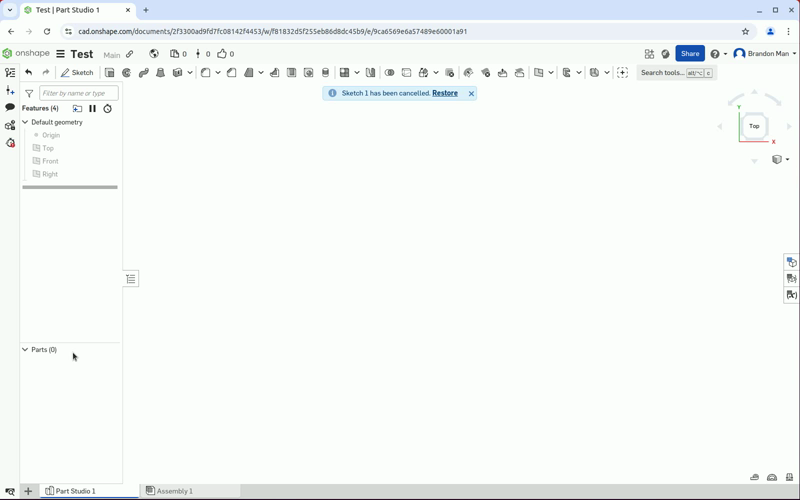
key_down(shift)
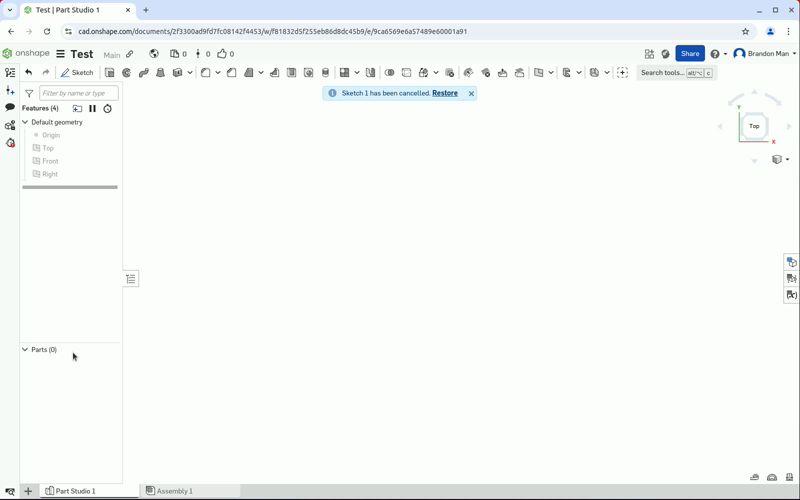
key(up)
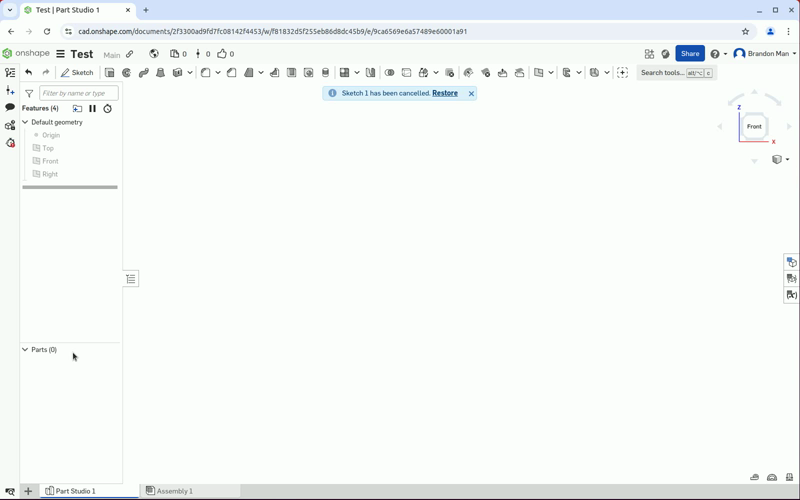
key_up(shift)
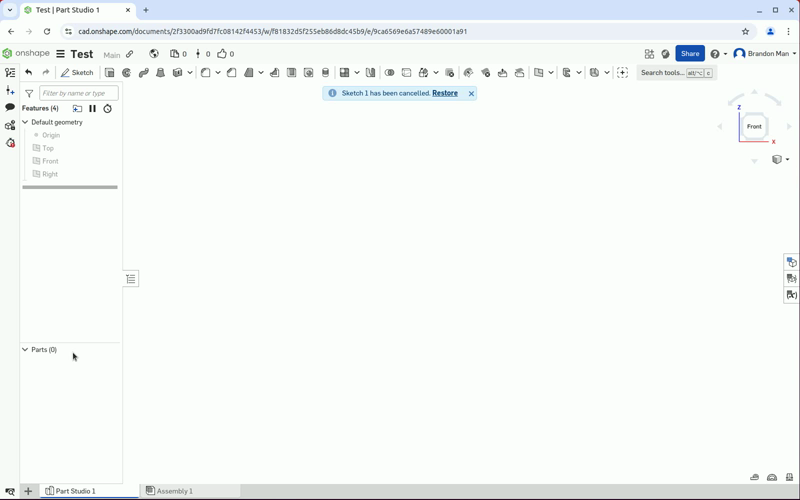
mouse_move(73, 352)
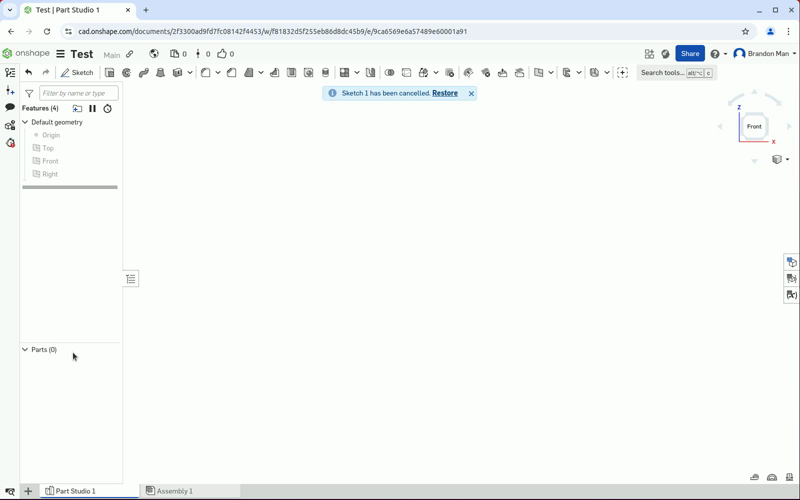
key(shift+y)
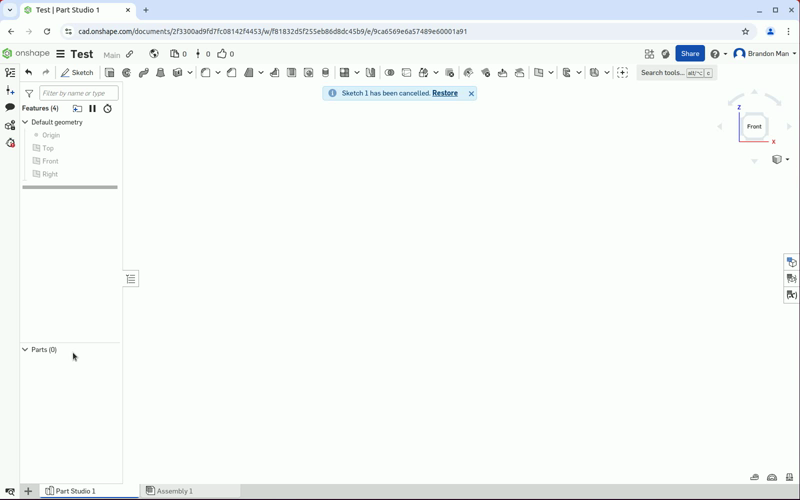
key(shift+s)
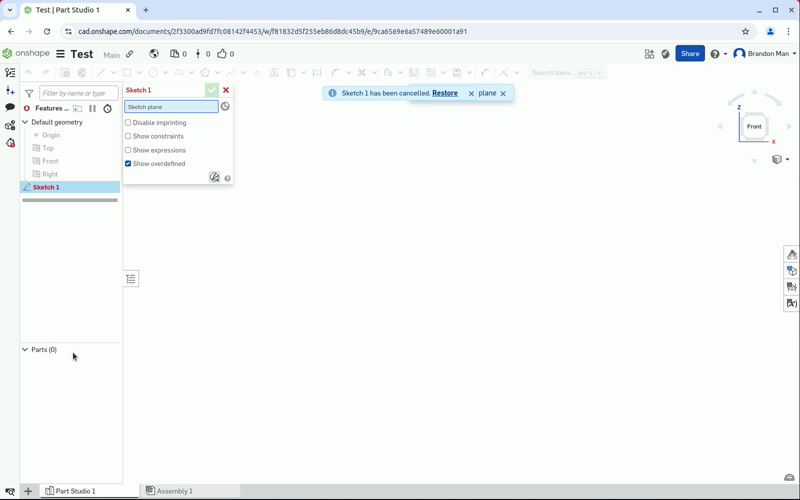
mouse_move(73, 163)
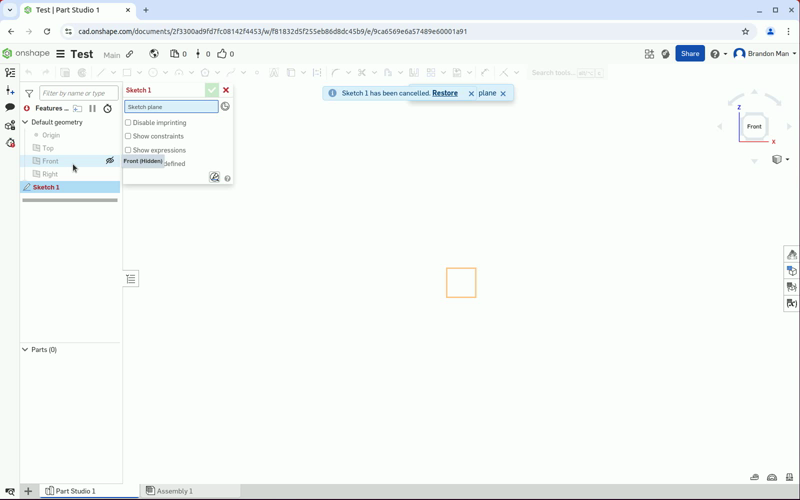
click(73, 163)
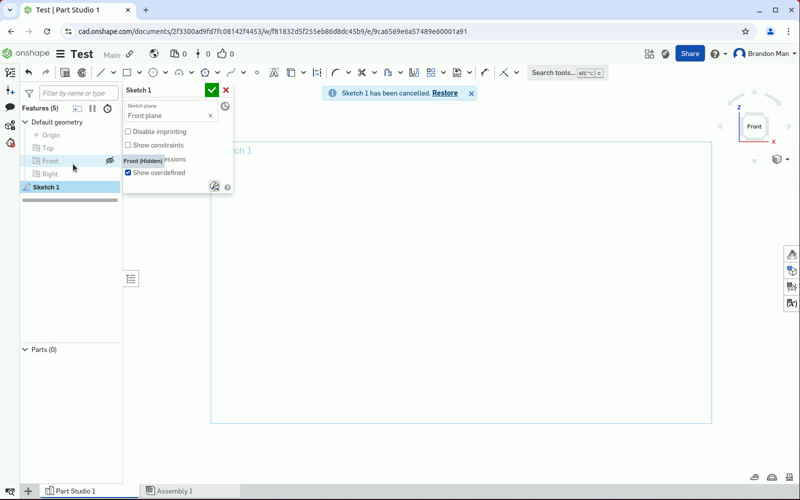
mouse_move(73, 352)
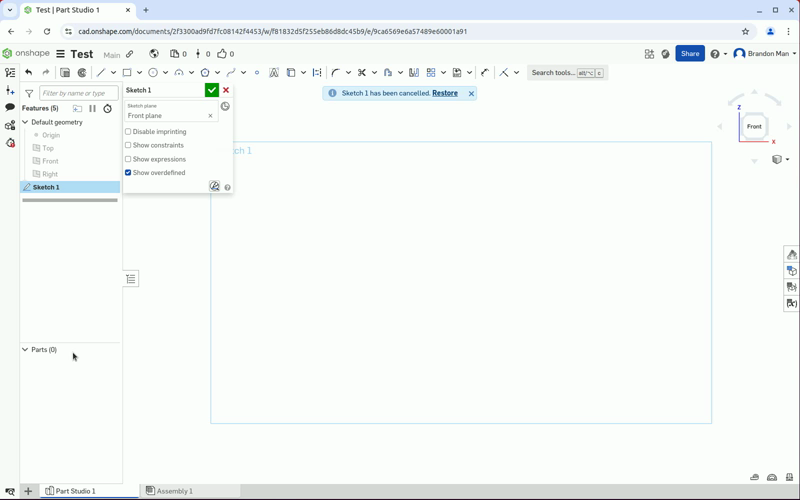
key(y)
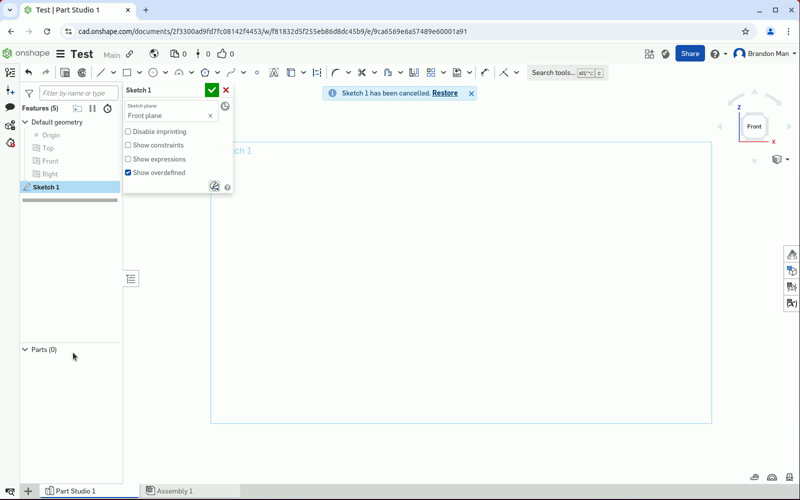
key(a)
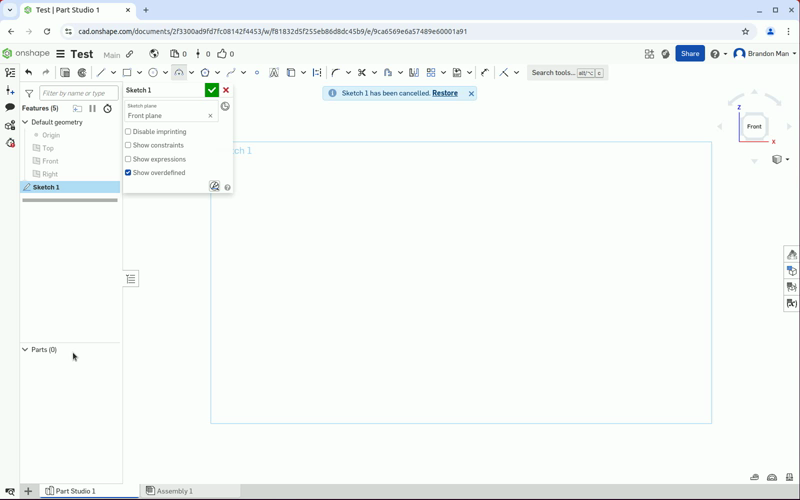
key_down(shift)
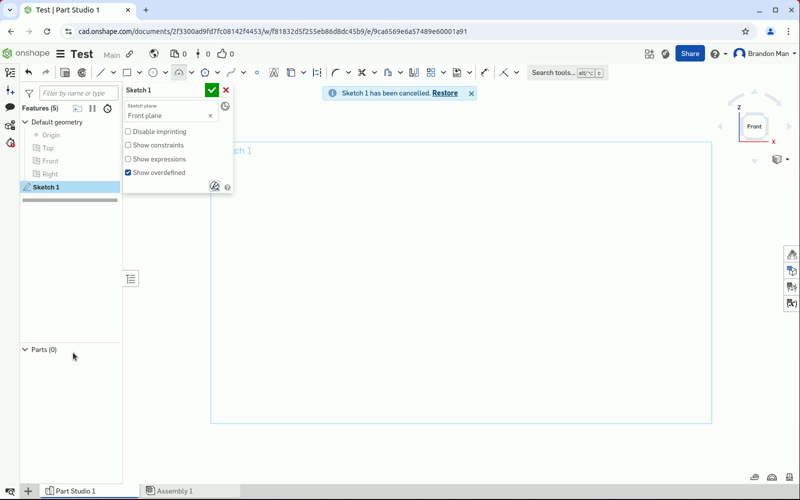
mouse_move(478, 282)
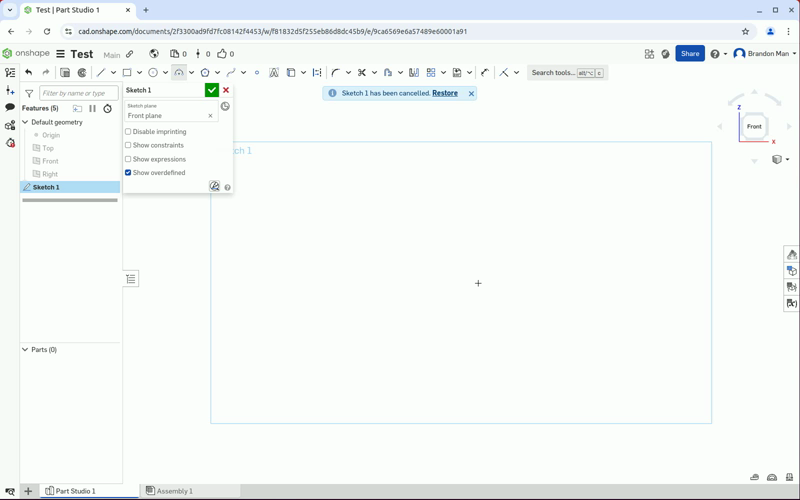
click(478, 282)
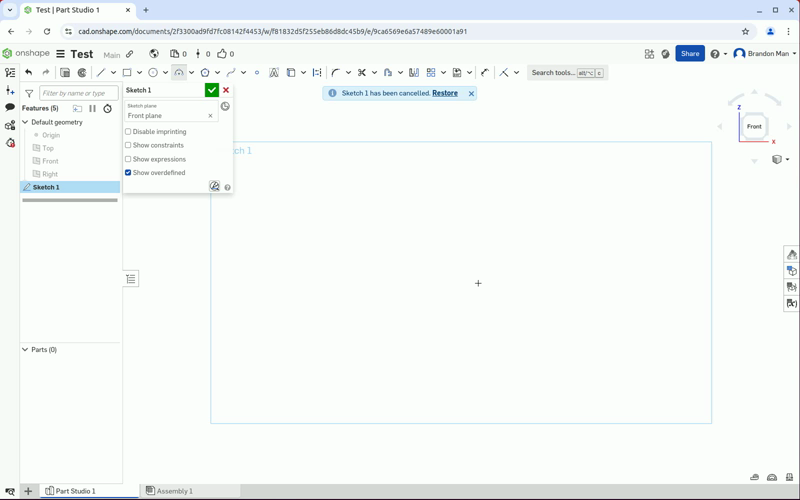
key_up(shift)
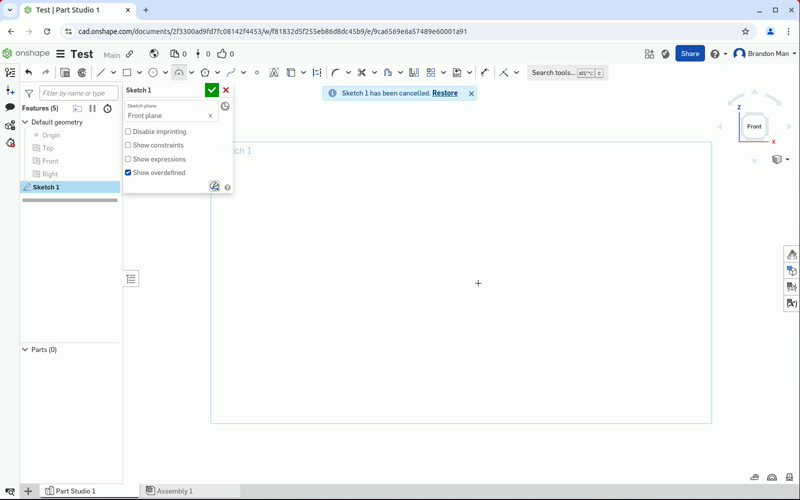
key_down(shift)
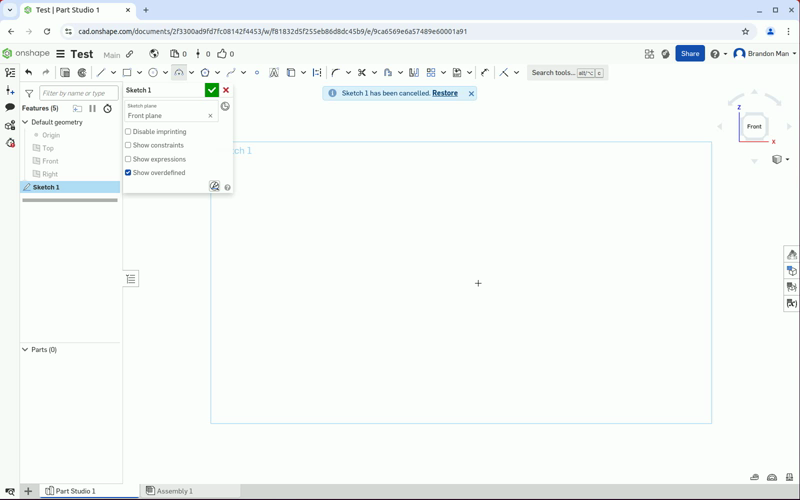
mouse_move(569, 282)
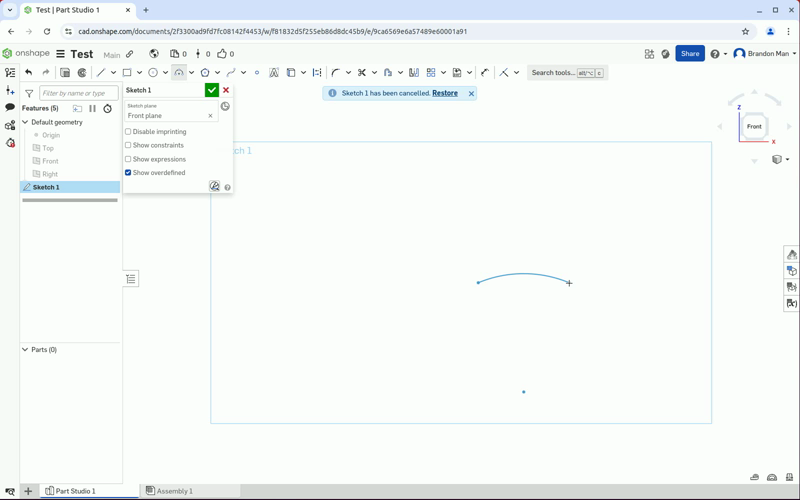
click(569, 282)
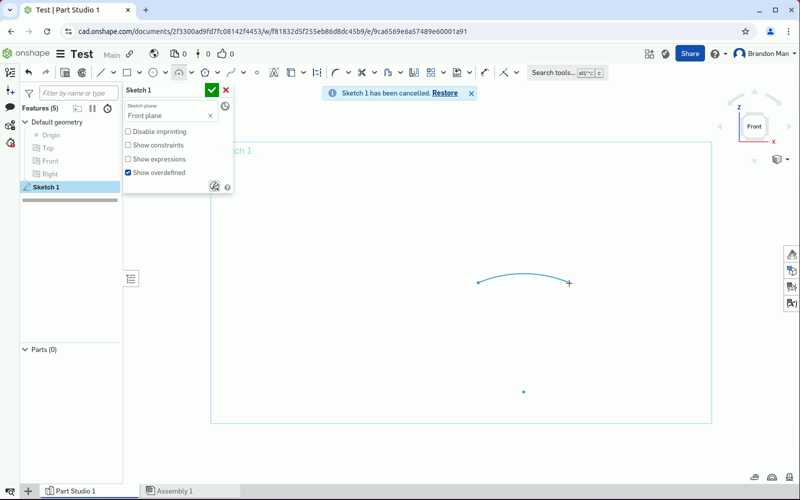
mouse_move(523, 352)
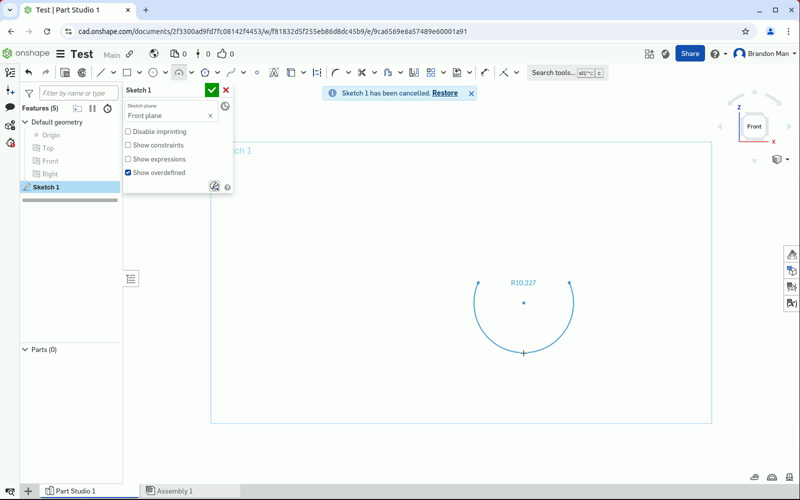
click(523, 352)
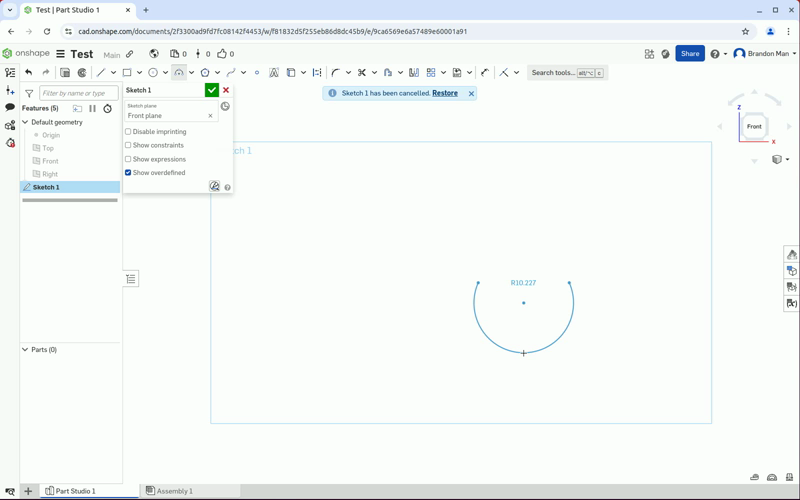
key_up(shift)
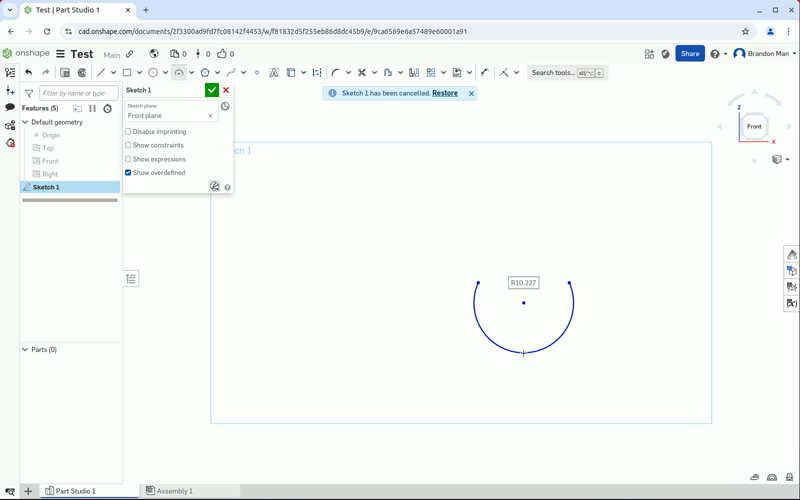
mouse_move(569, 282)
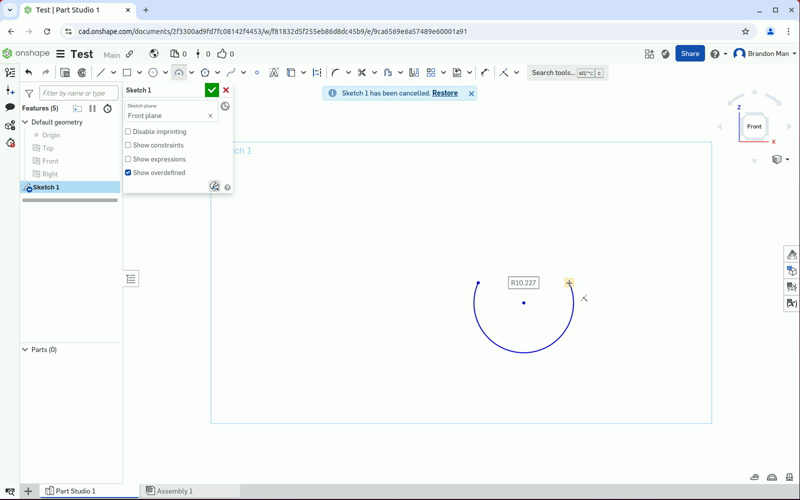
click(569, 282)
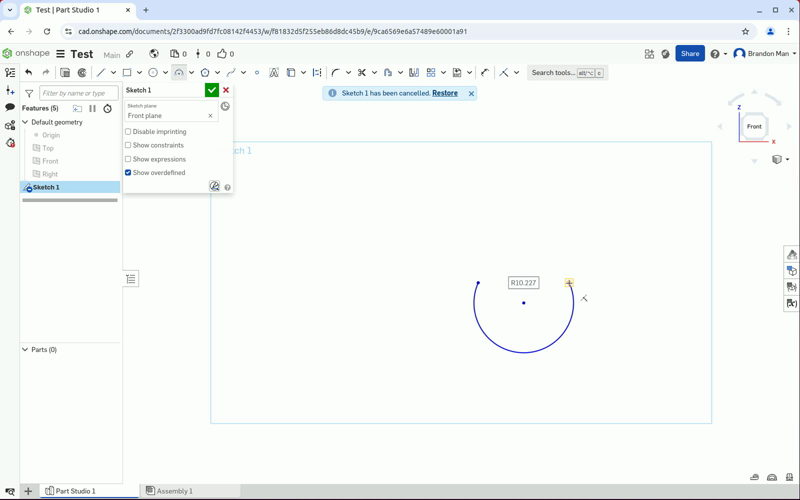
mouse_move(478, 282)
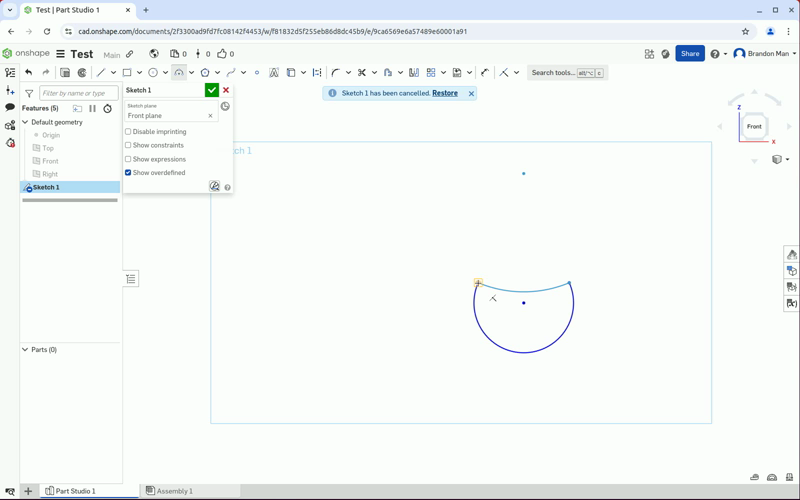
click(478, 282)
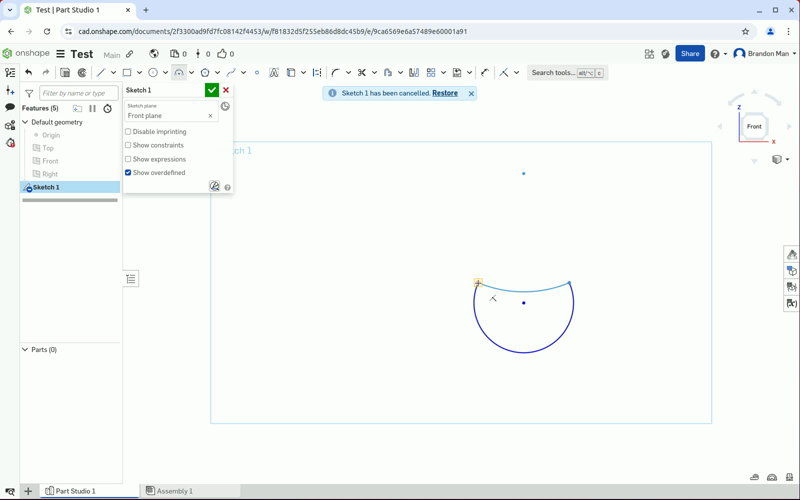
key_down(shift)
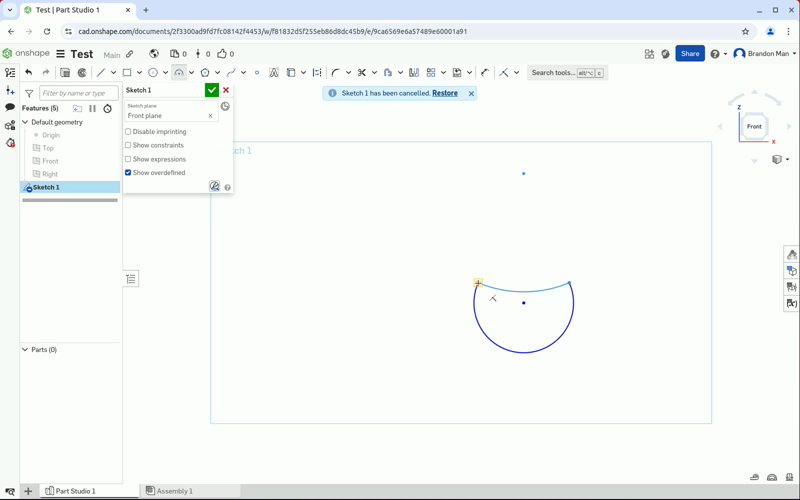
mouse_move(523, 267)
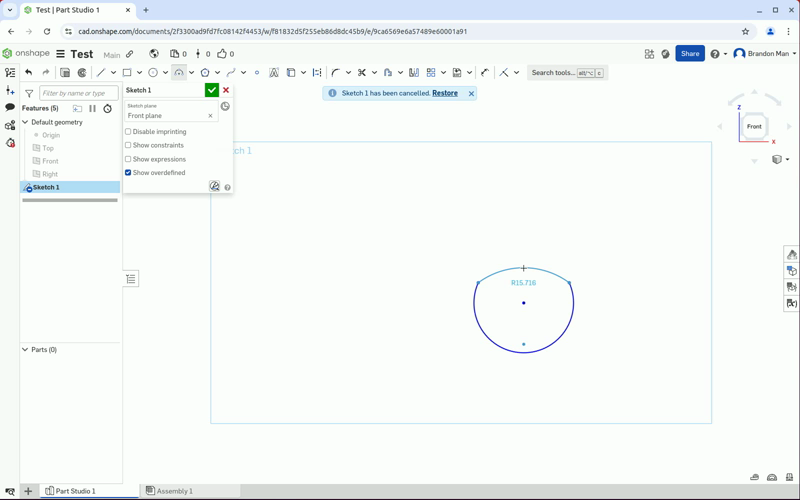
click(523, 267)
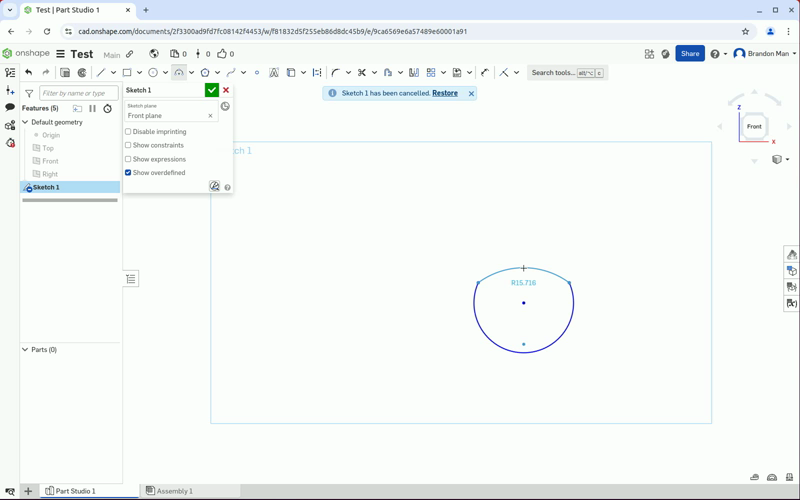
key_up(shift)
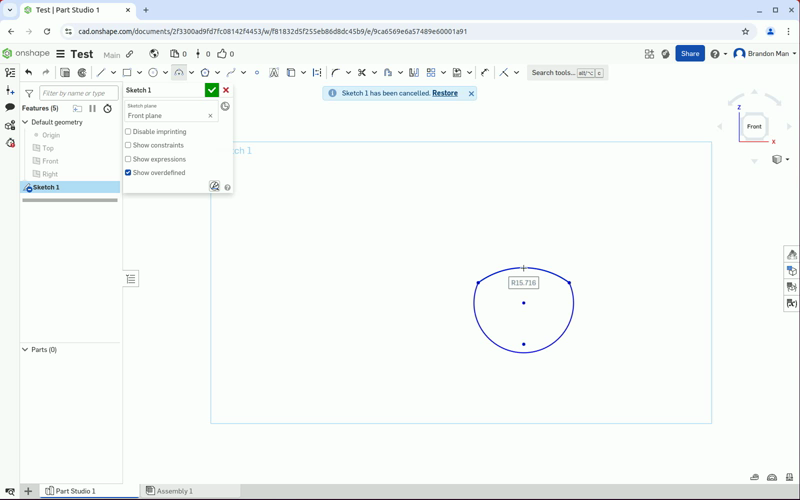
key(esc)
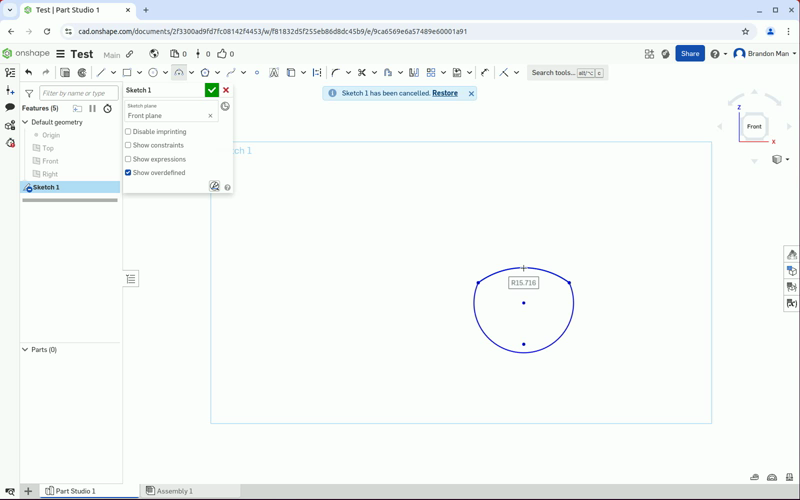
key(a)
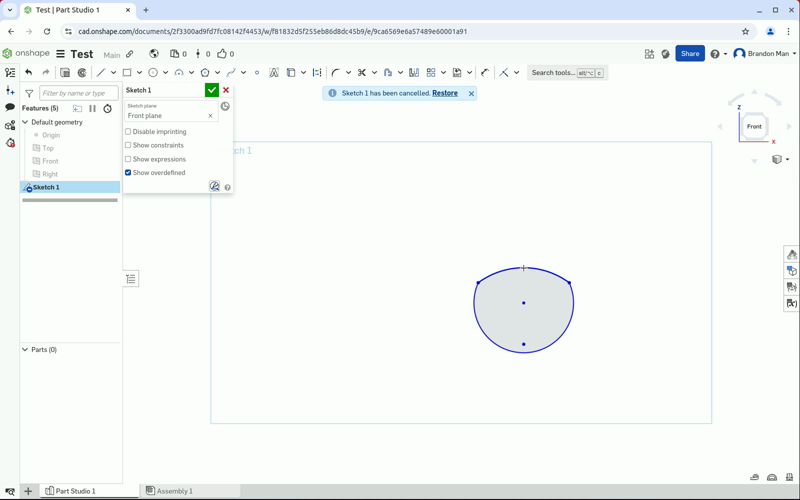
key_down(shift)
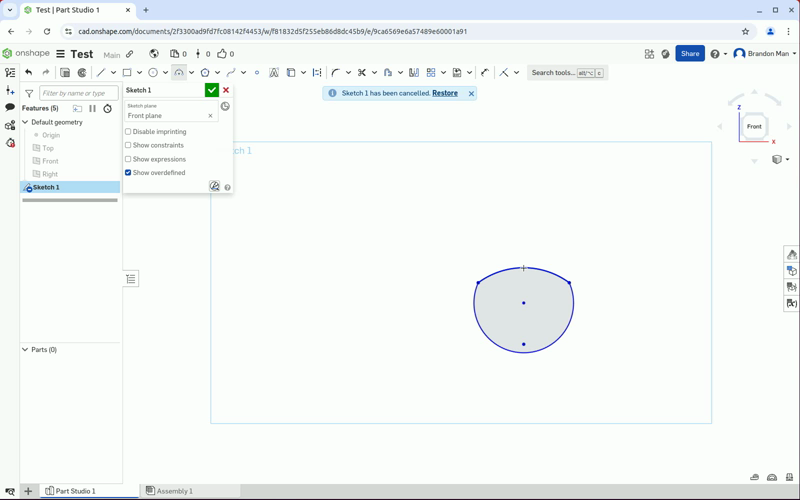
mouse_move(486, 286)
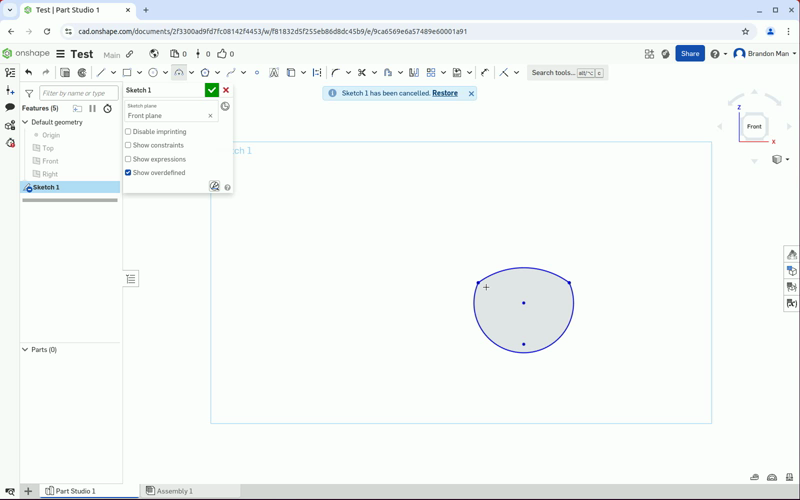
click(486, 286)
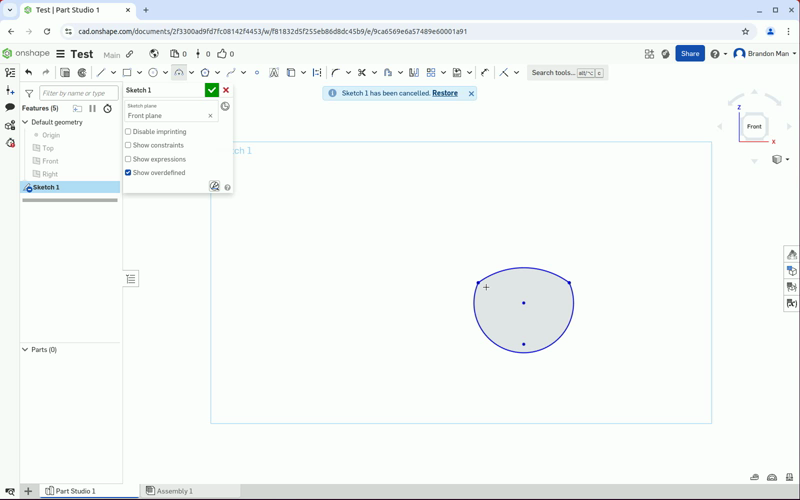
key_up(shift)
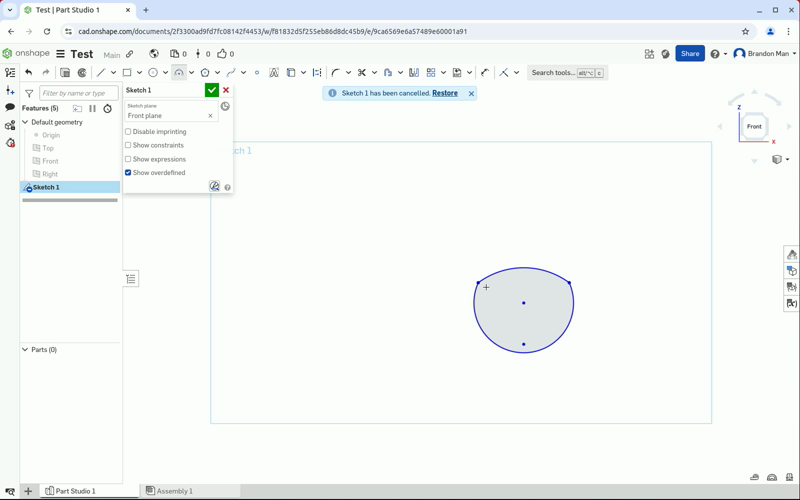
key_down(shift)
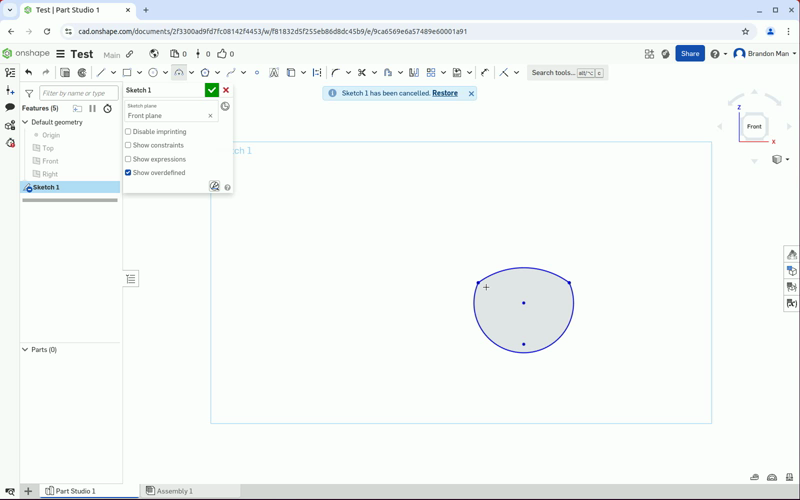
mouse_move(561, 286)
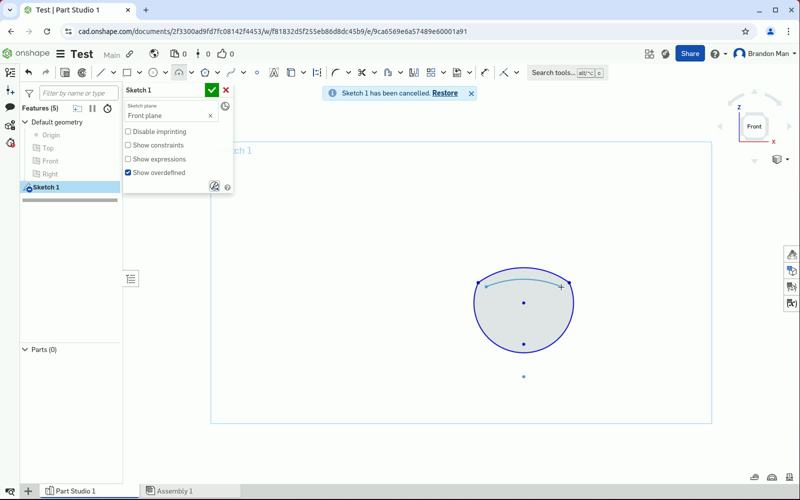
click(561, 286)
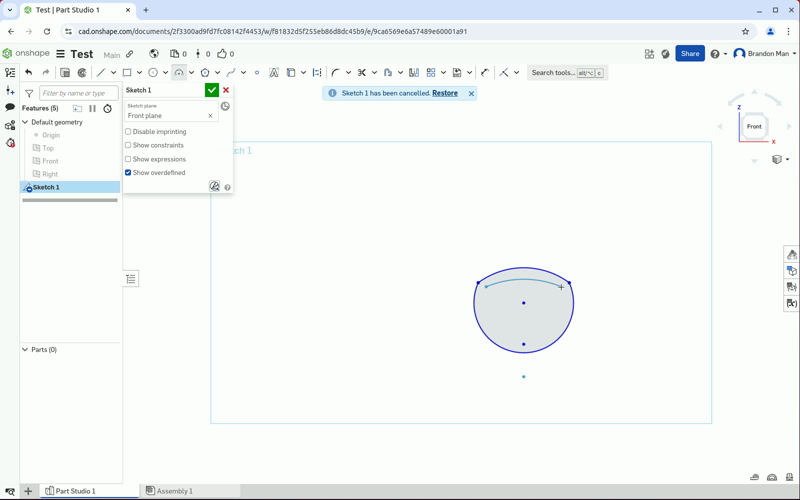
mouse_move(523, 344)
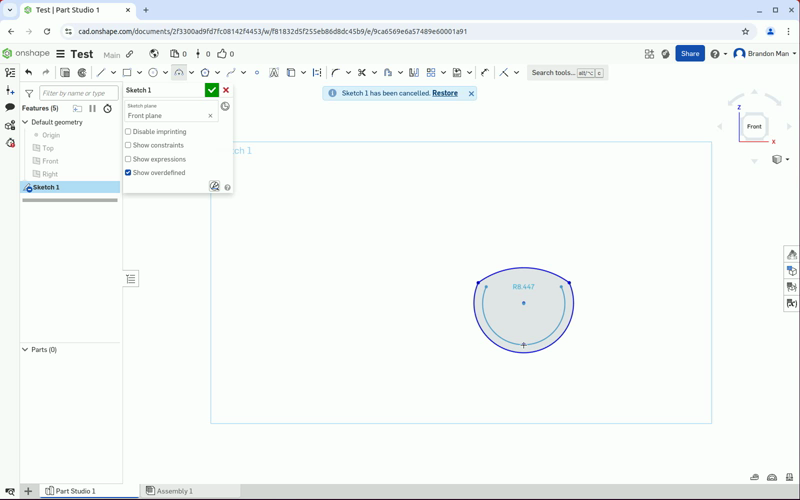
click(523, 344)
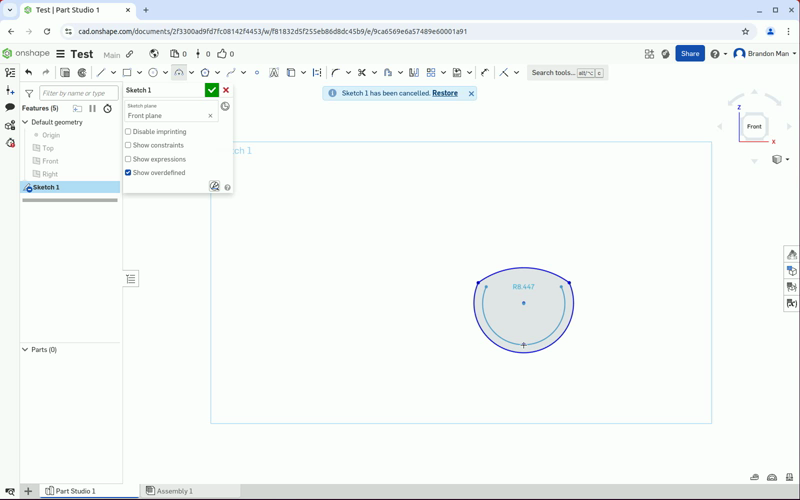
key_up(shift)
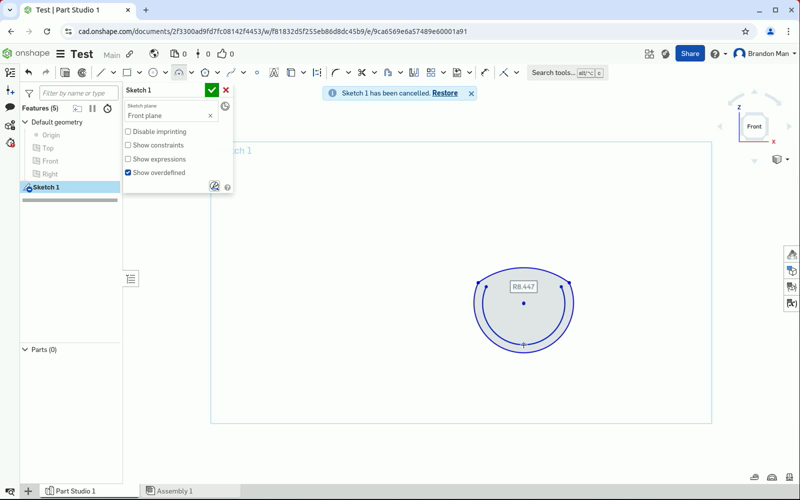
mouse_move(561, 286)
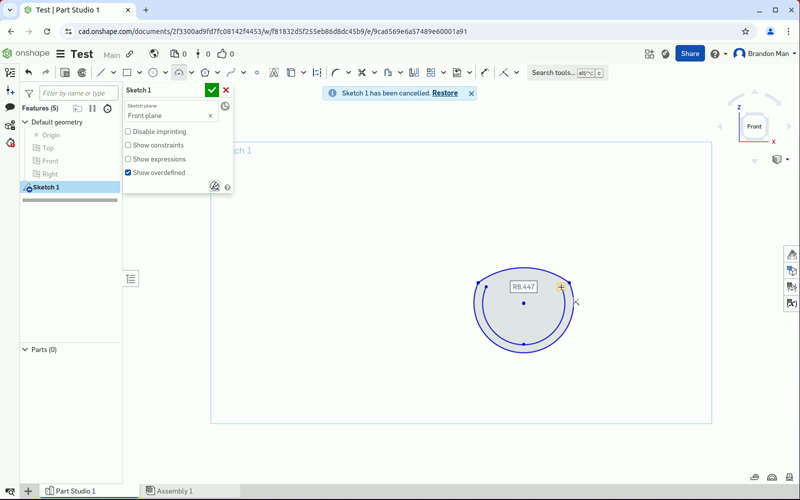
click(561, 286)
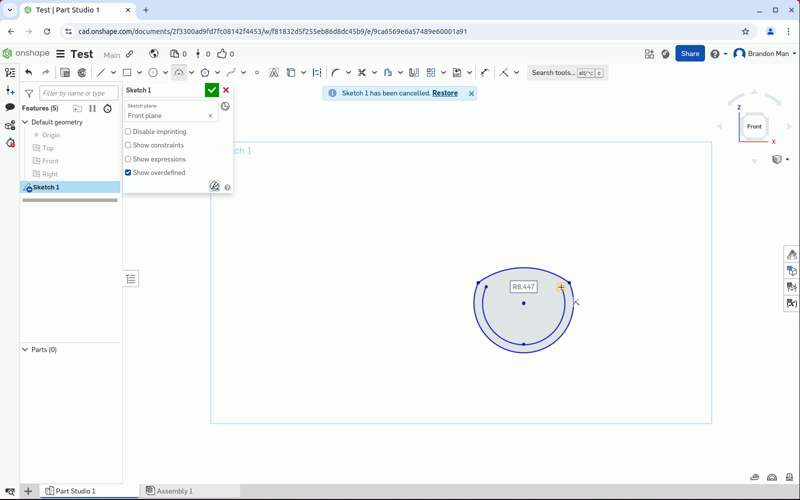
mouse_move(486, 286)
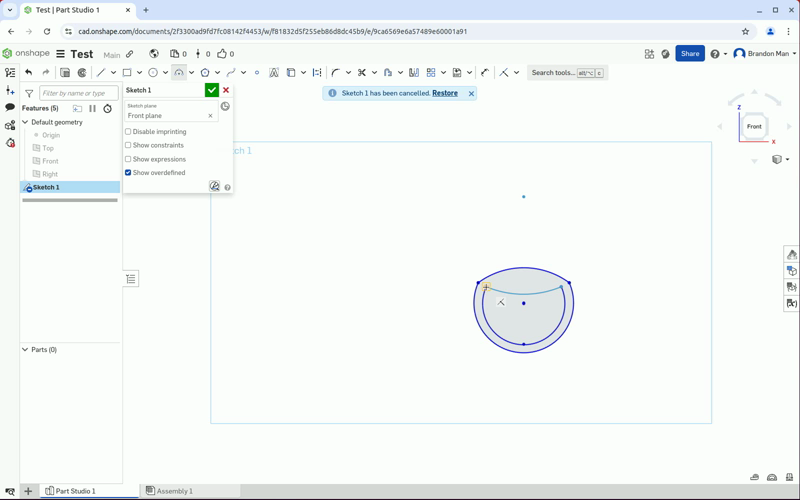
click(486, 286)
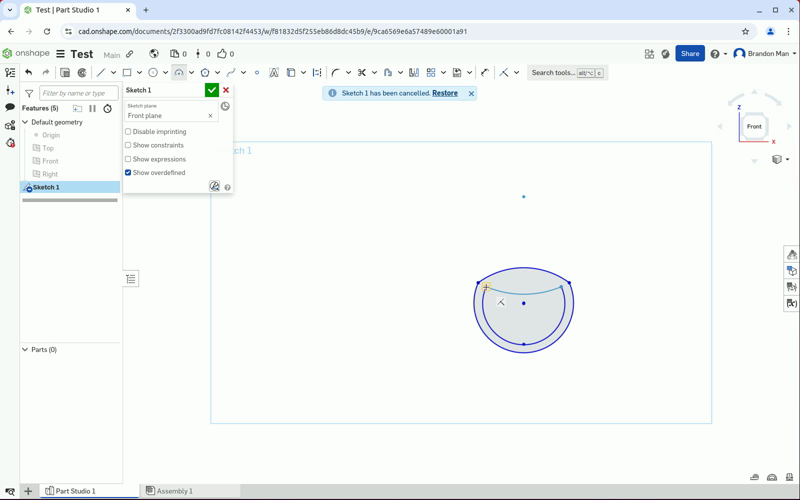
key_down(shift)
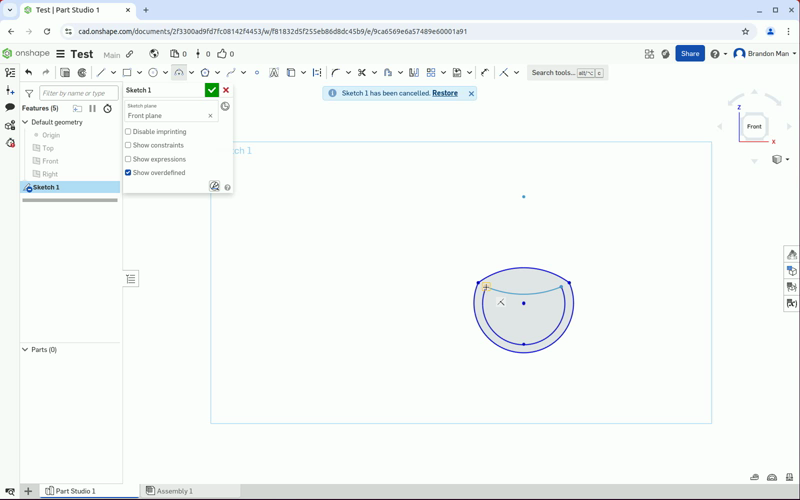
mouse_move(523, 275)
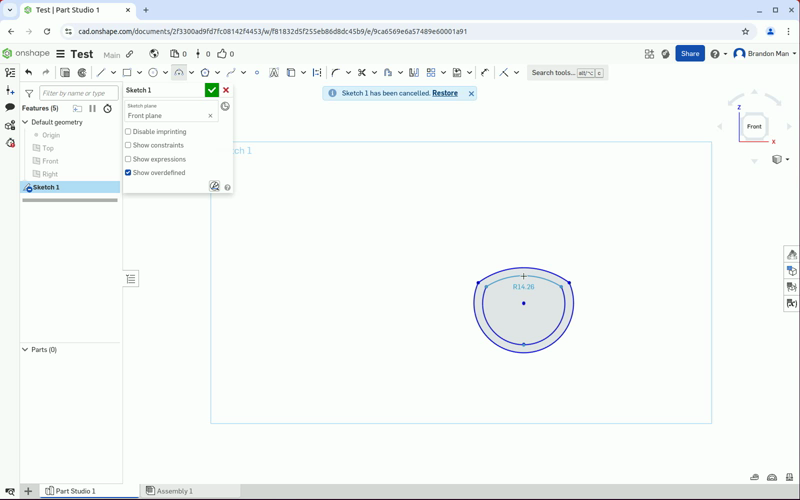
click(523, 275)
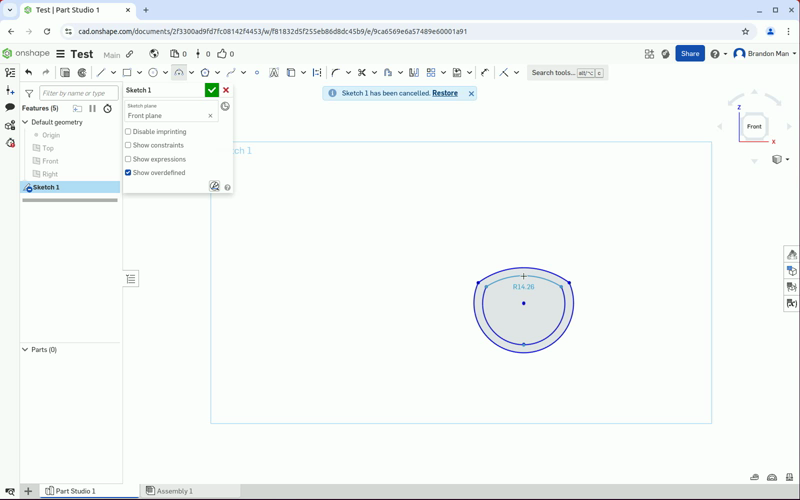
key_up(shift)
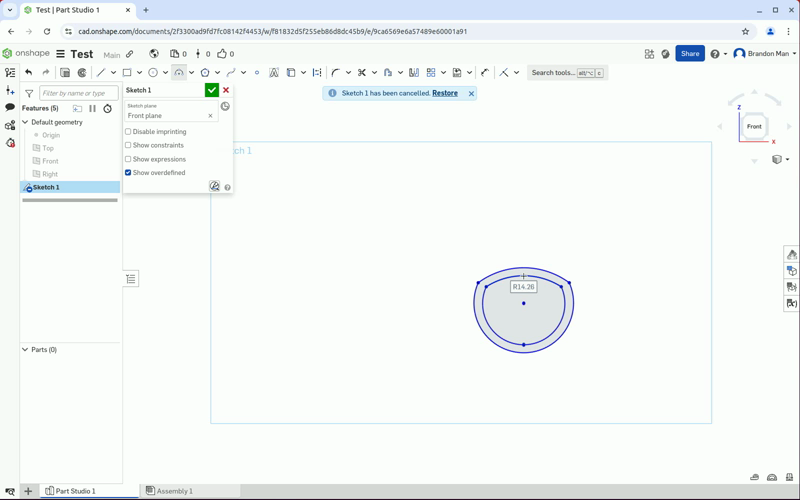
key(esc)
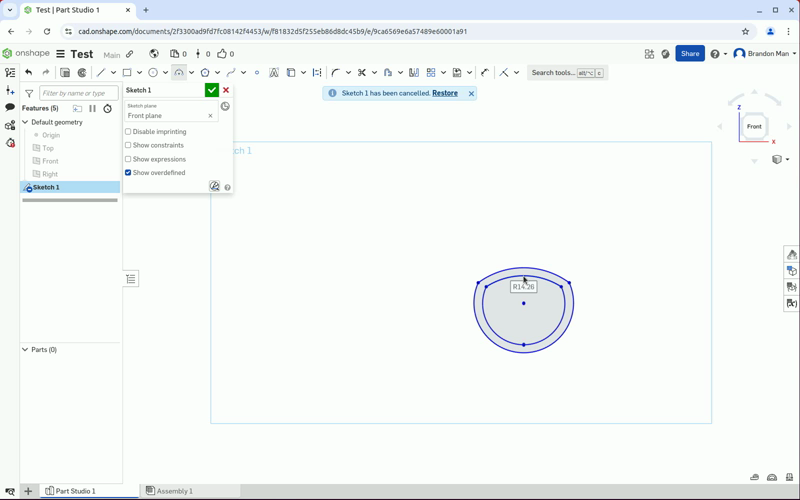
mouse_move(477, 301)
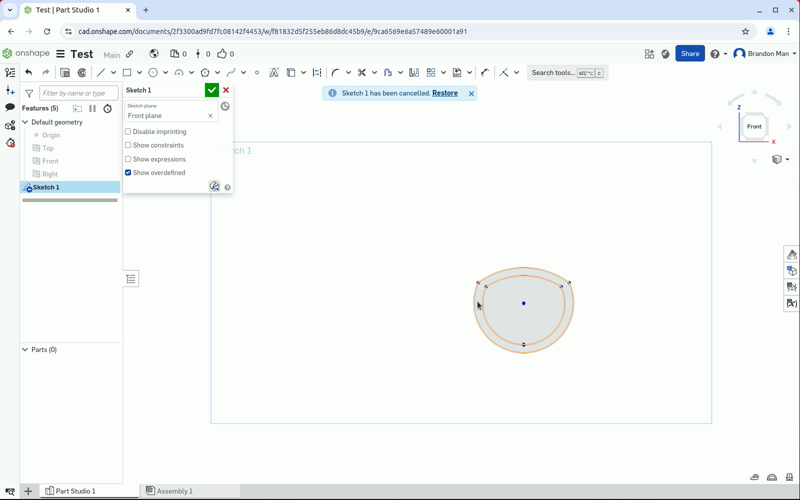
click(477, 301)
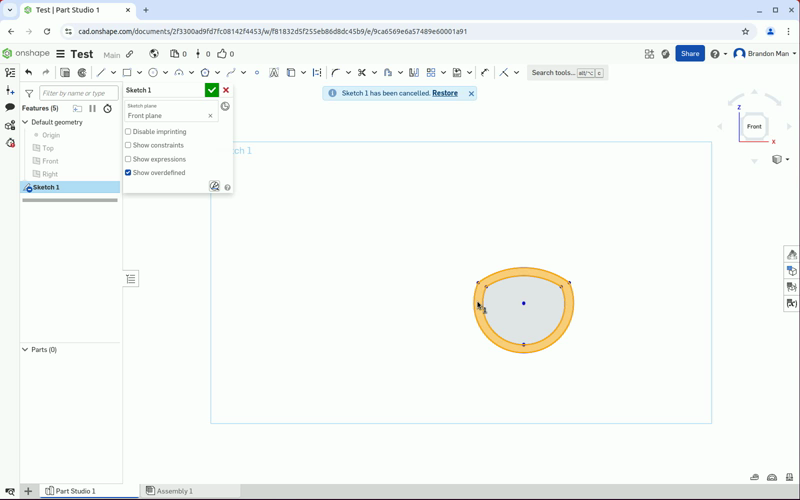
mouse_move(73, 352)
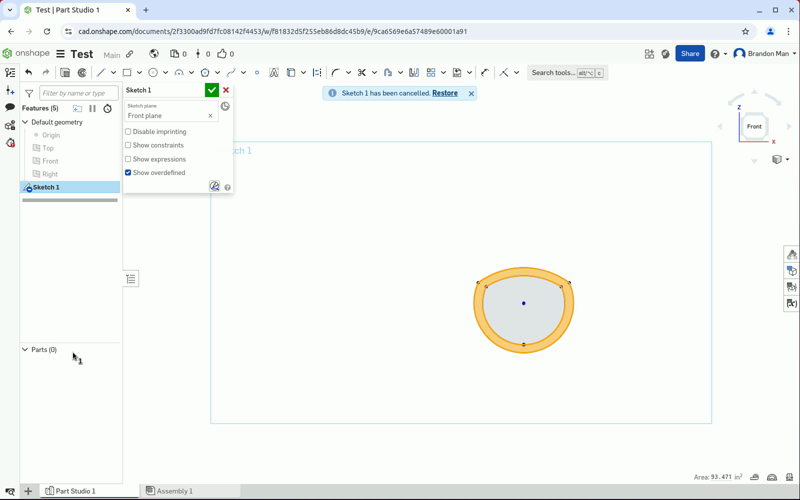
key(shift+y)
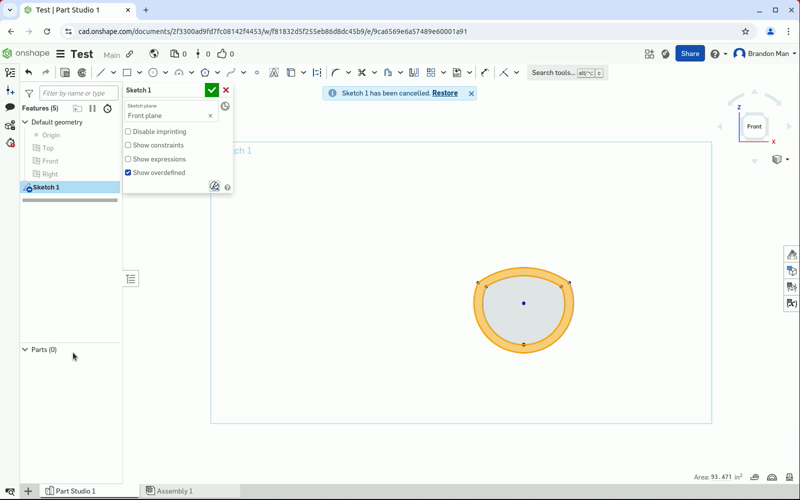
key(shift+e)
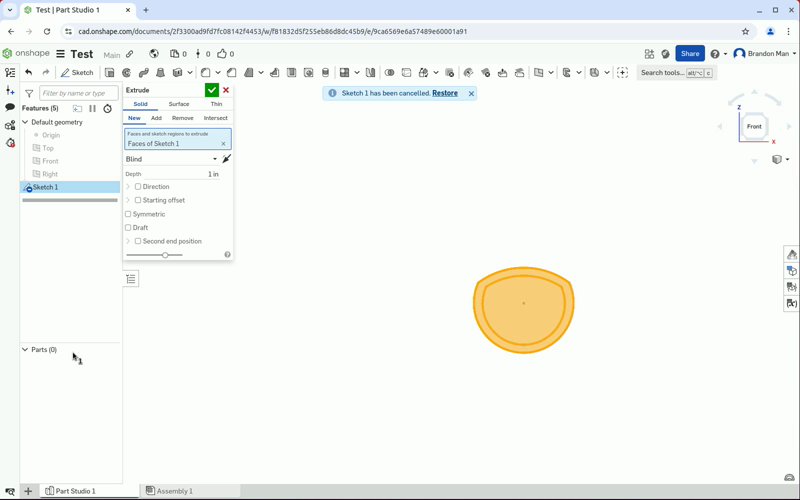
mouse_move(143, 106)
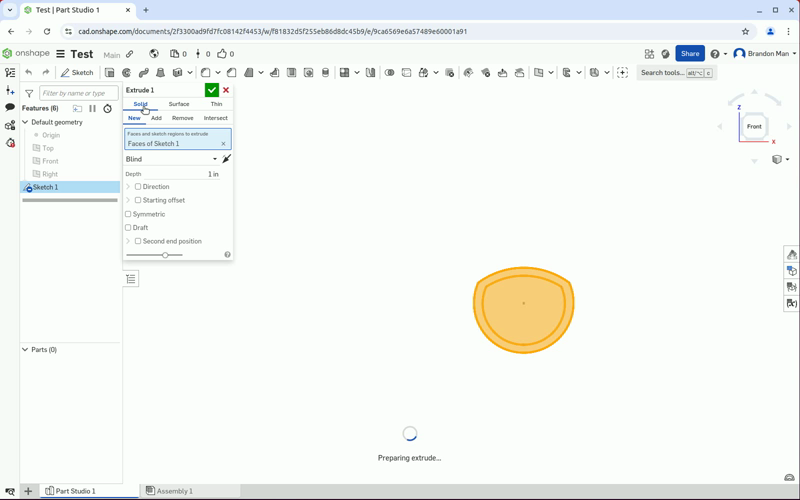
click(143, 106)
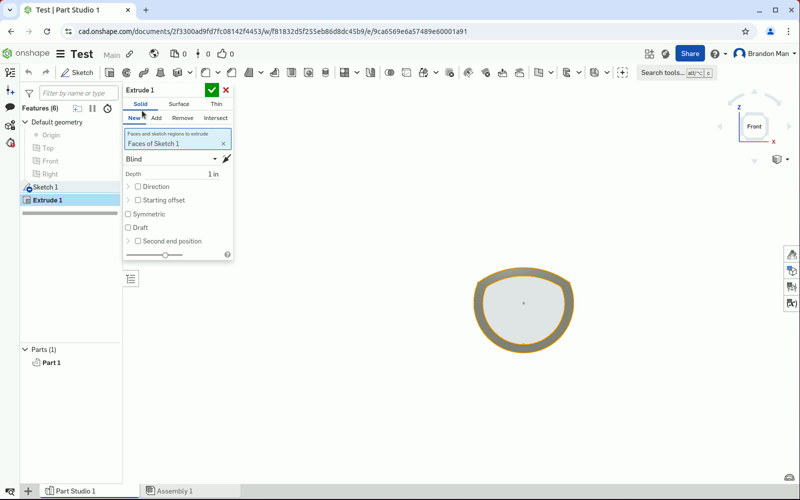
mouse_move(137, 120)
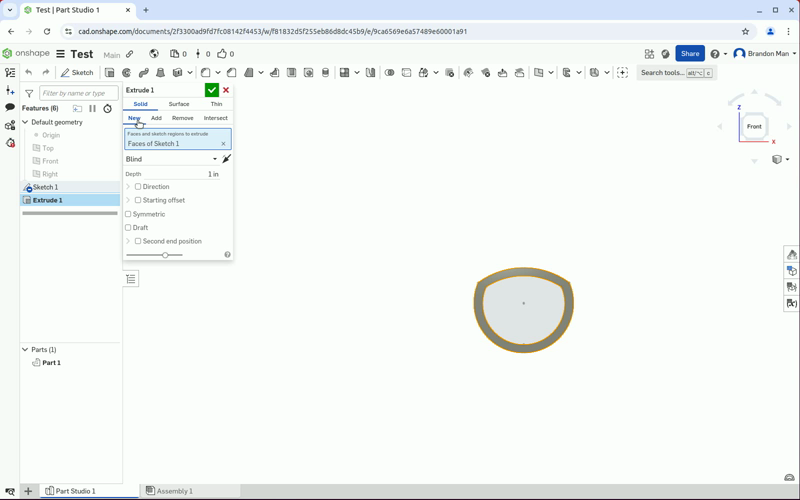
click(137, 120)
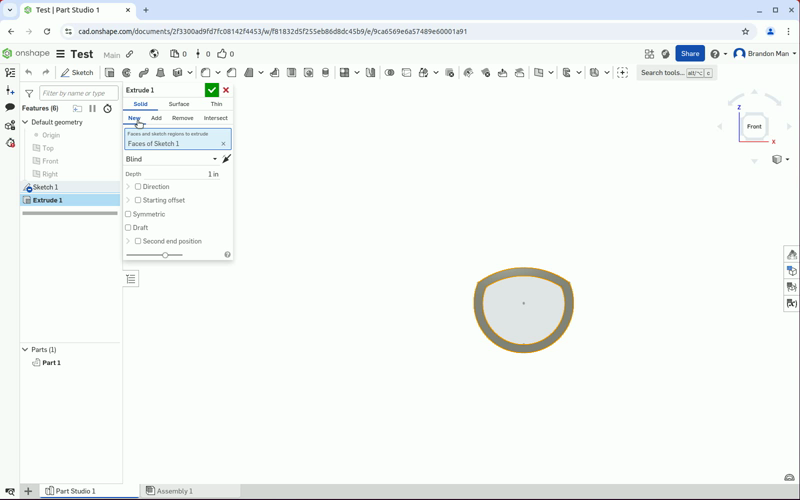
key(tab, 4)
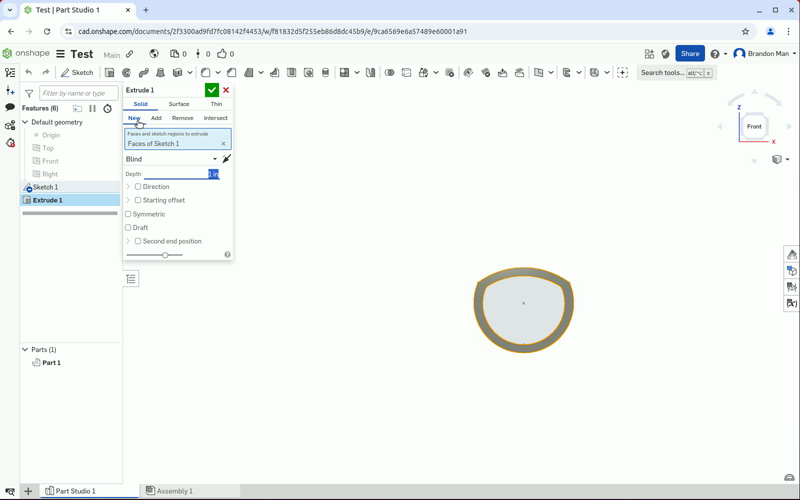
text(1.685)
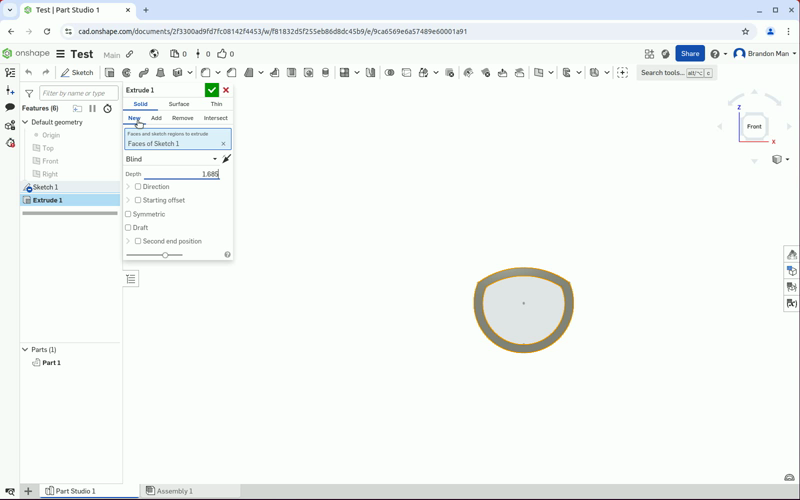
key(enter)
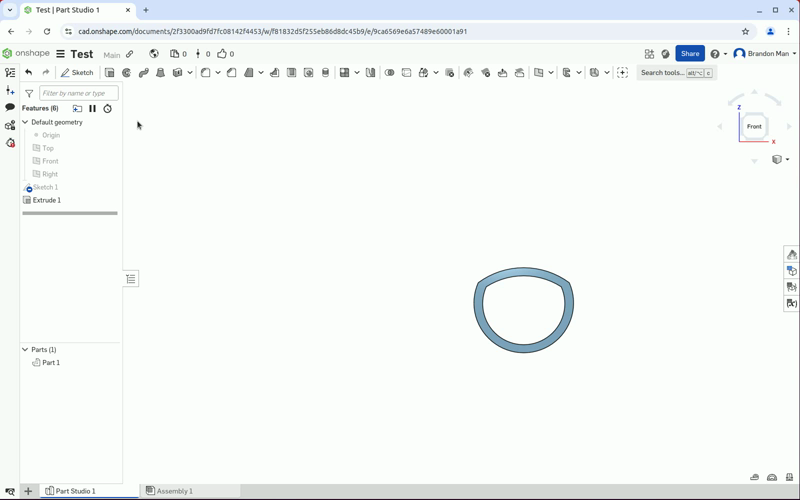
key(shift+h)
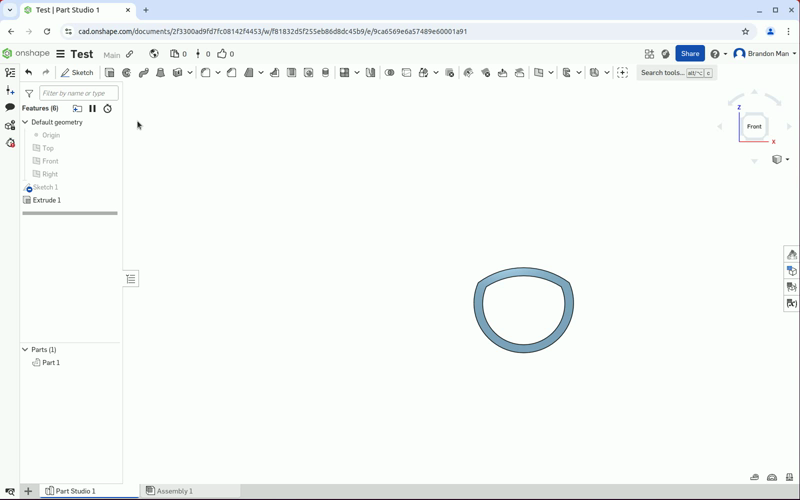
key(shift+h)
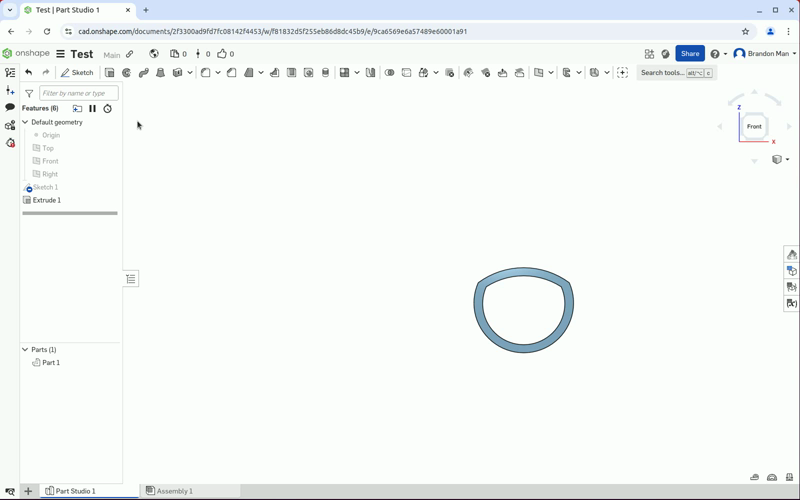
mouse_move(73, 189)
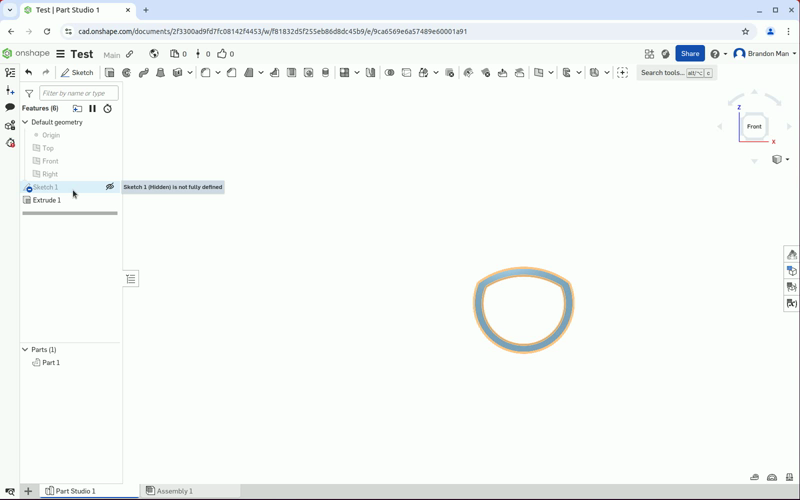
click(73, 189)
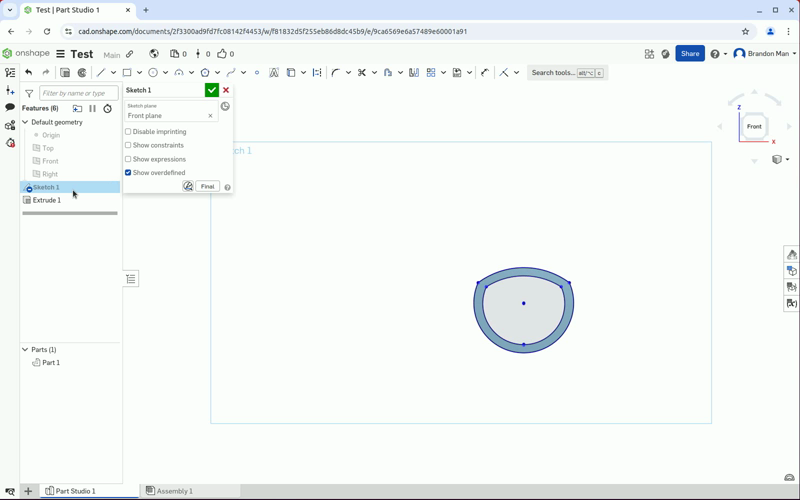
mouse_move(229, 92)
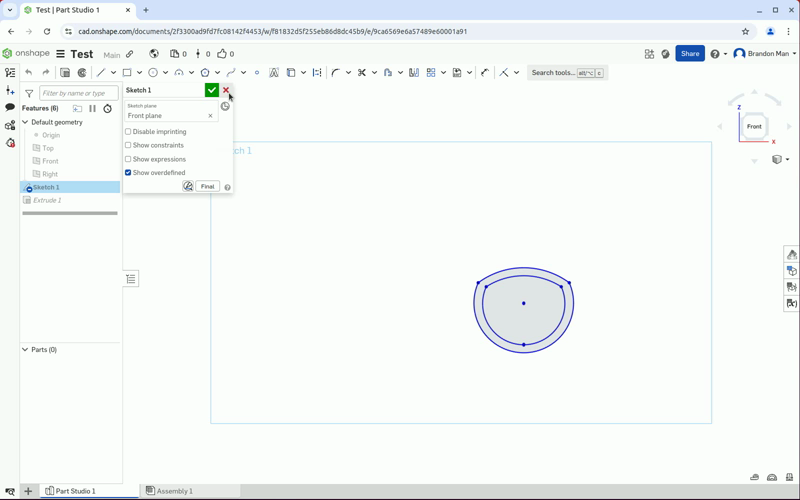
click(229, 92)
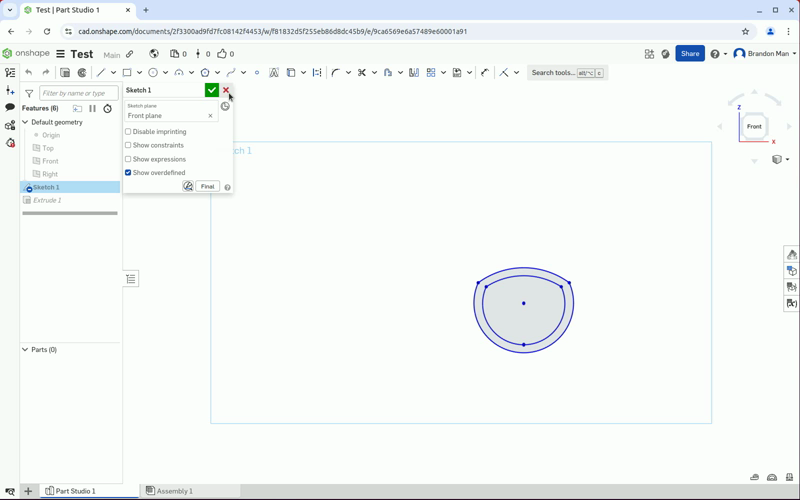
key(shift+s)
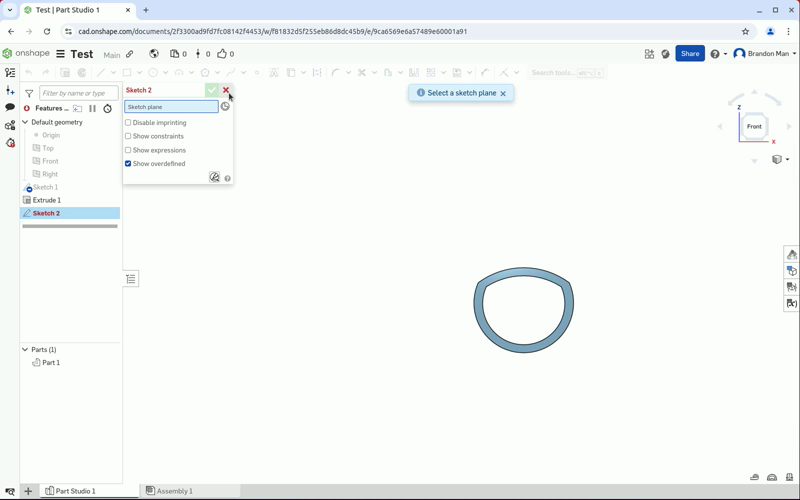
mouse_move(73, 163)
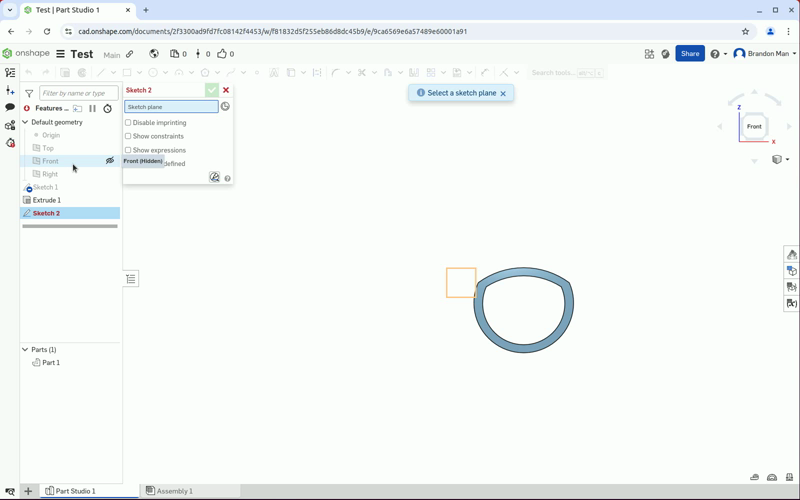
click(73, 163)
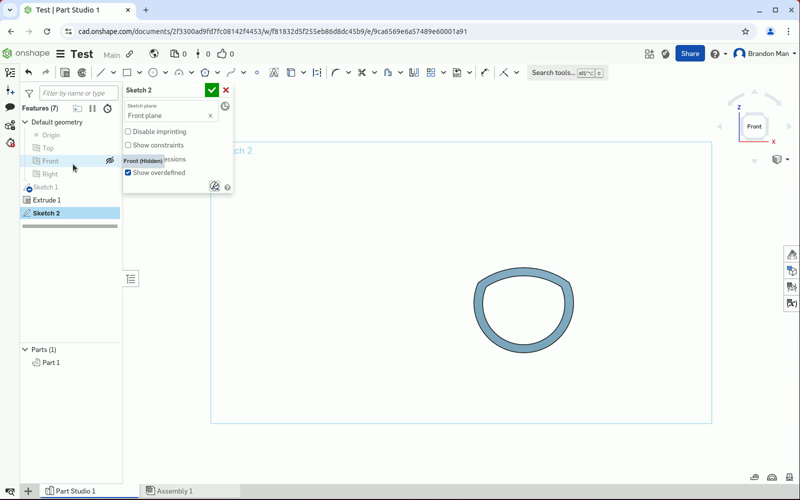
mouse_move(73, 352)
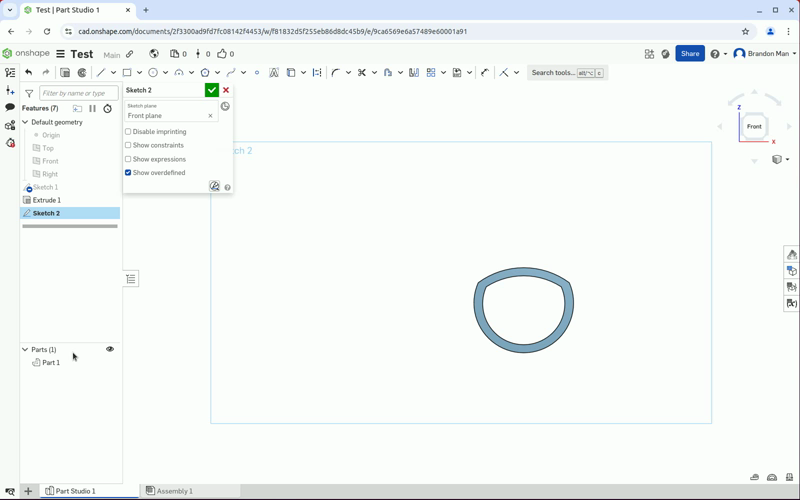
key(y)
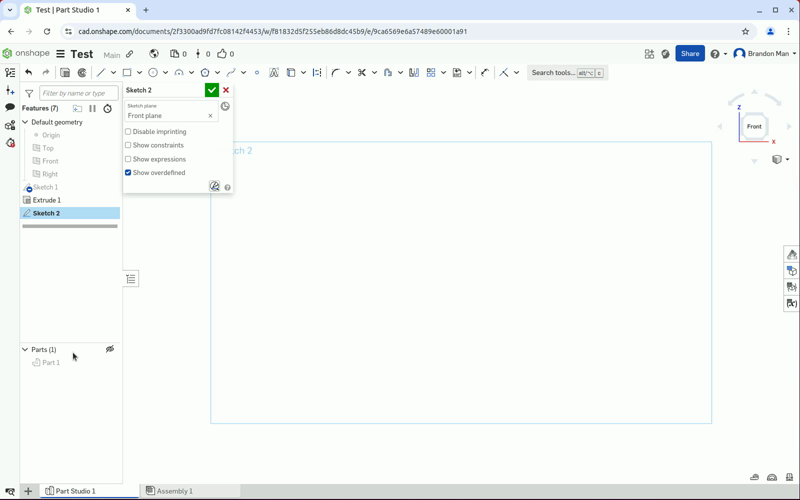
key(a)
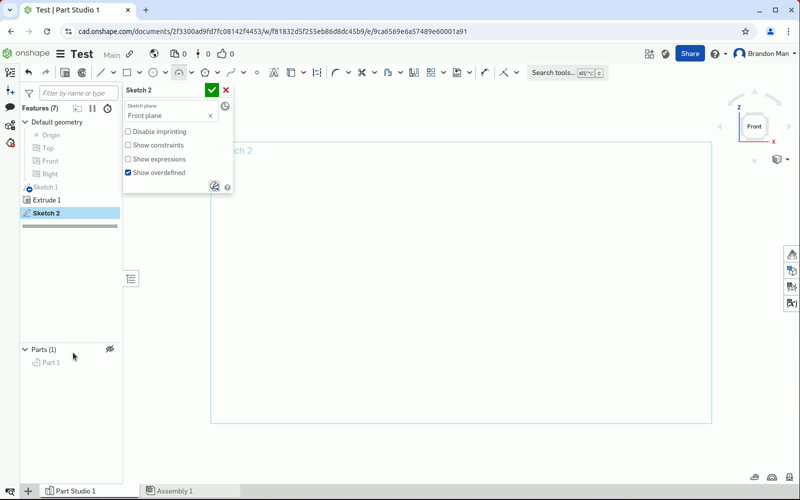
key_down(shift)
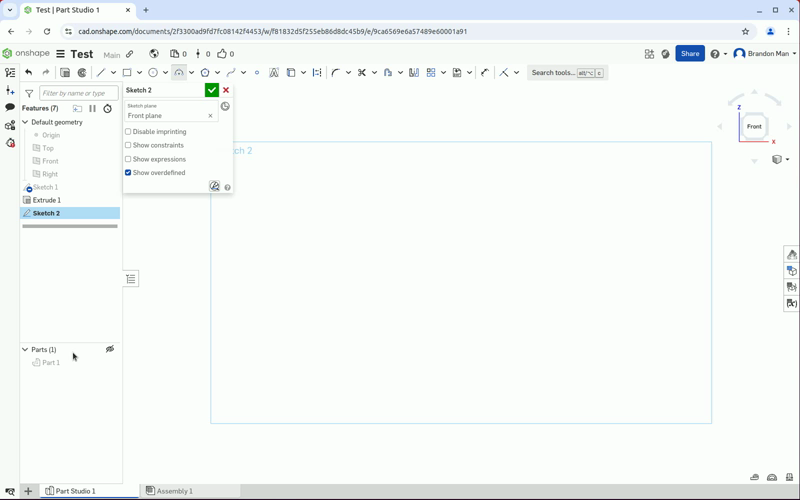
mouse_move(443, 282)
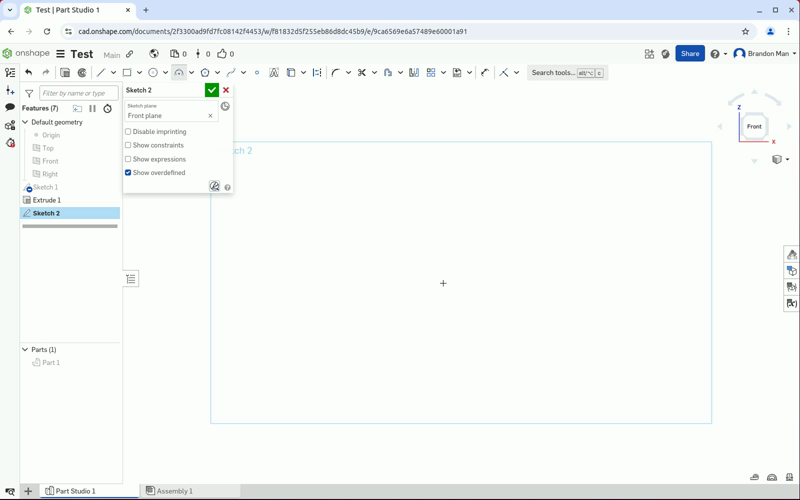
click(443, 282)
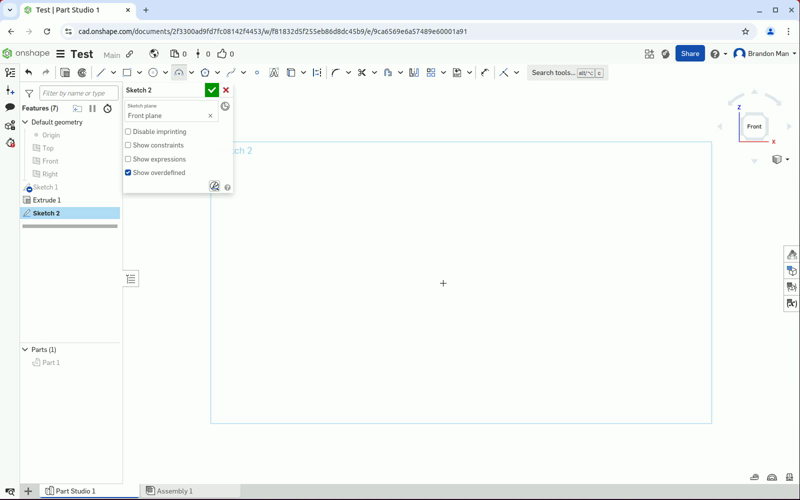
key_up(shift)
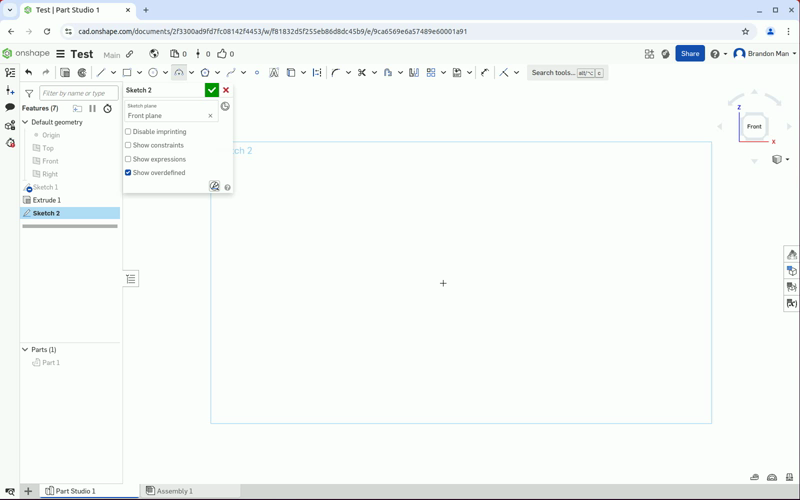
key_down(shift)
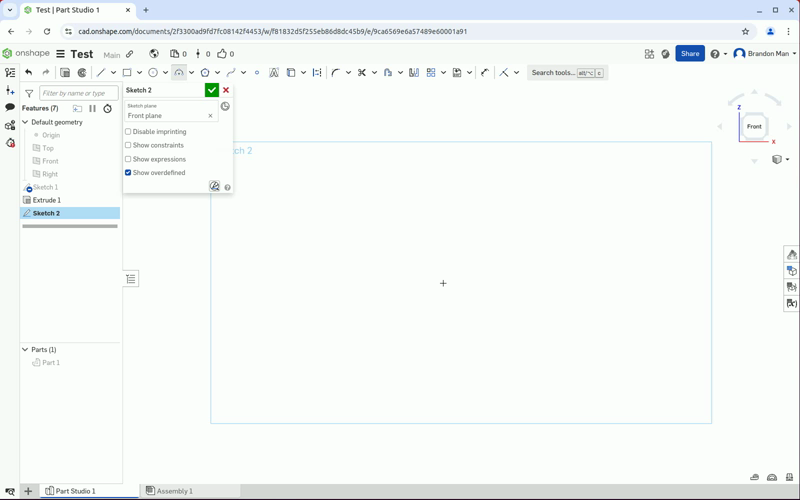
mouse_move(446, 293)
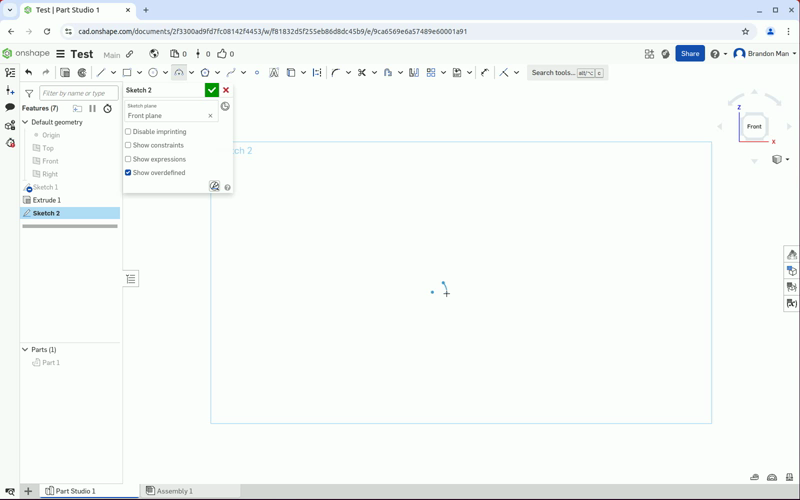
click(446, 293)
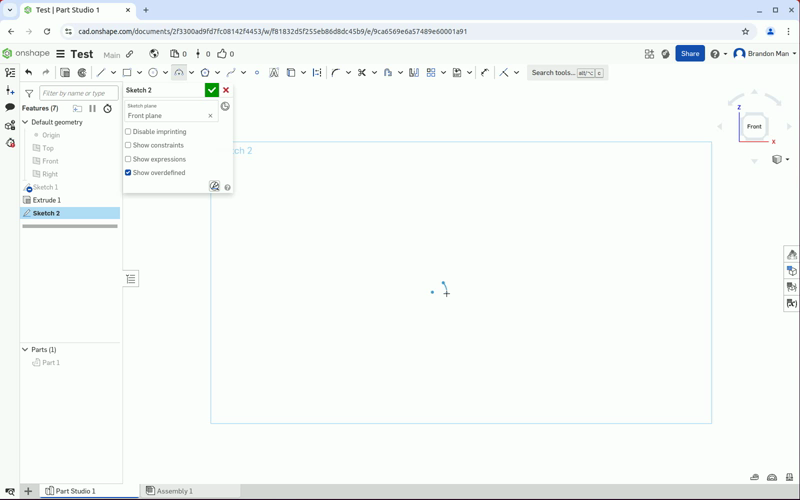
mouse_move(445, 288)
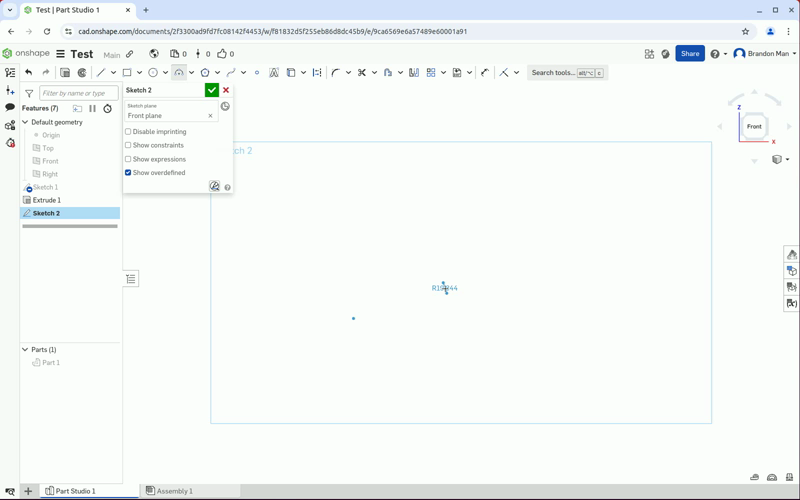
click(445, 288)
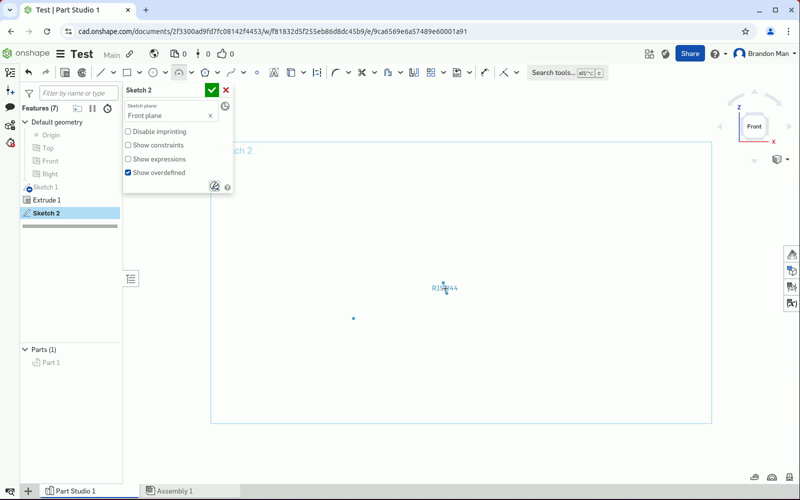
key_up(shift)
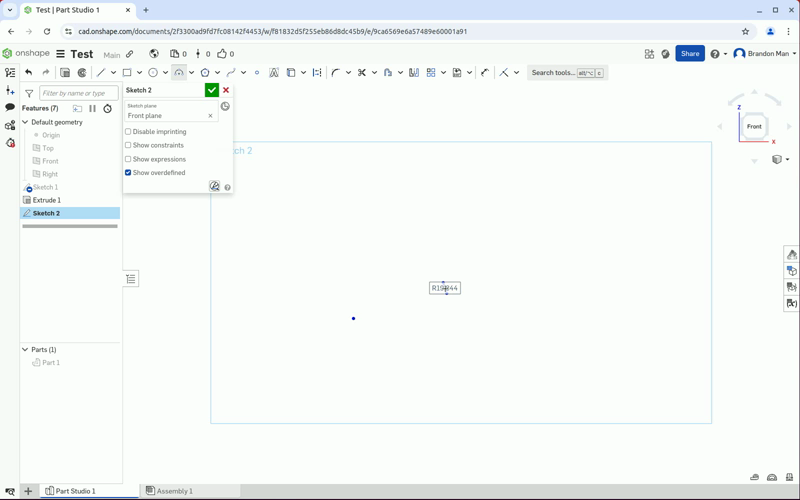
mouse_move(446, 293)
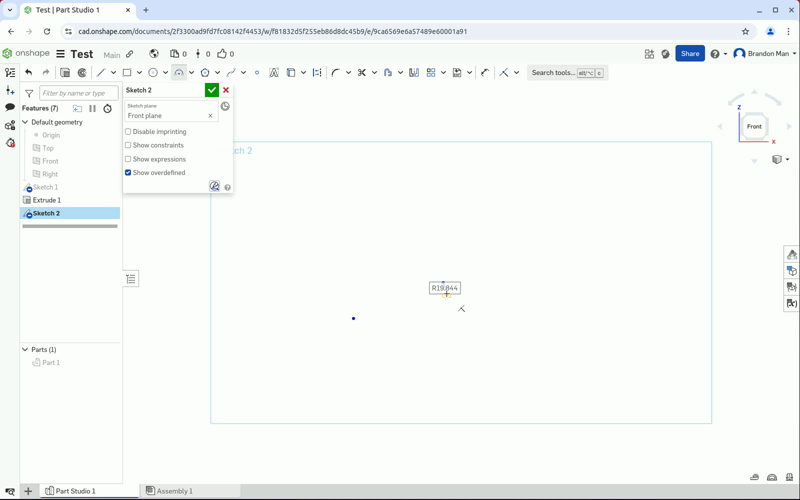
click(446, 293)
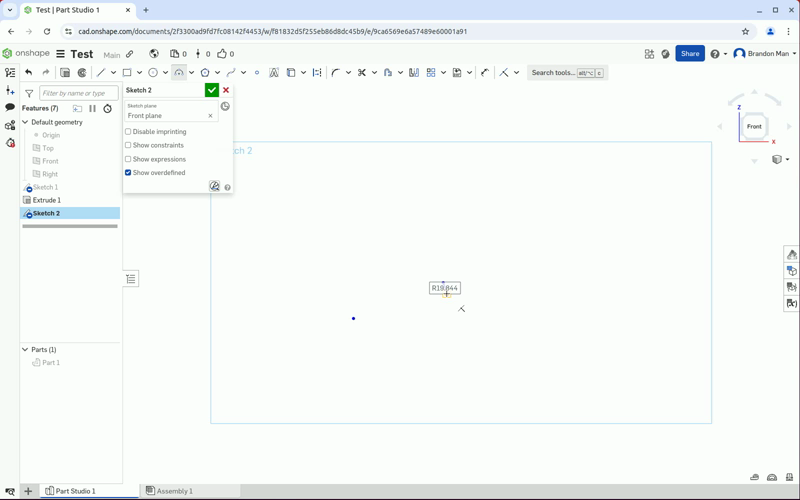
key_down(shift)
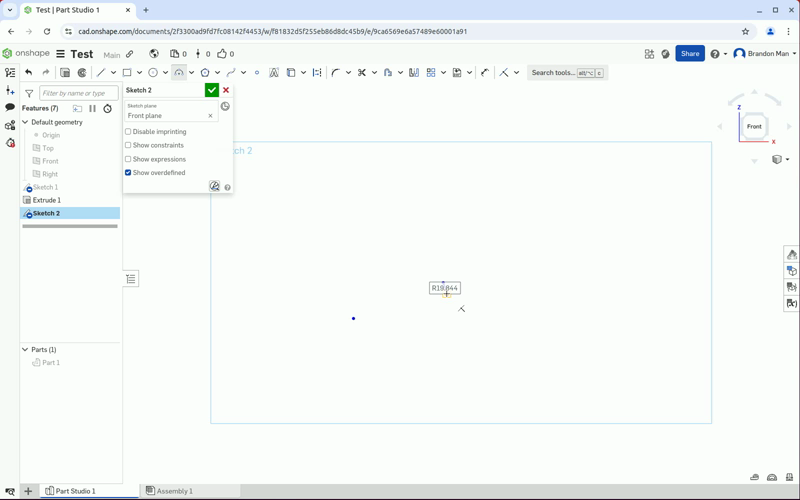
mouse_move(475, 292)
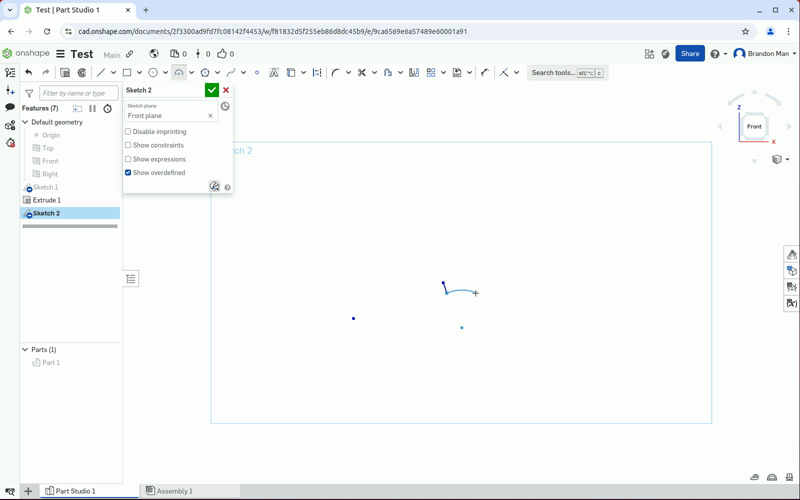
click(475, 292)
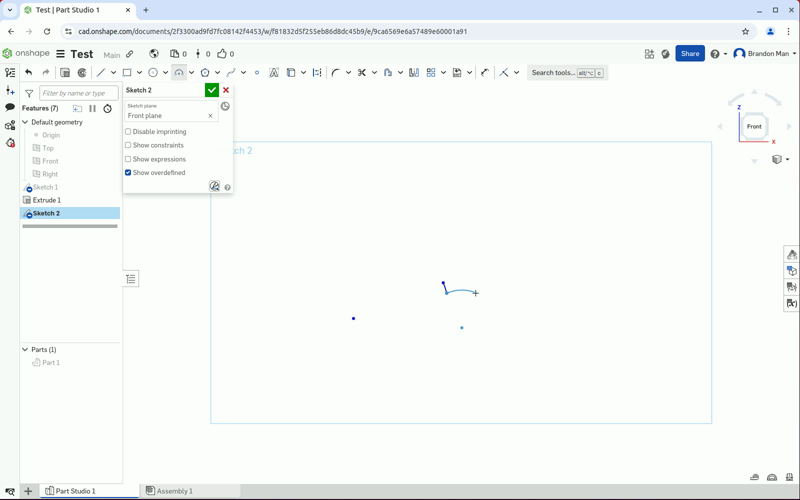
mouse_move(461, 287)
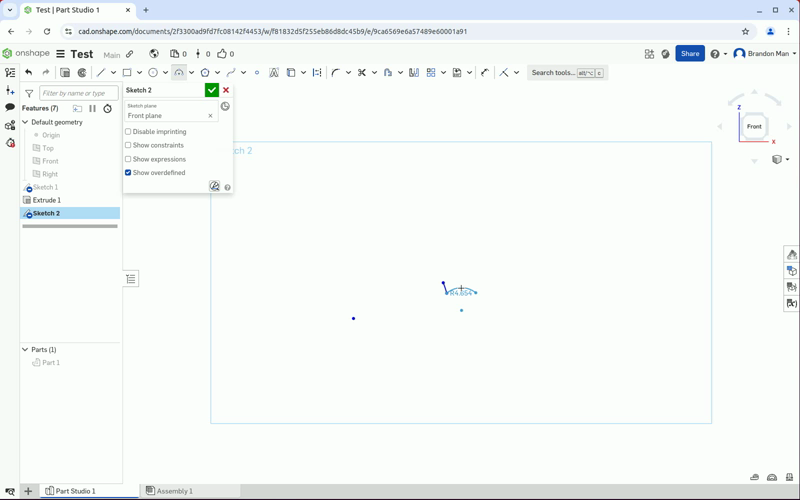
click(461, 287)
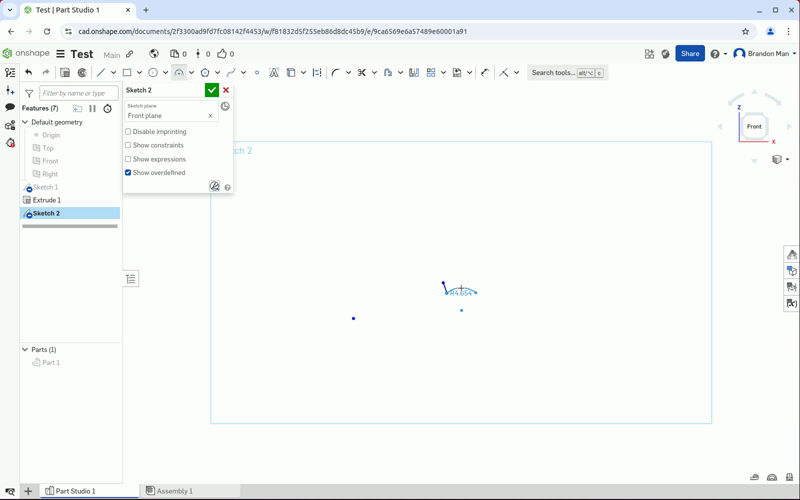
key_up(shift)
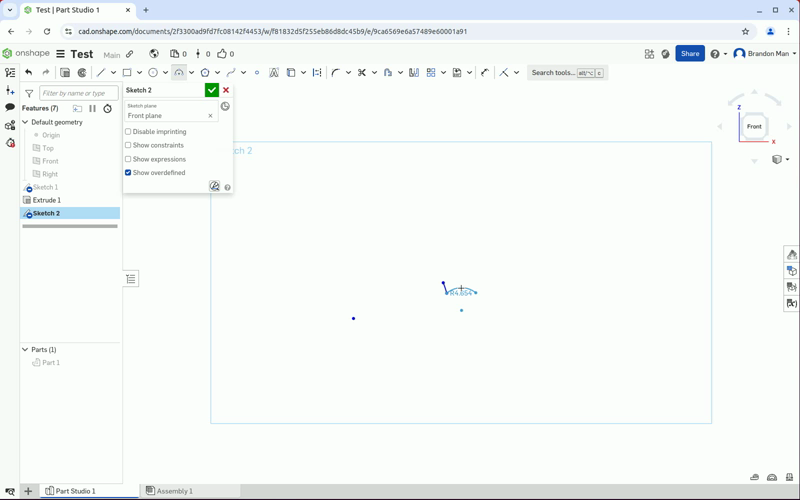
mouse_move(475, 292)
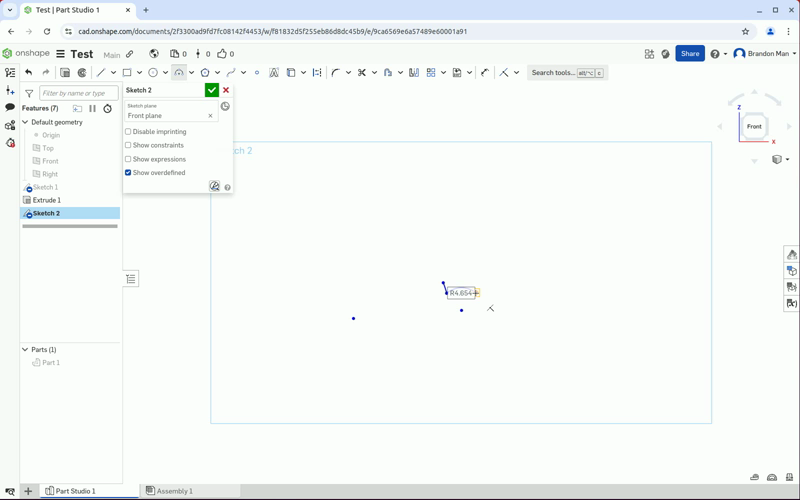
click(475, 292)
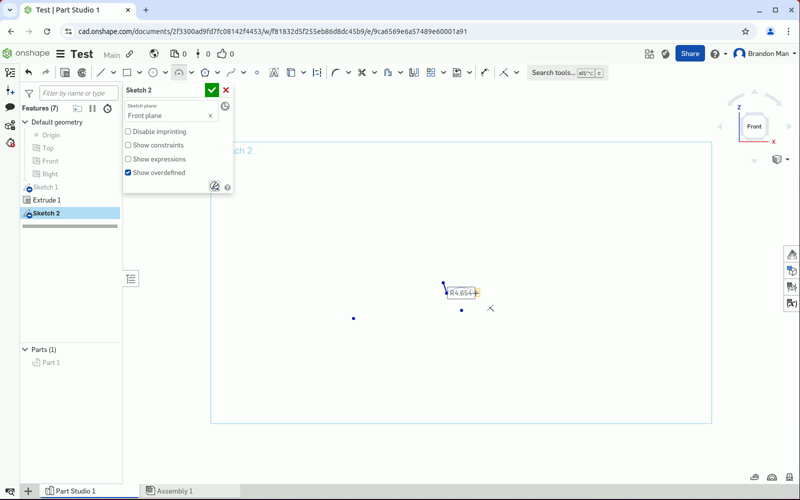
key_down(shift)
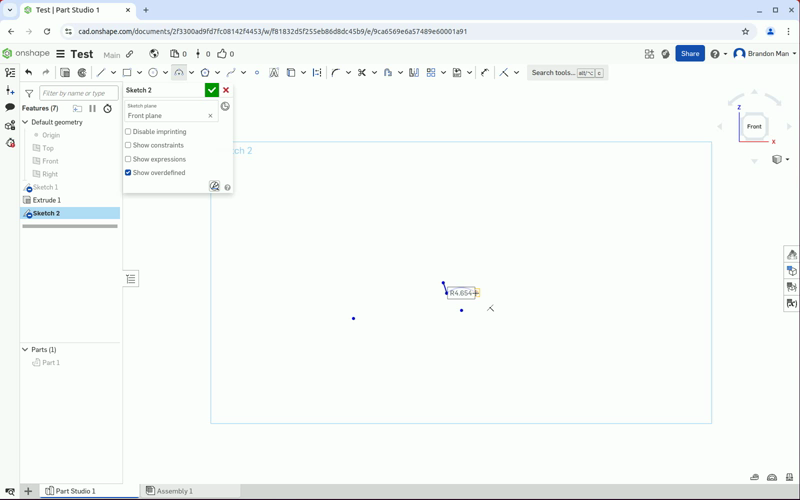
mouse_move(479, 282)
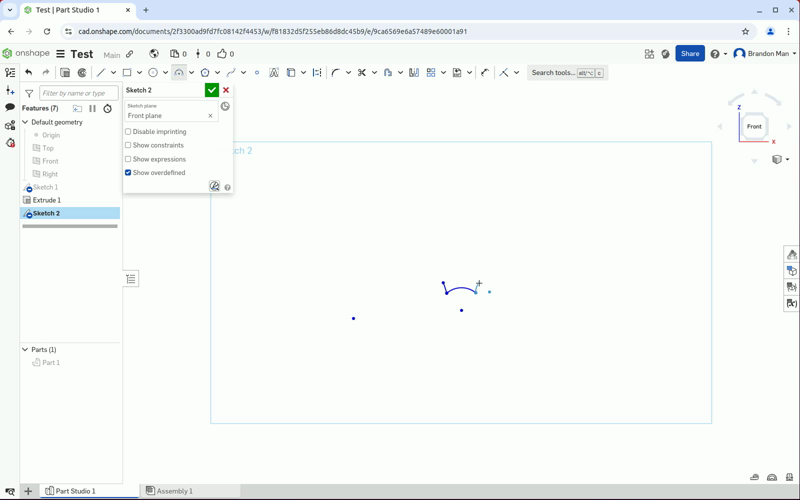
click(479, 282)
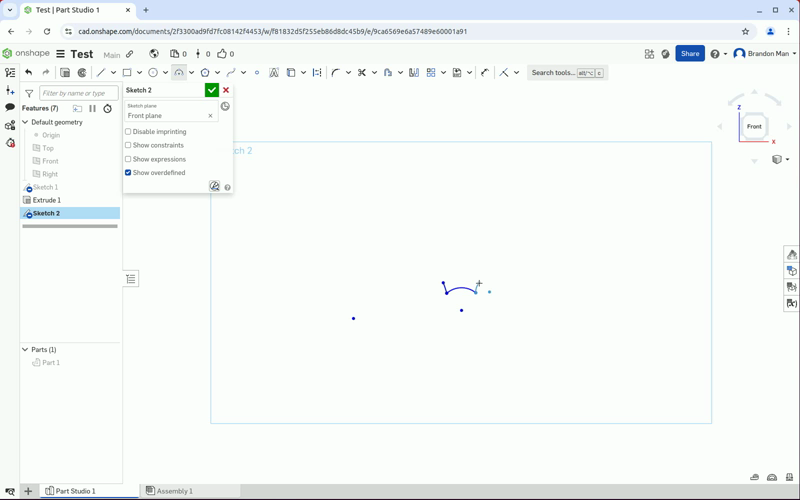
mouse_move(477, 287)
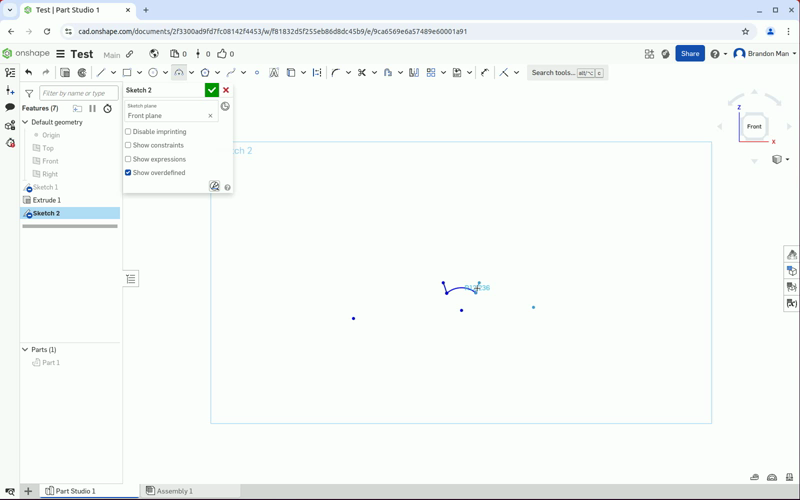
click(477, 287)
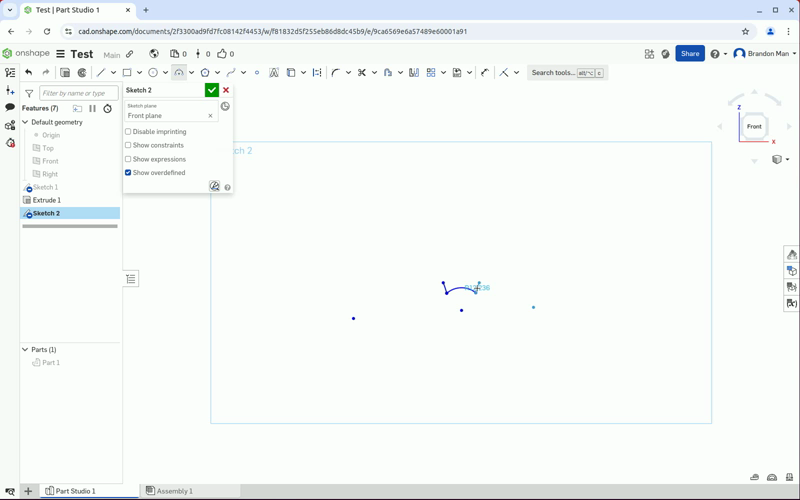
key_up(shift)
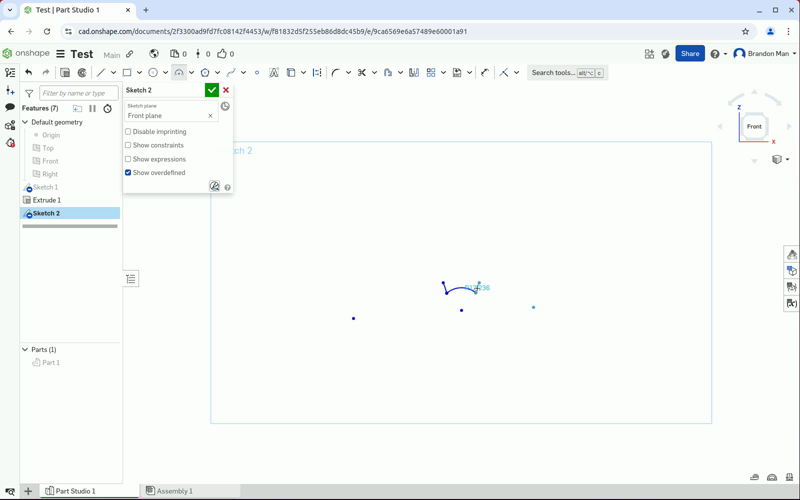
mouse_move(479, 282)
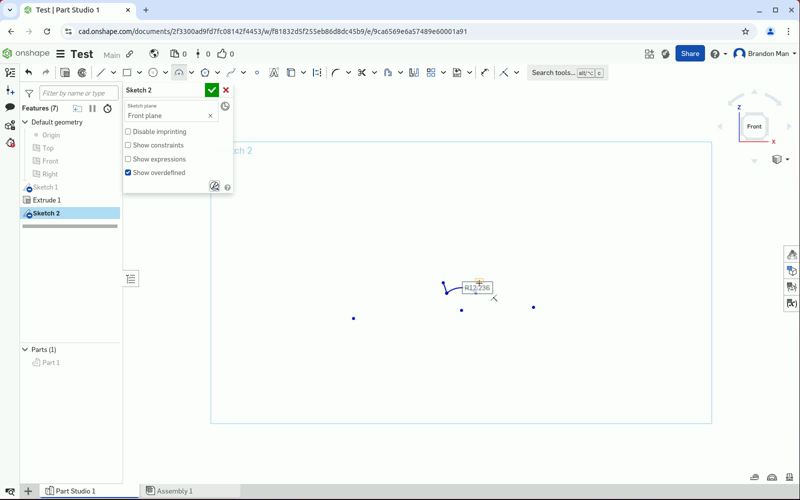
click(479, 282)
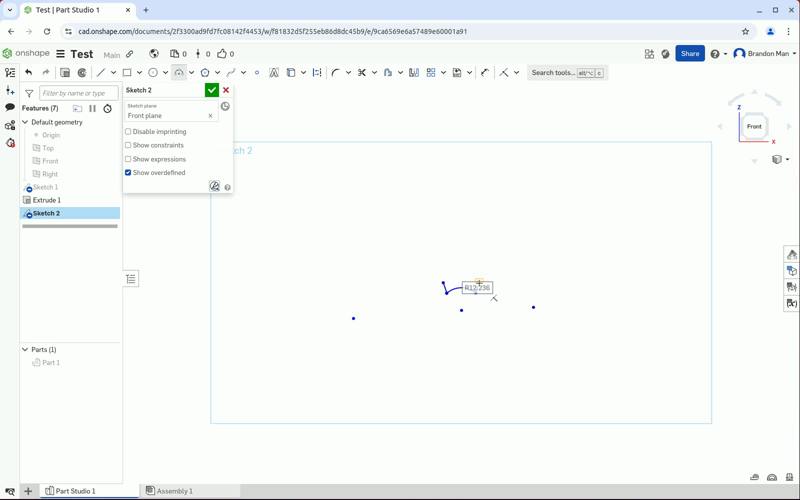
mouse_move(443, 282)
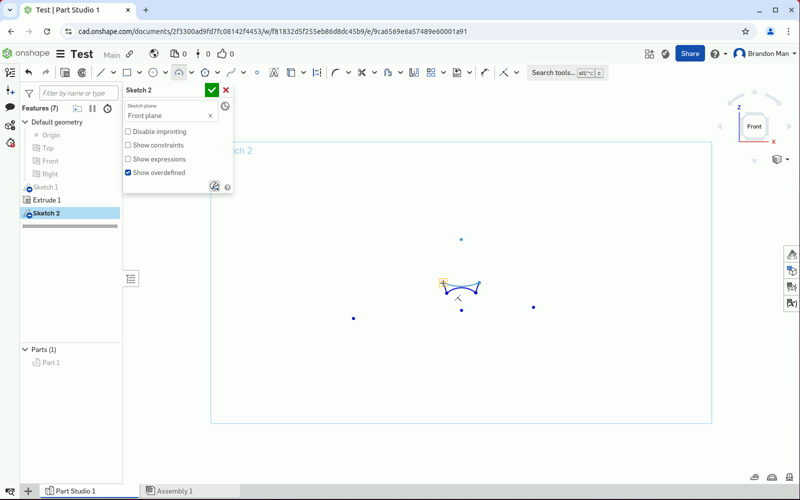
click(443, 282)
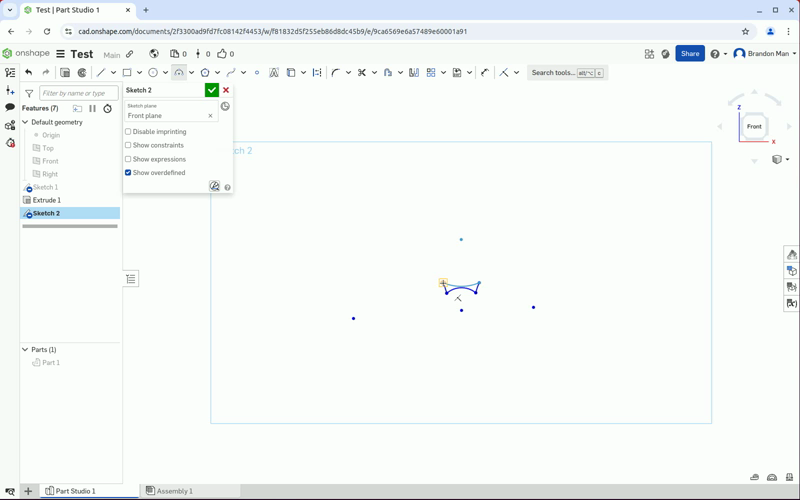
key_down(shift)
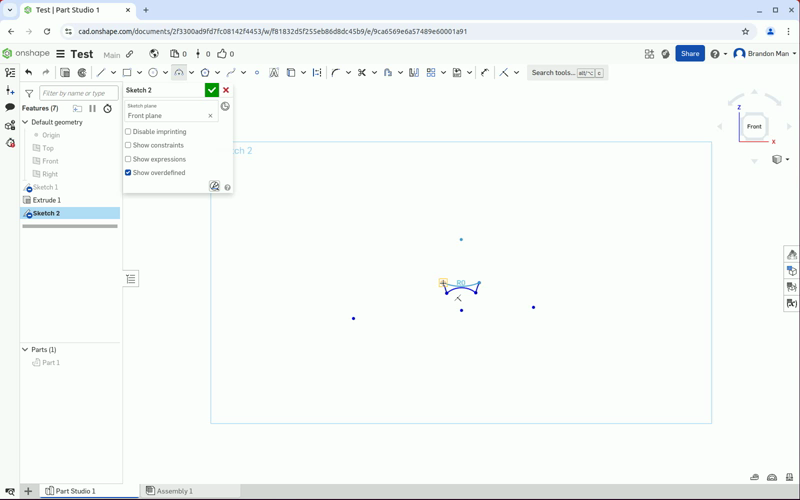
mouse_move(461, 278)
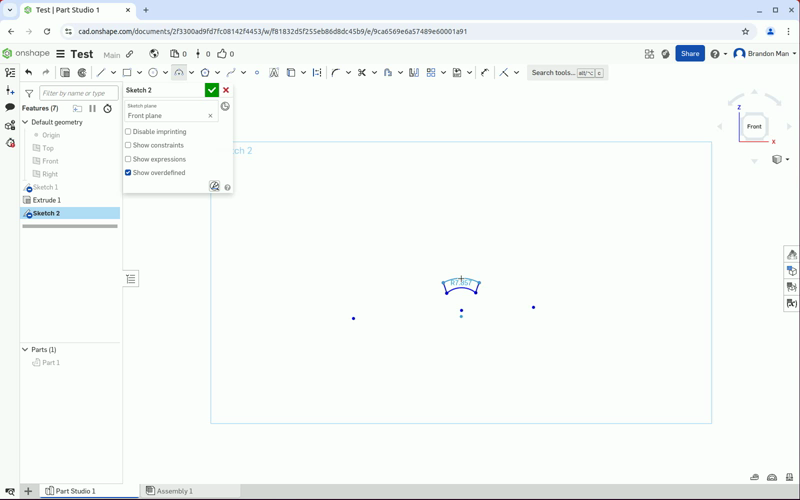
click(461, 278)
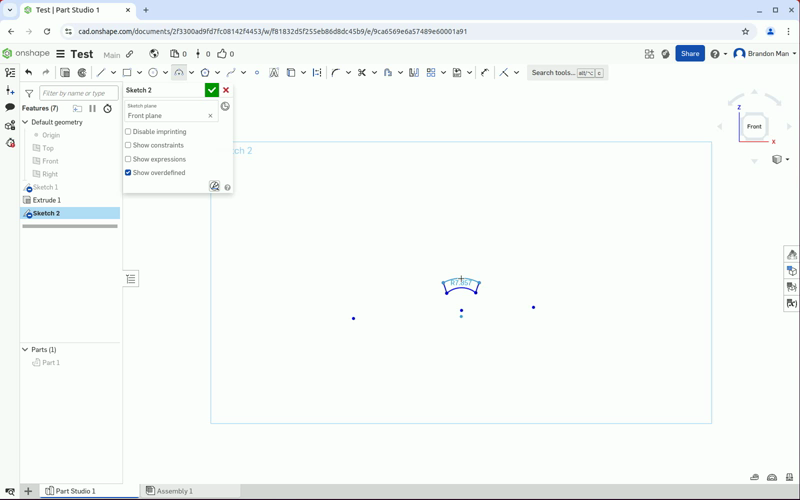
key_up(shift)
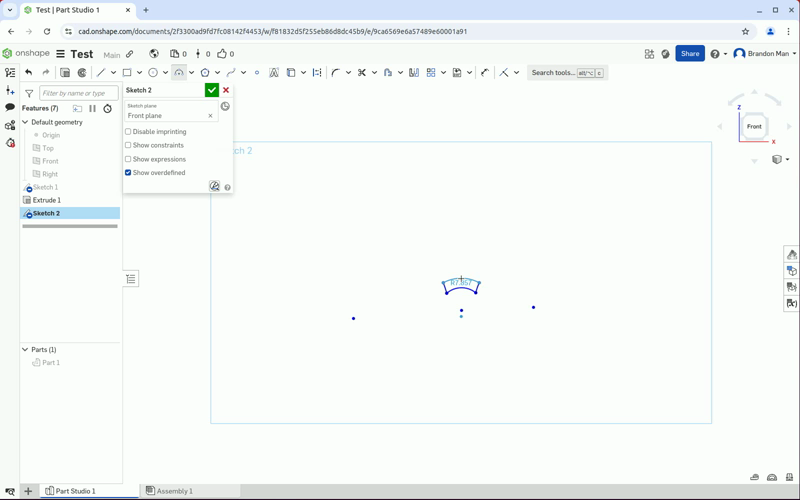
key(esc)
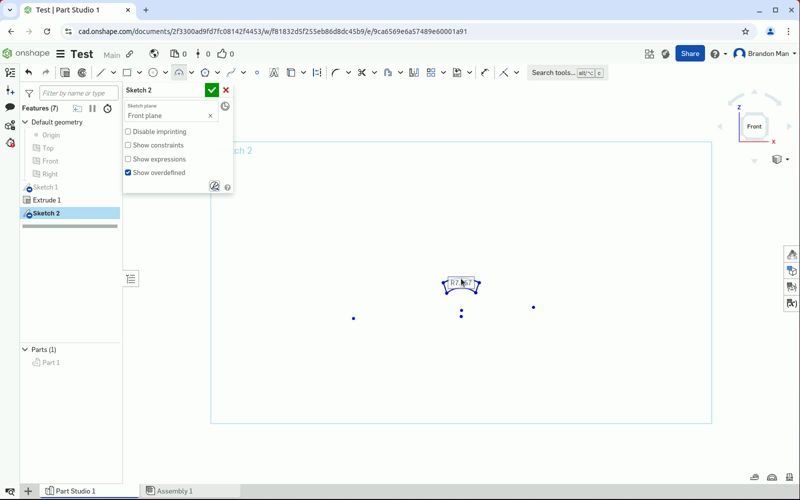
mouse_move(455, 280)
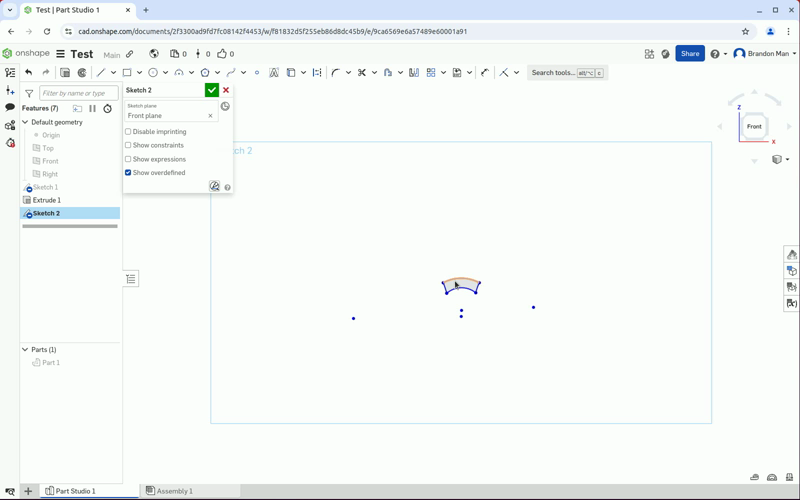
scroll(6)
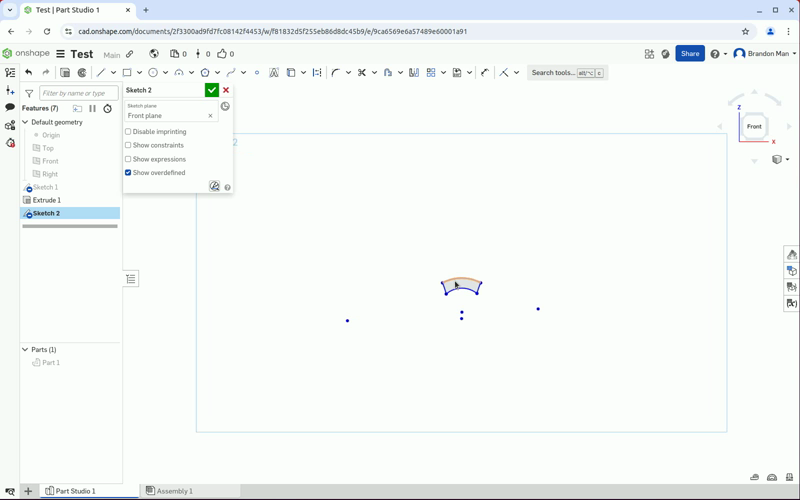
scroll(6)
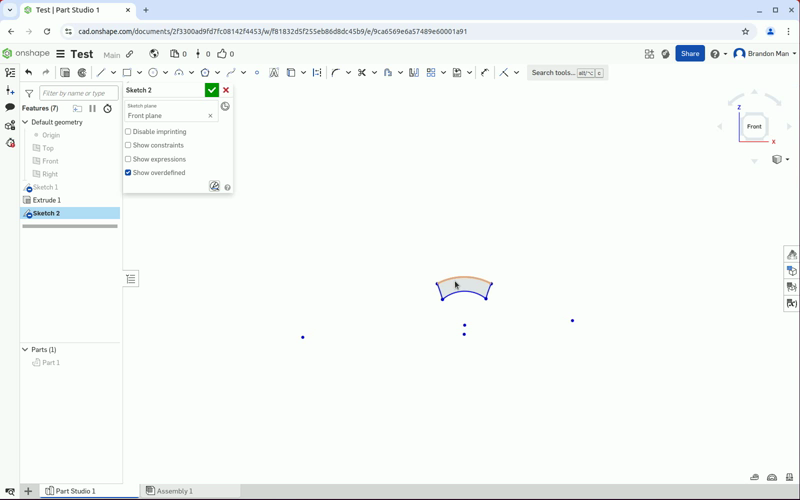
scroll(6)
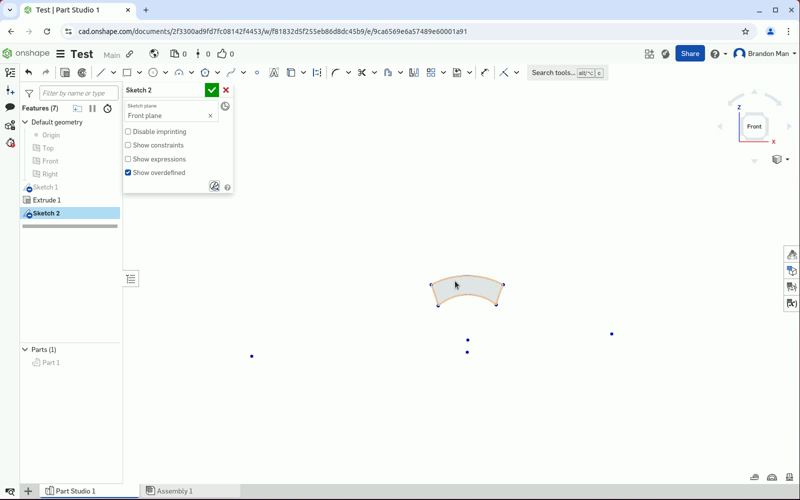
scroll(6)
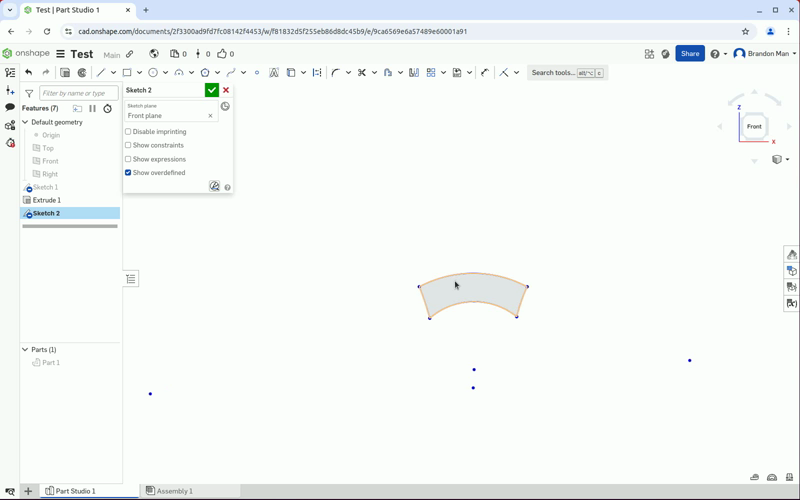
scroll(6)
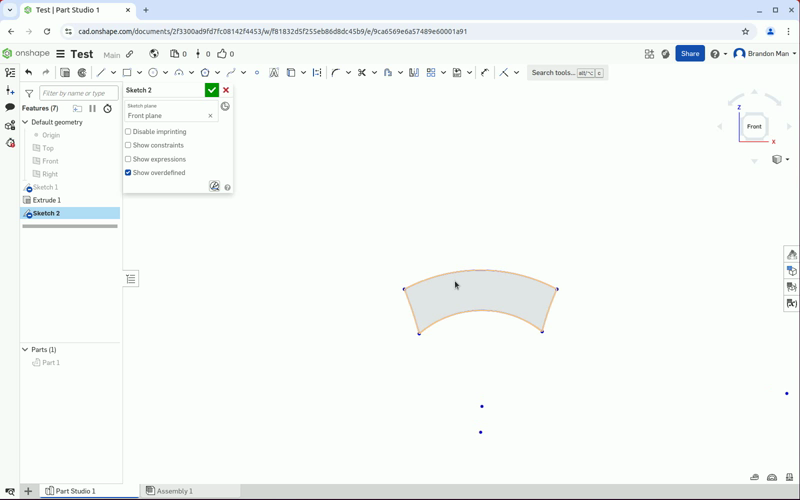
scroll(6)
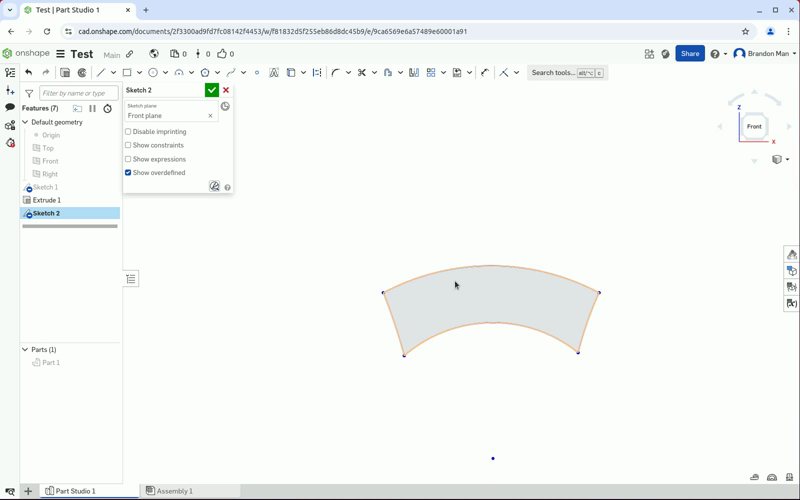
scroll(6)
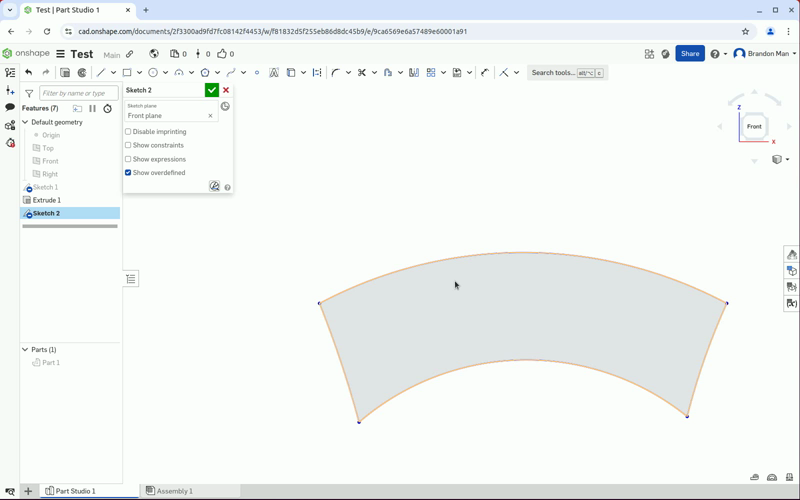
click(455, 280)
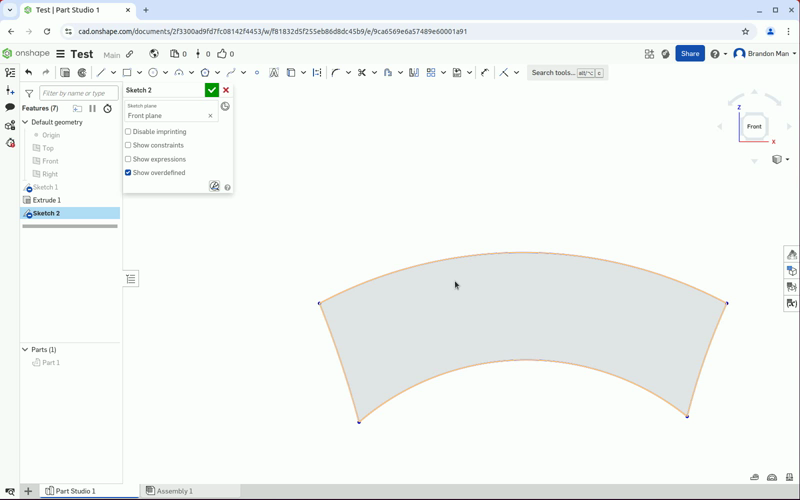
scroll(-6)
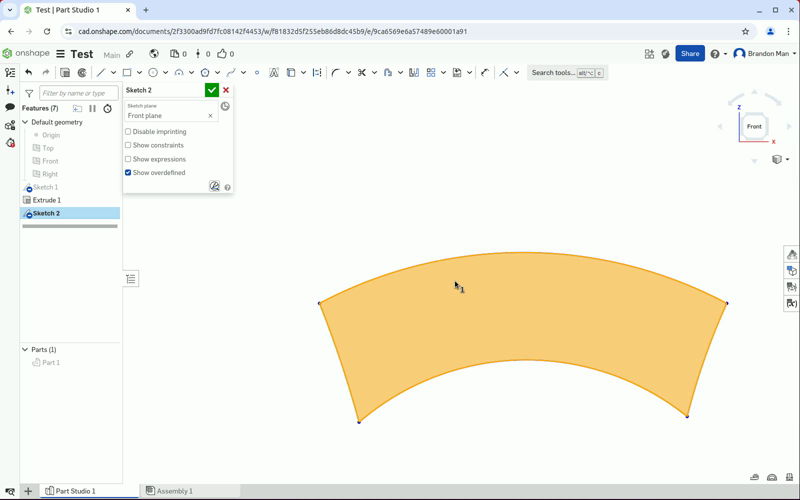
scroll(-6)
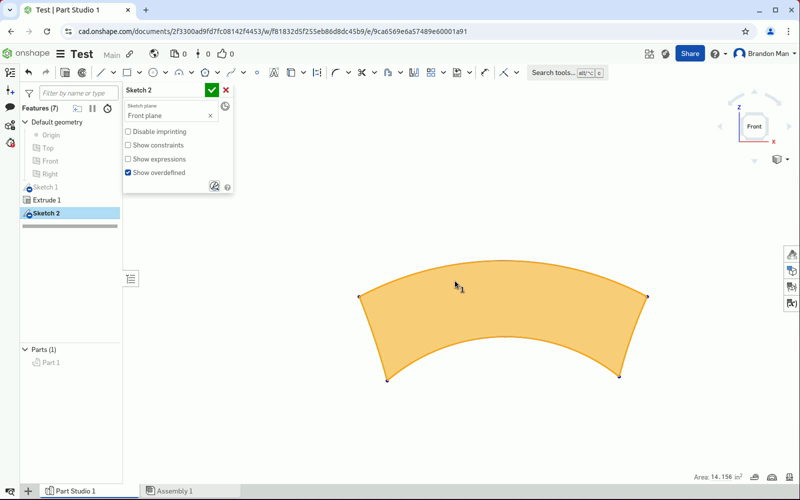
scroll(-6)
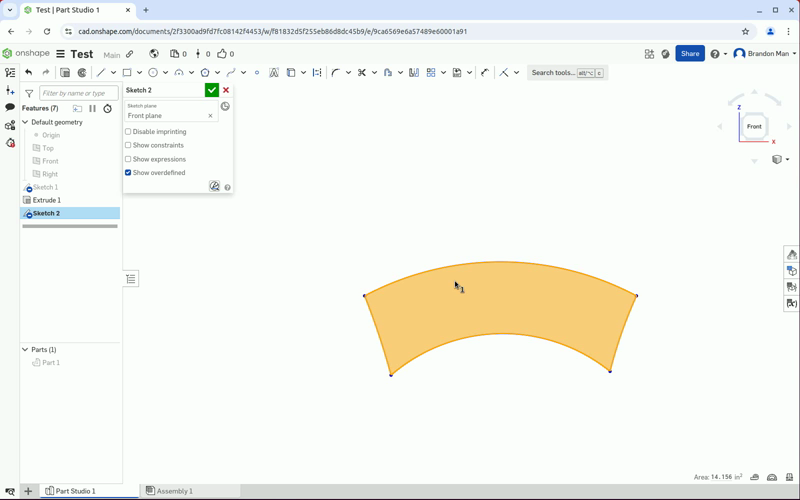
scroll(-6)
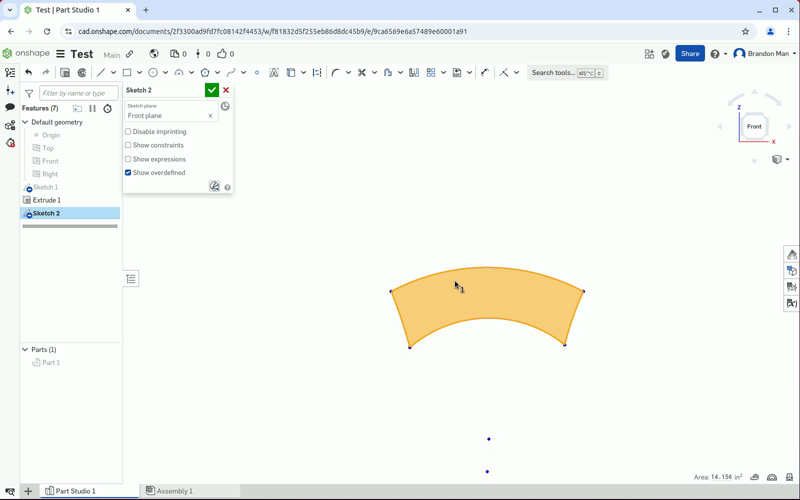
scroll(-6)
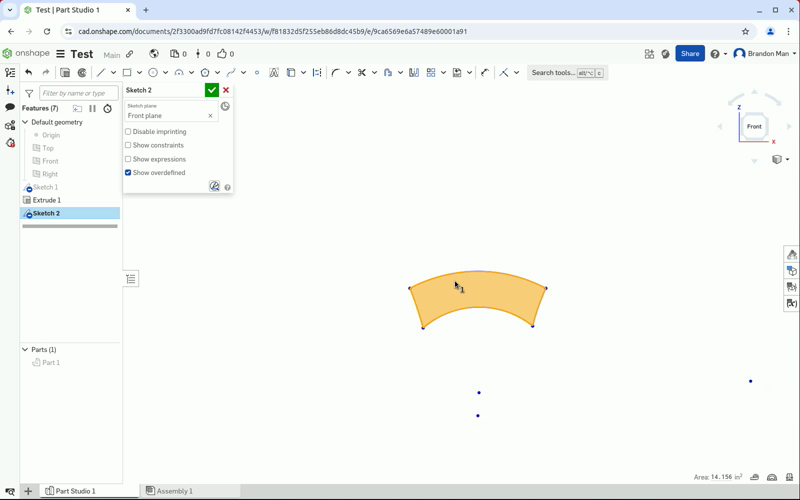
scroll(-6)
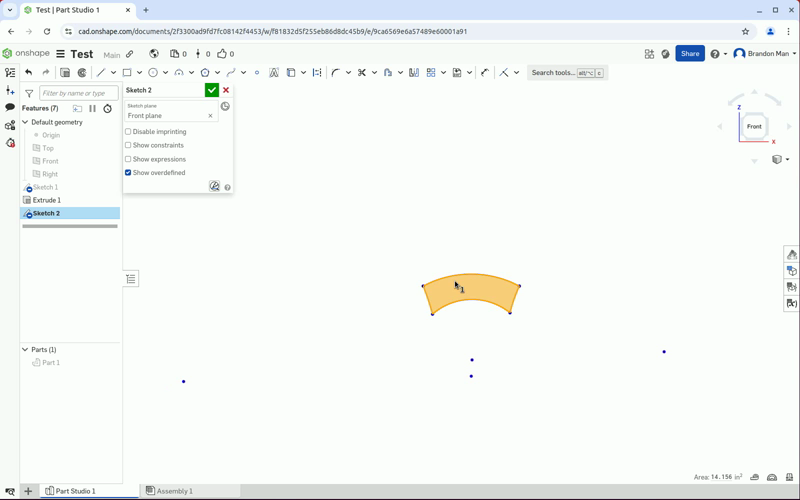
scroll(-6)
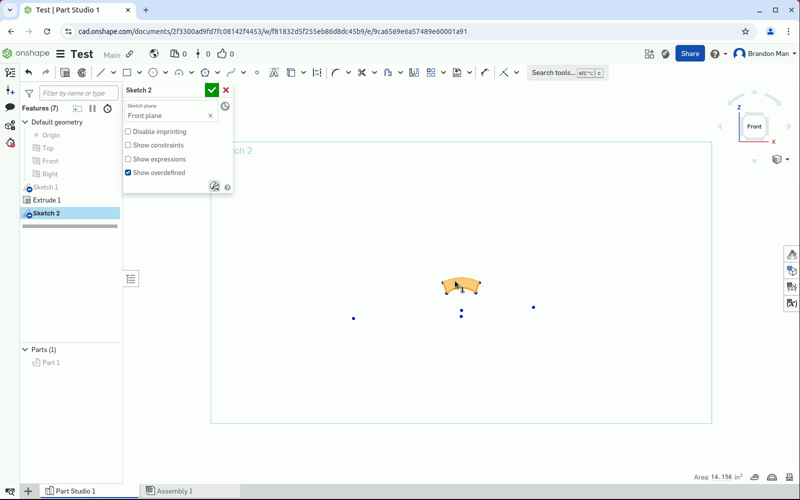
mouse_move(73, 352)
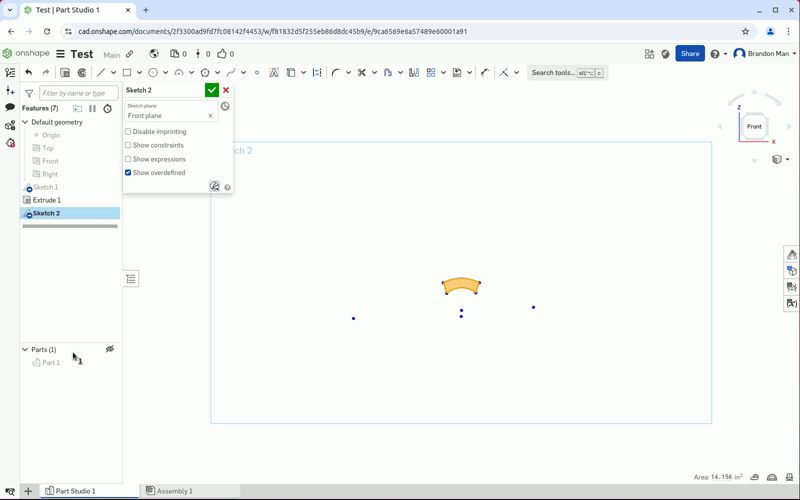
key(shift+y)
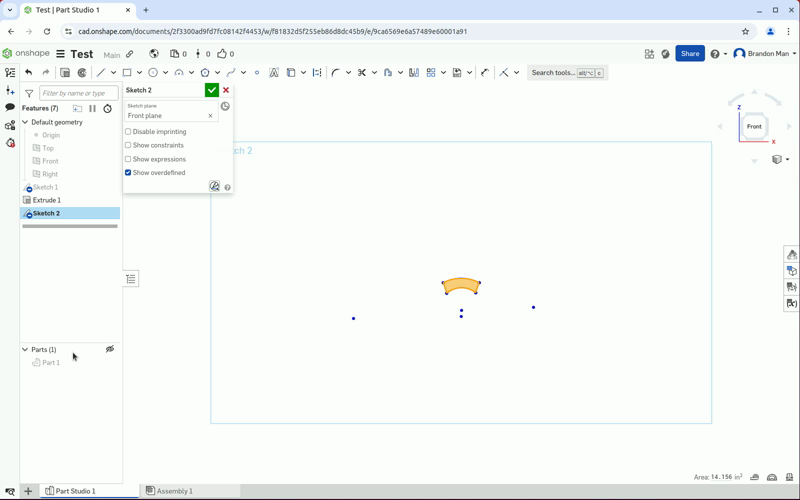
key(shift+e)
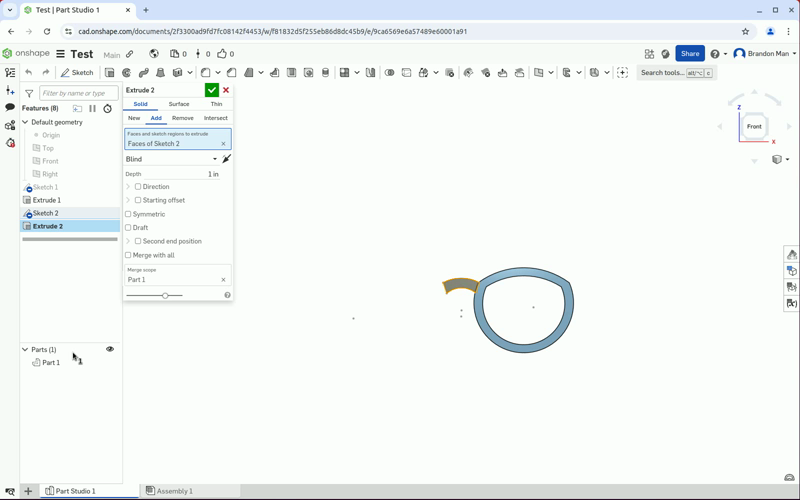
mouse_move(143, 106)
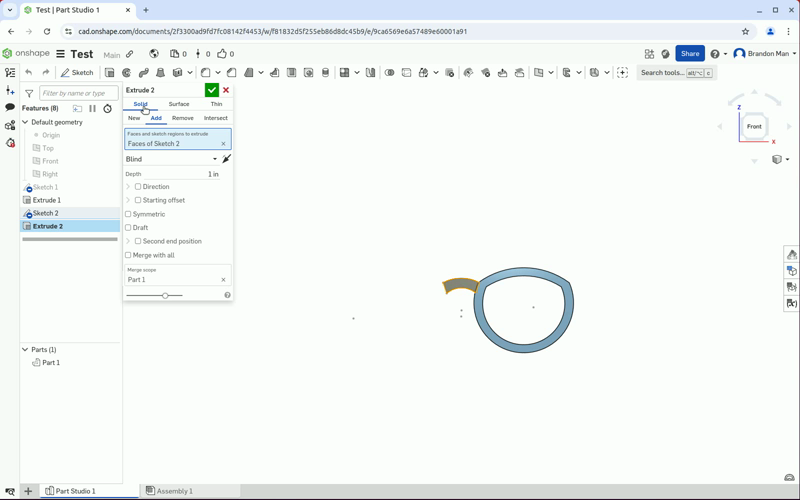
click(143, 106)
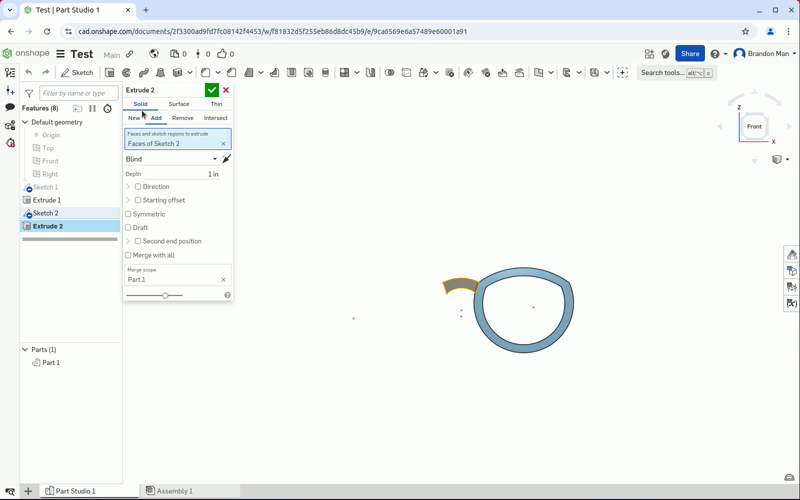
mouse_move(137, 120)
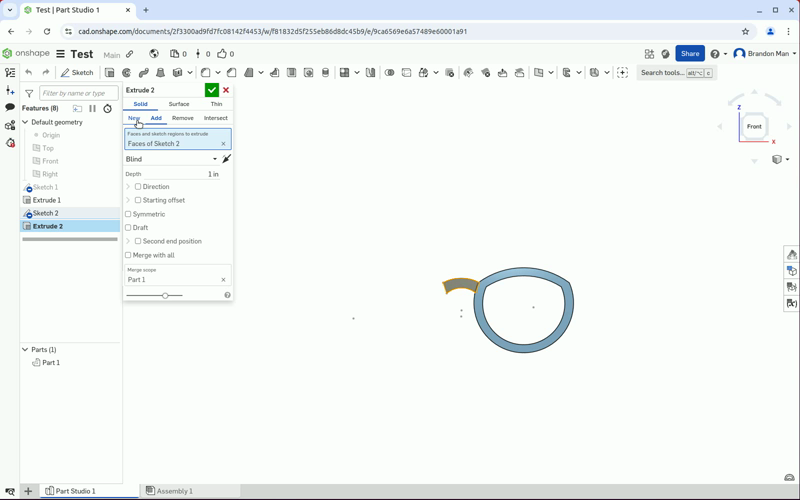
click(137, 120)
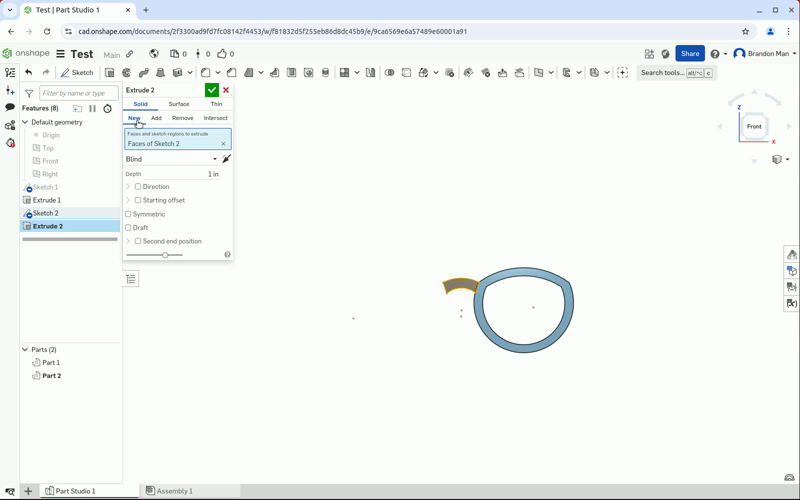
key(tab, 4)
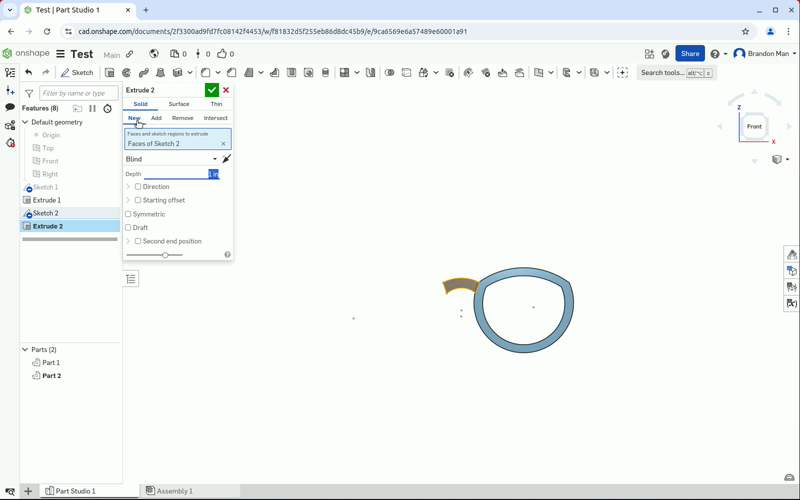
text(1.685)
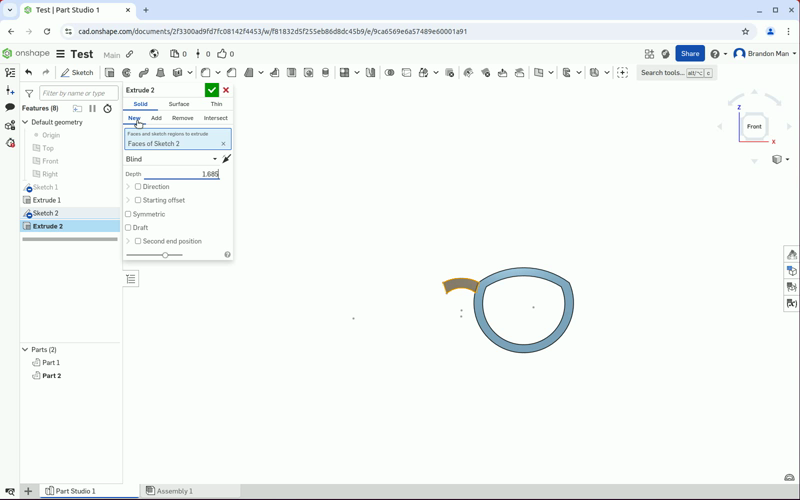
key(enter)
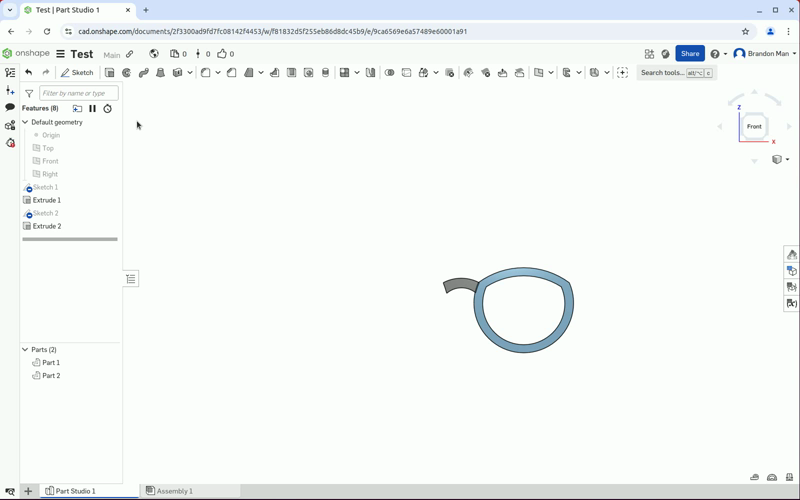
key(shift+h)
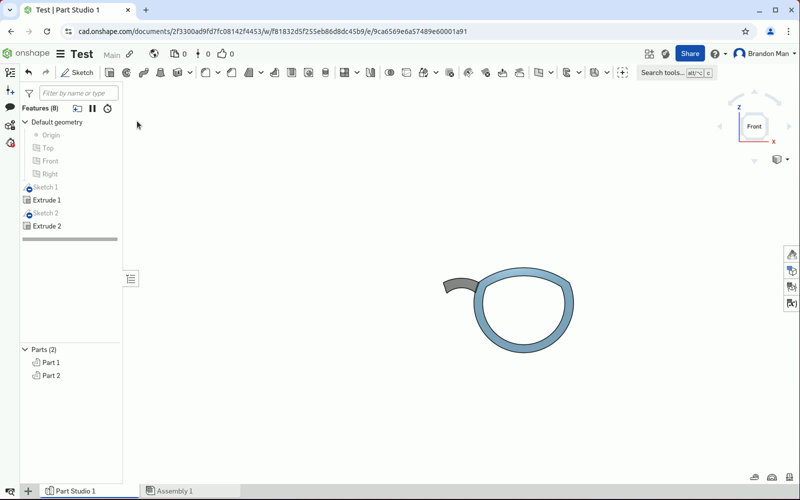
key(shift+h)
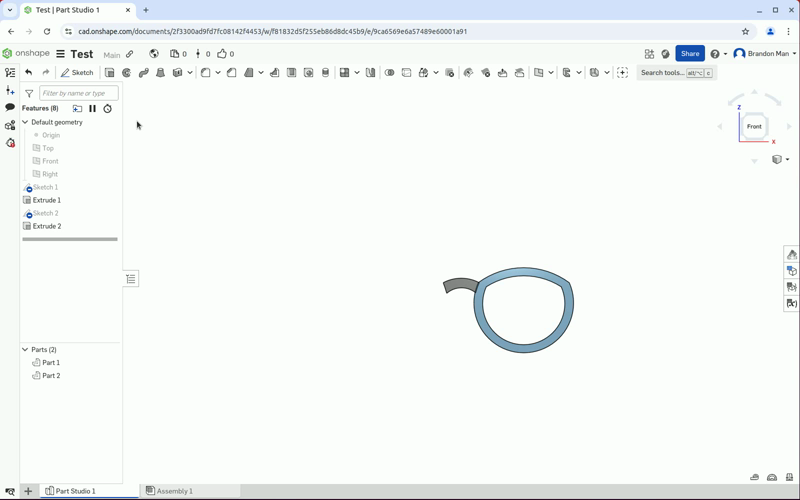
mouse_move(73, 189)
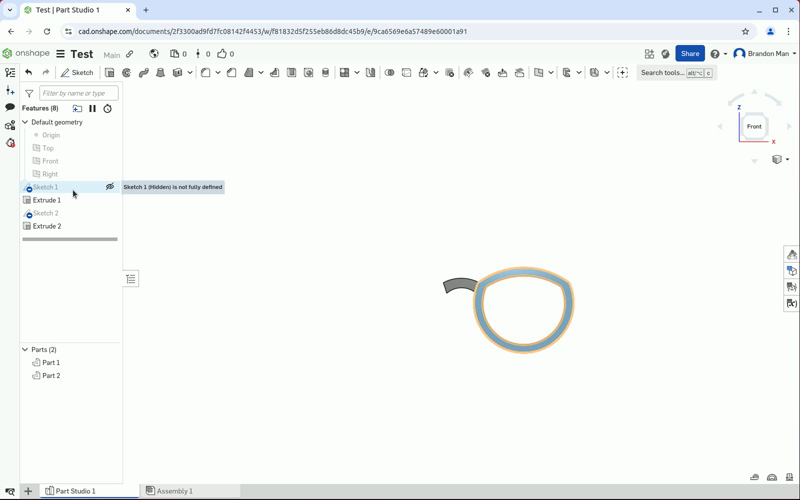
click(73, 189)
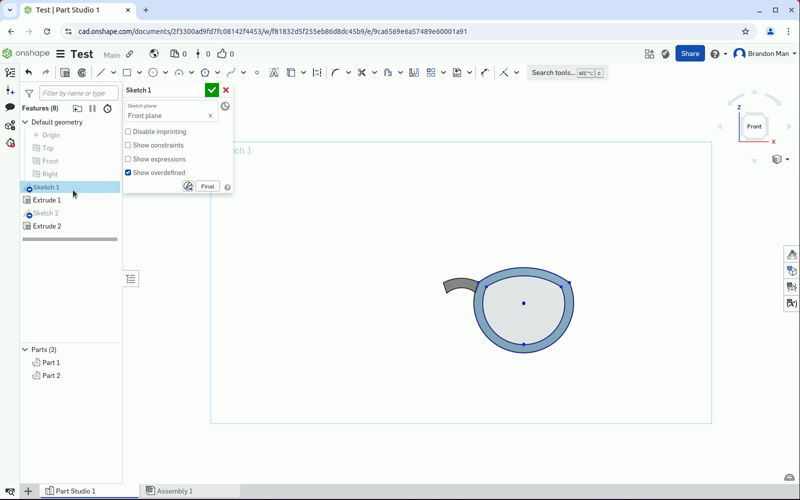
mouse_move(229, 92)
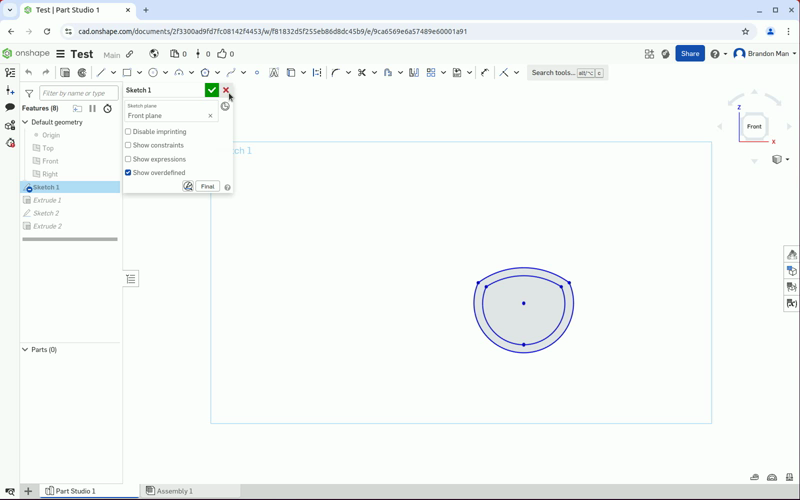
click(229, 92)
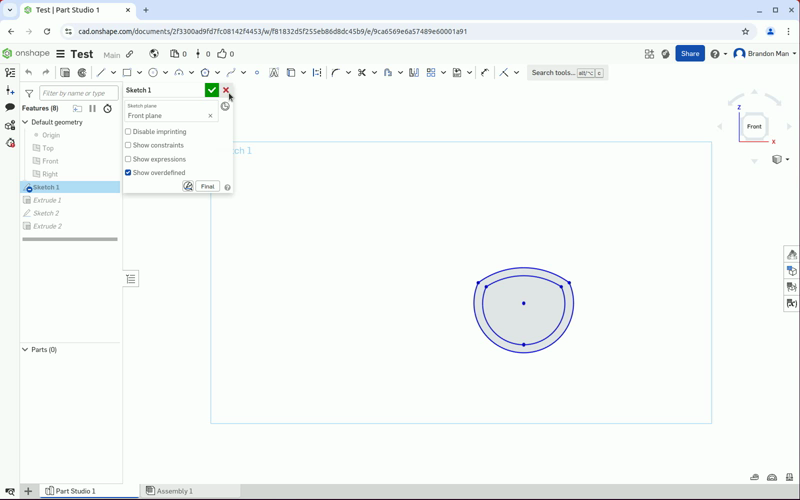
key(shift+s)
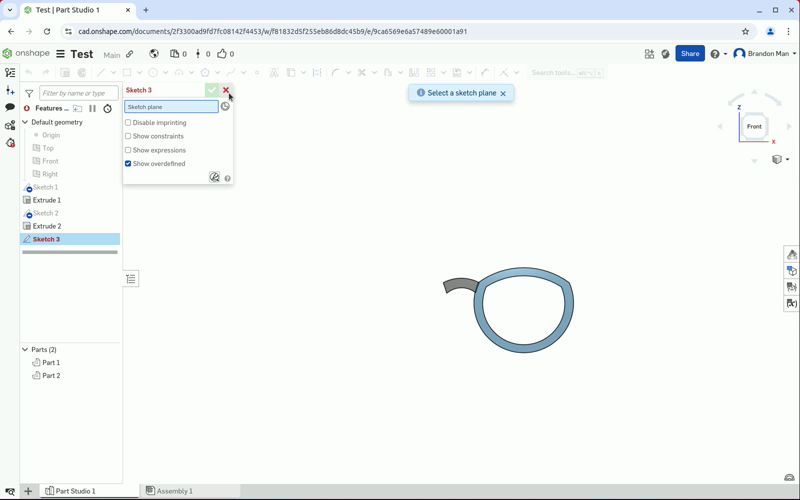
mouse_move(73, 163)
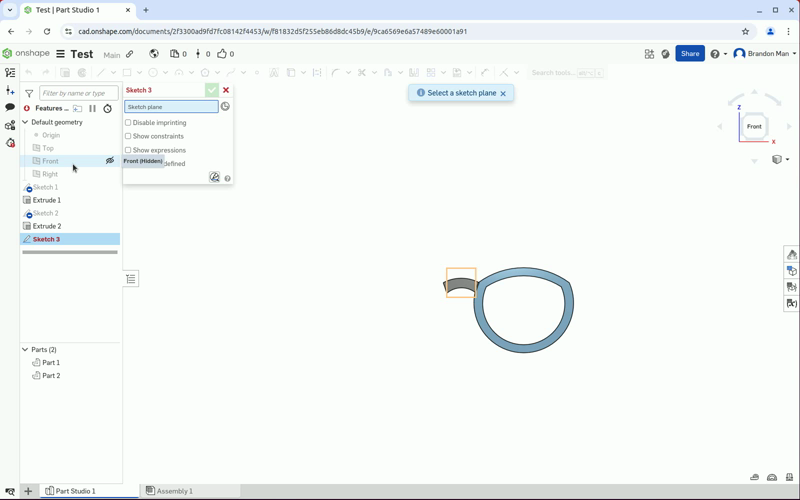
click(73, 163)
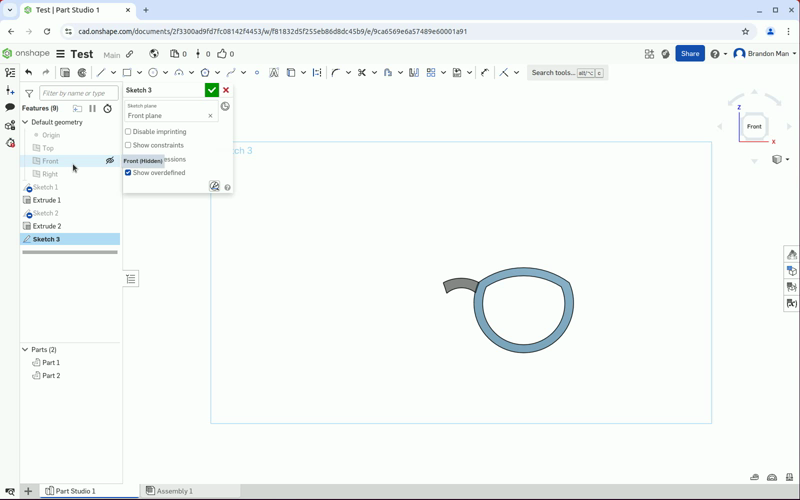
mouse_move(73, 352)
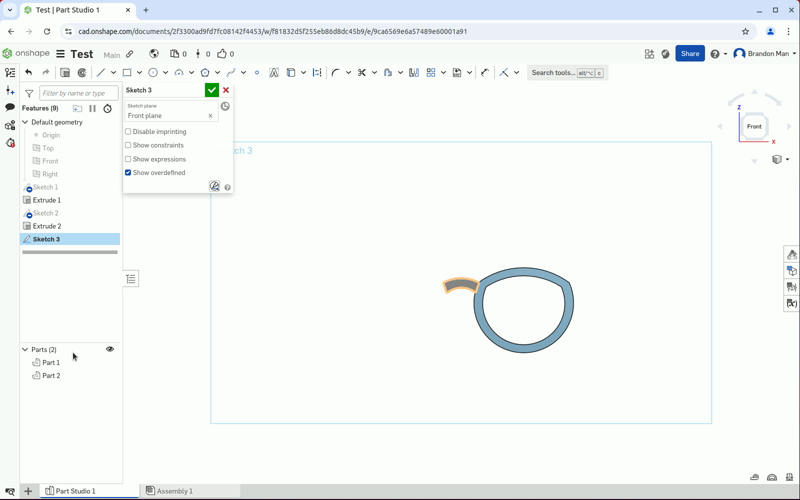
key(y)
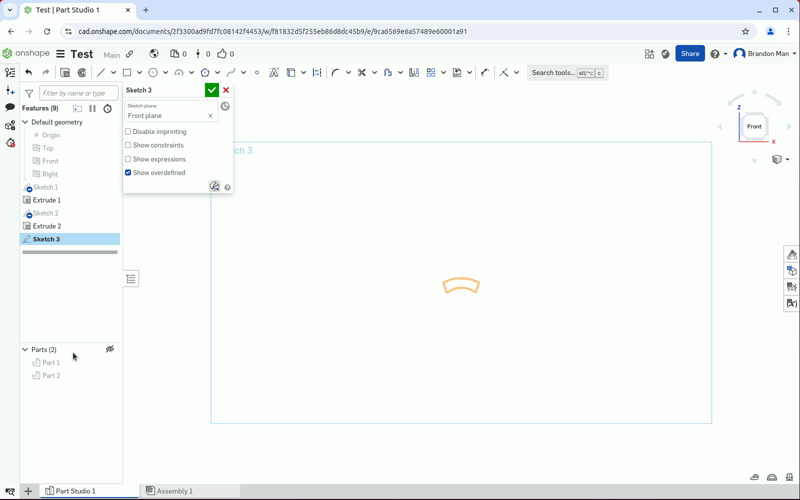
key(a)
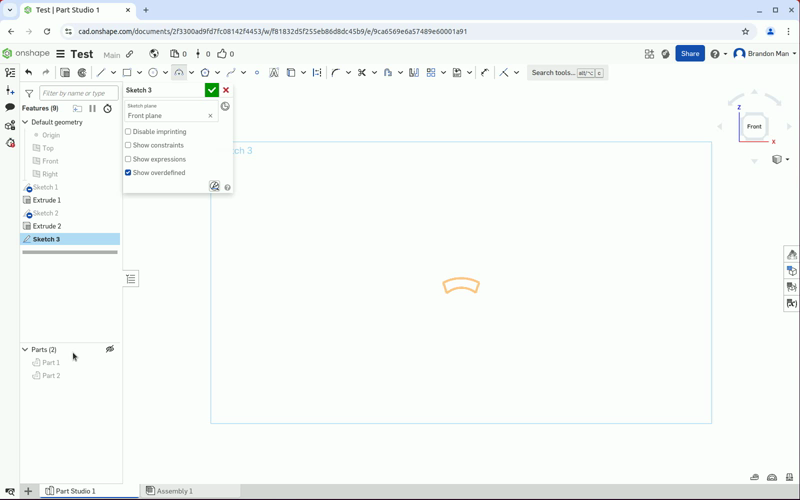
key_down(shift)
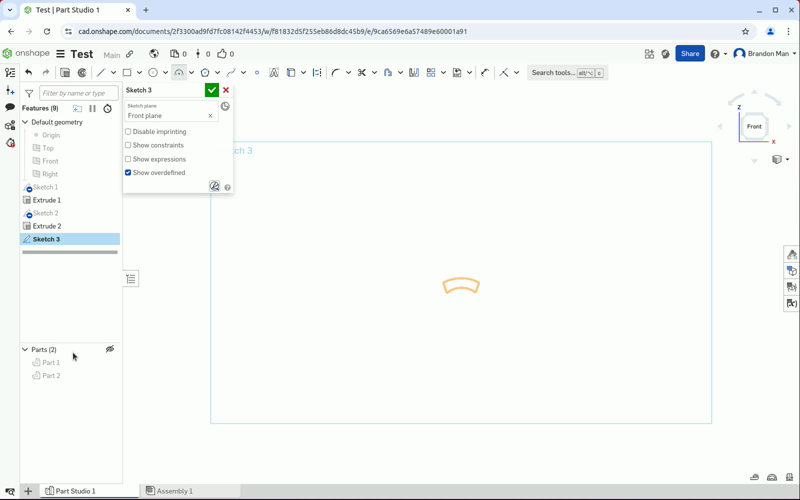
mouse_move(352, 282)
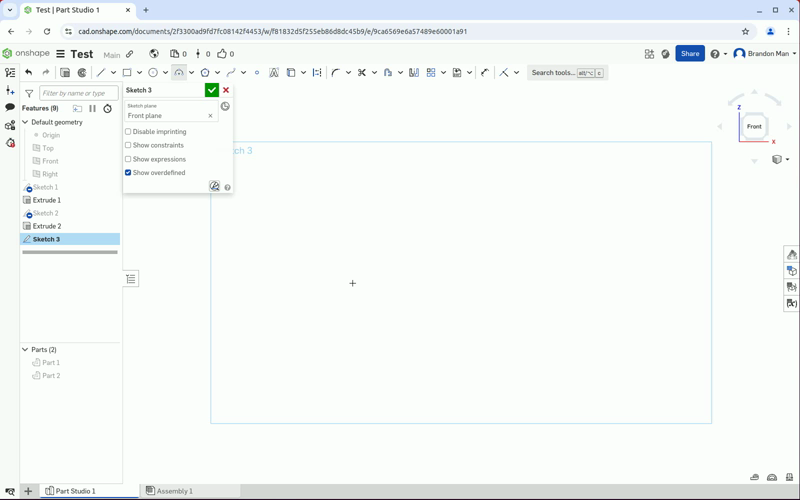
click(352, 282)
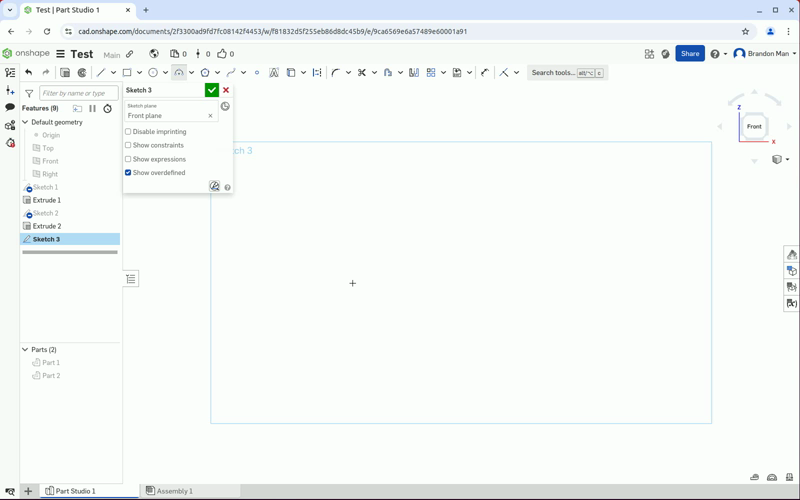
key_up(shift)
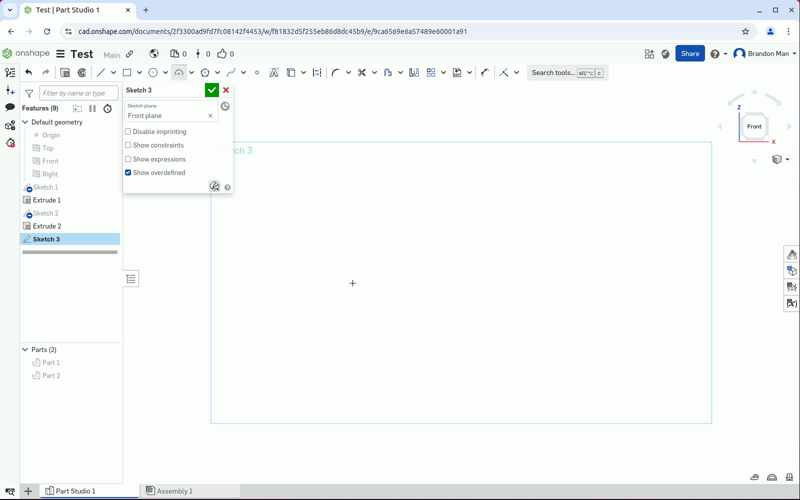
key_down(shift)
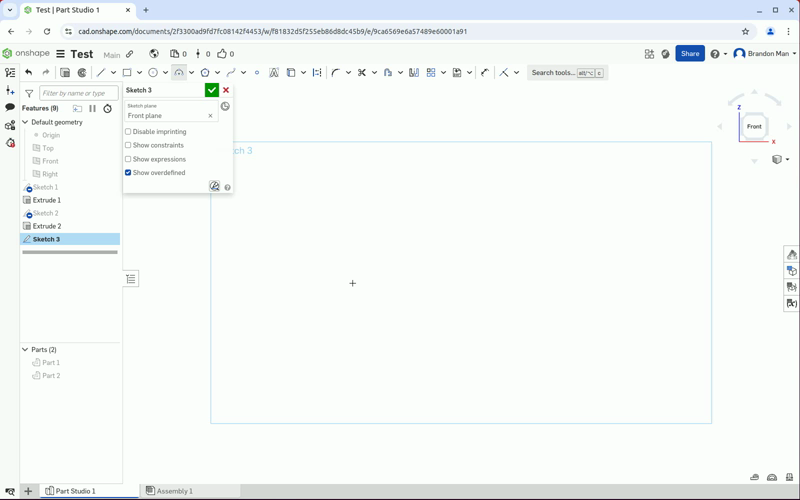
mouse_move(444, 282)
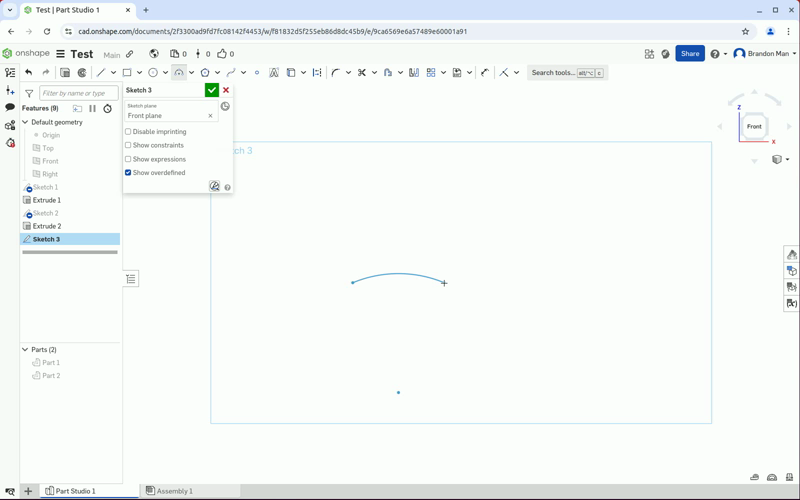
click(444, 282)
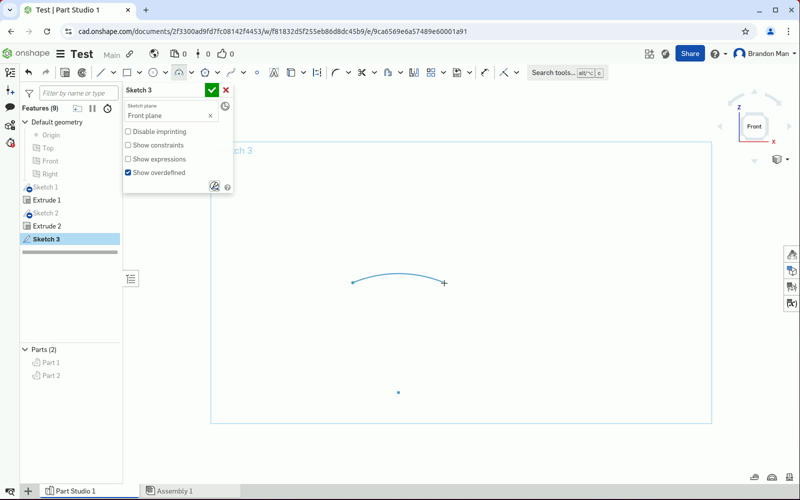
mouse_move(398, 352)
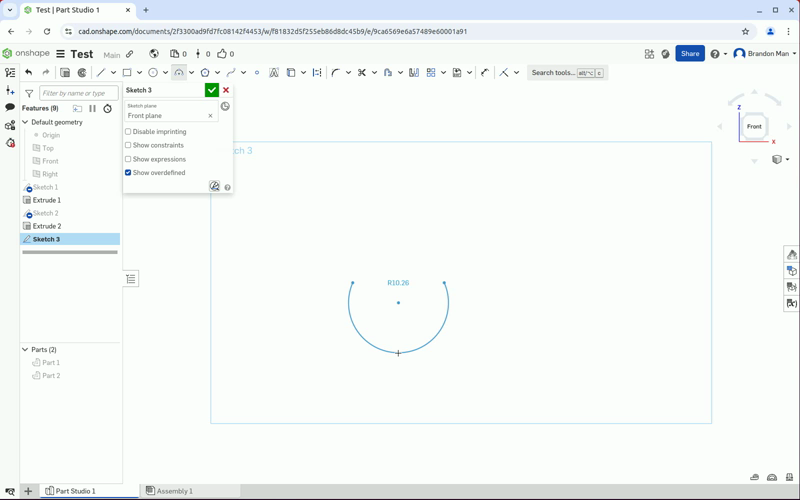
click(398, 352)
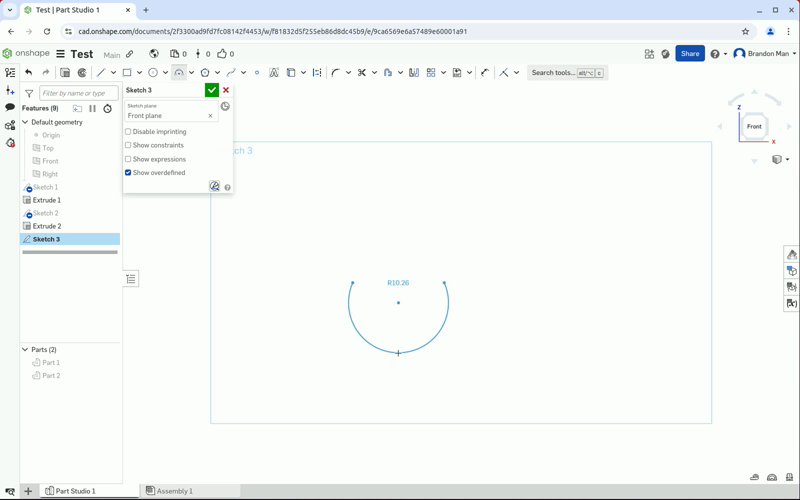
key_up(shift)
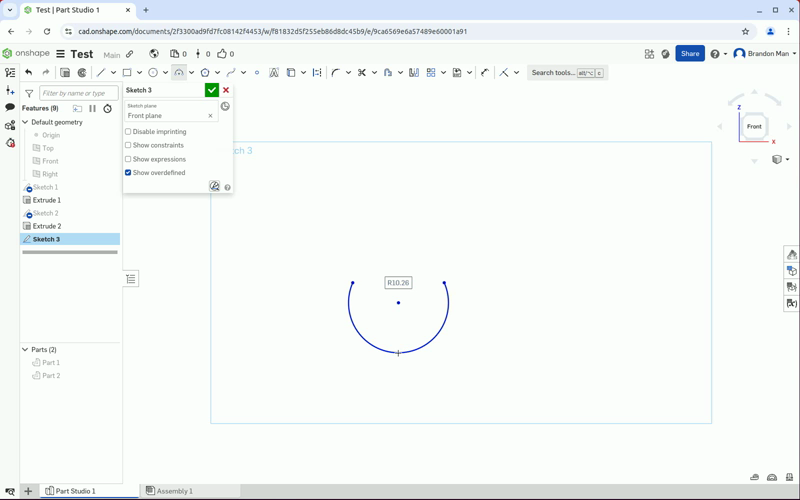
mouse_move(444, 282)
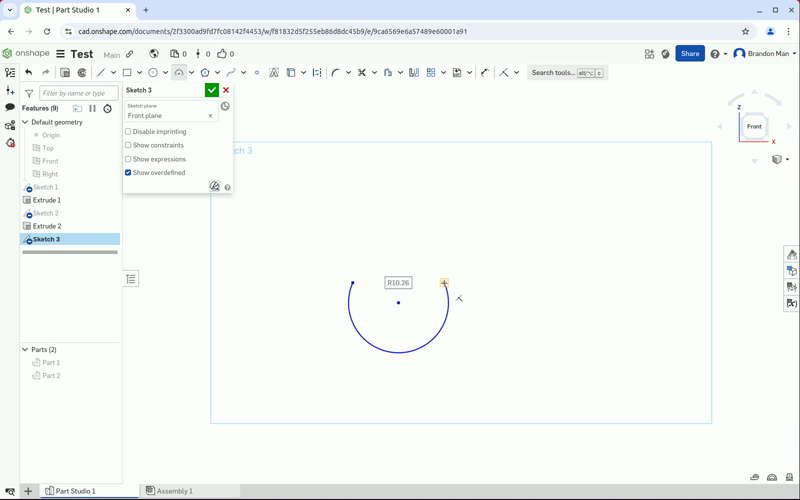
click(444, 282)
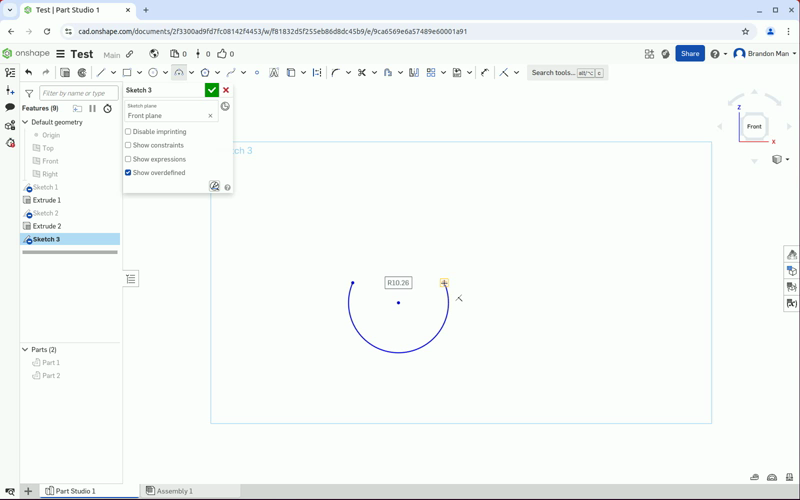
mouse_move(352, 282)
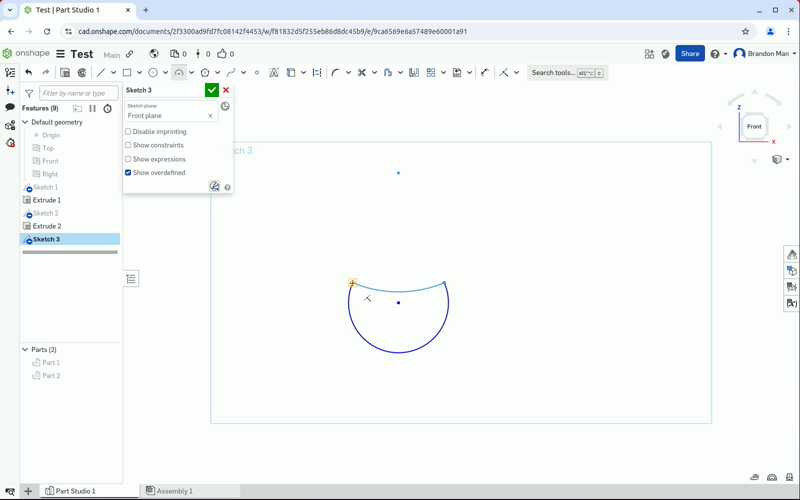
click(352, 282)
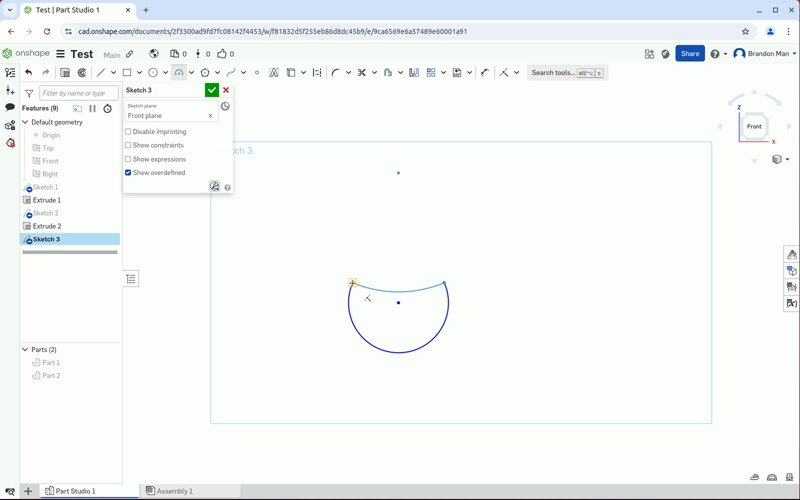
key_down(shift)
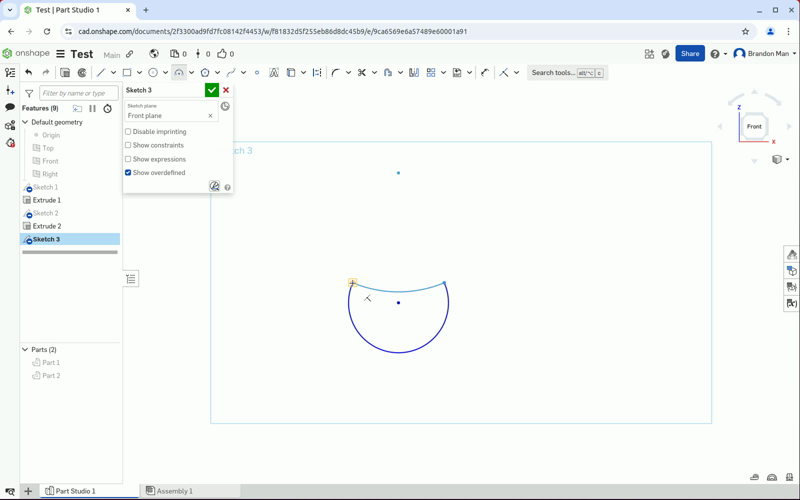
mouse_move(398, 267)
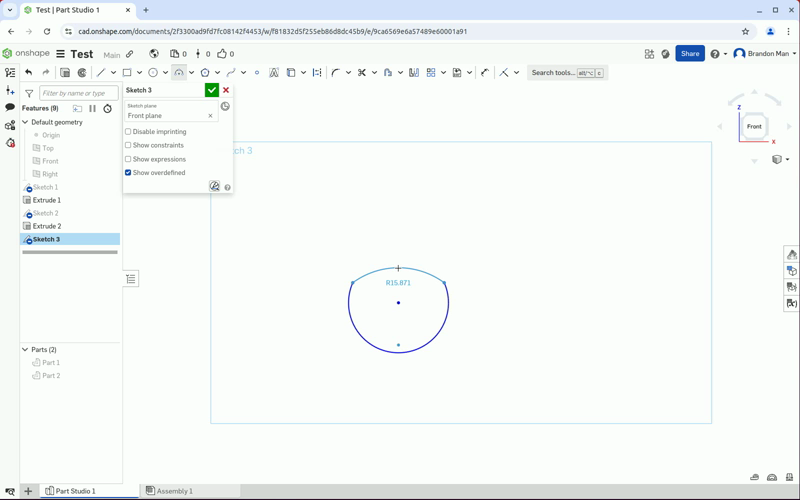
click(398, 267)
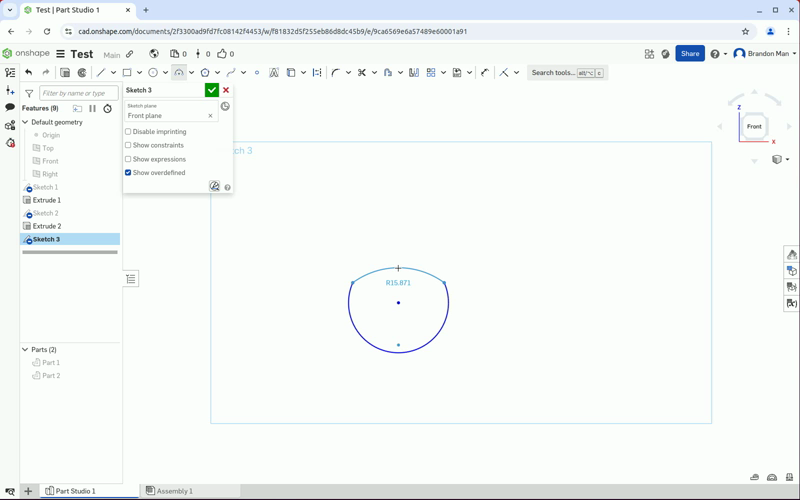
key_up(shift)
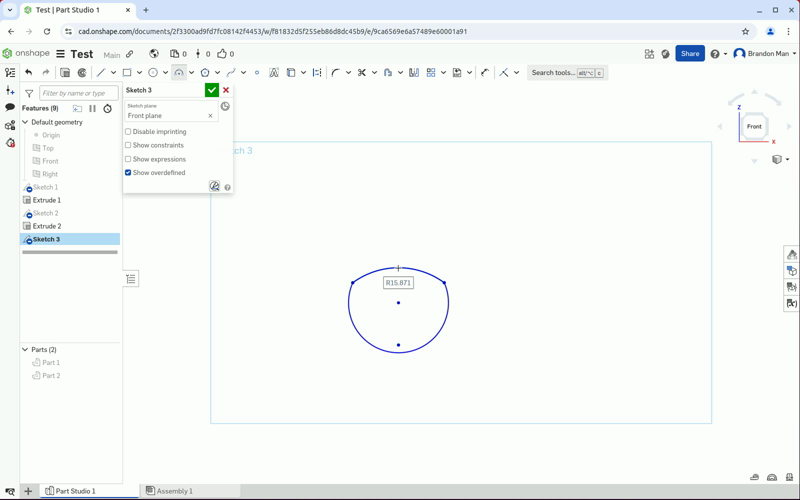
key(esc)
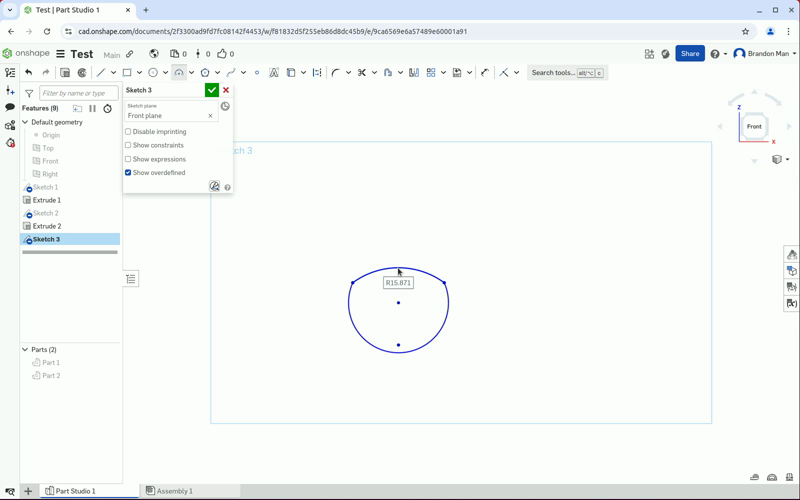
key(a)
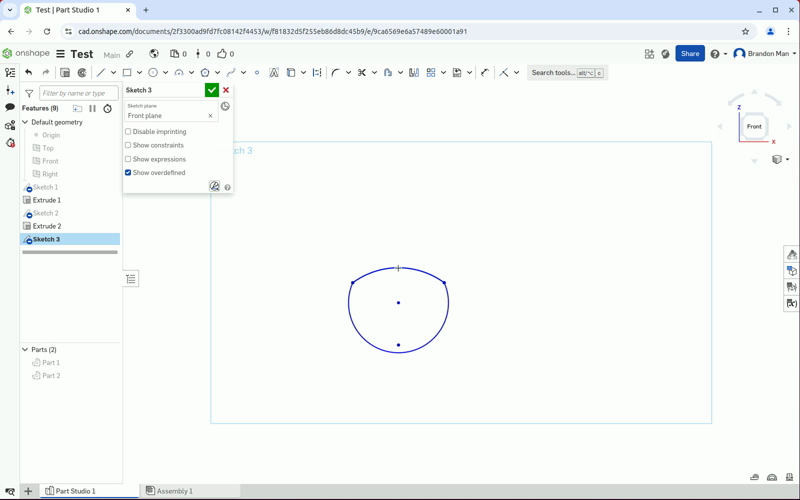
key_down(shift)
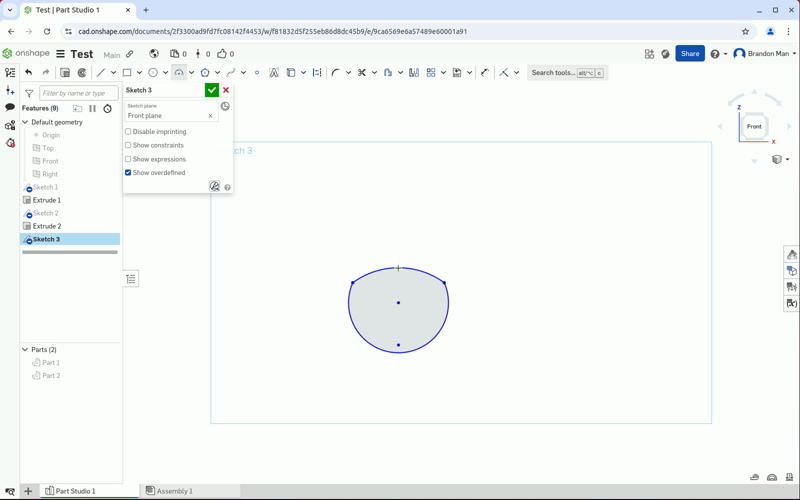
mouse_move(360, 286)
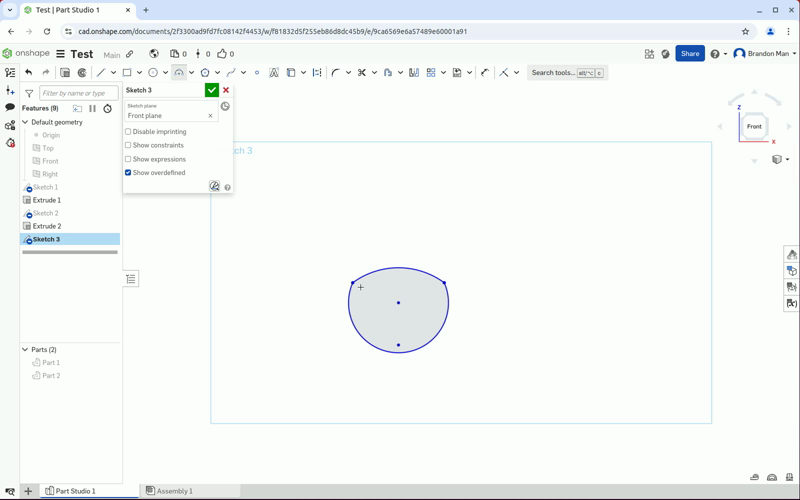
click(360, 286)
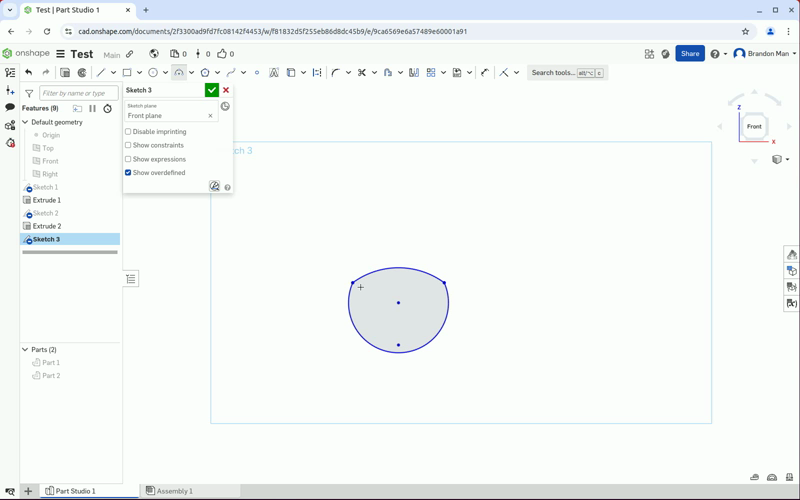
key_up(shift)
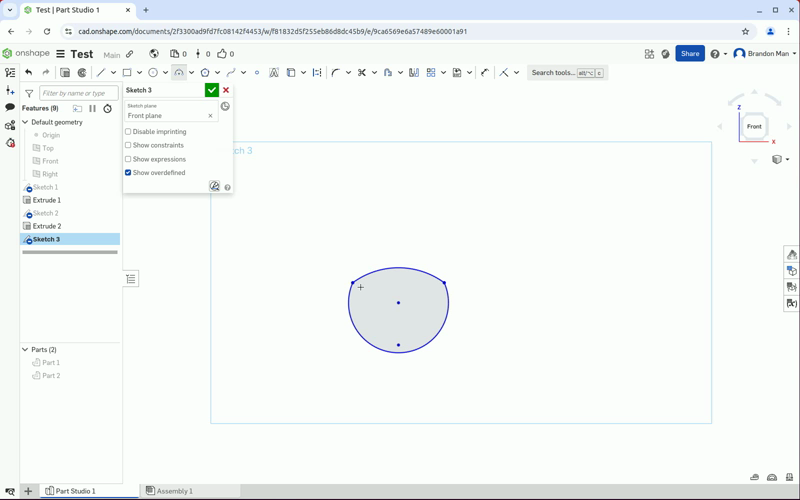
key_down(shift)
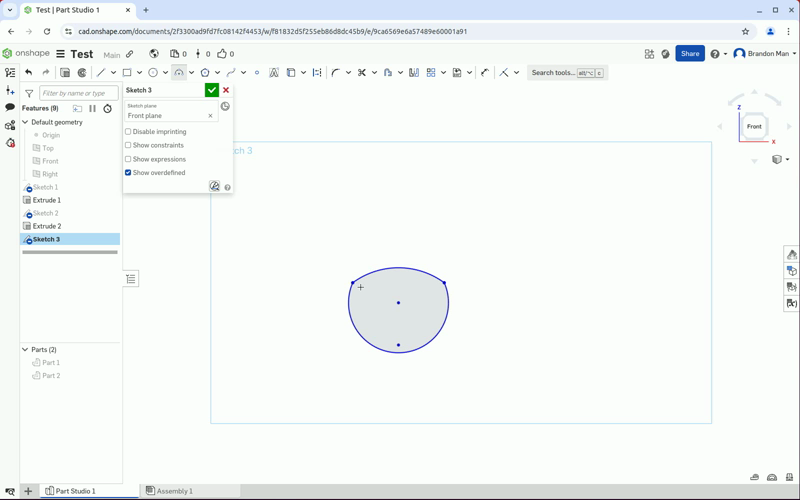
mouse_move(435, 286)
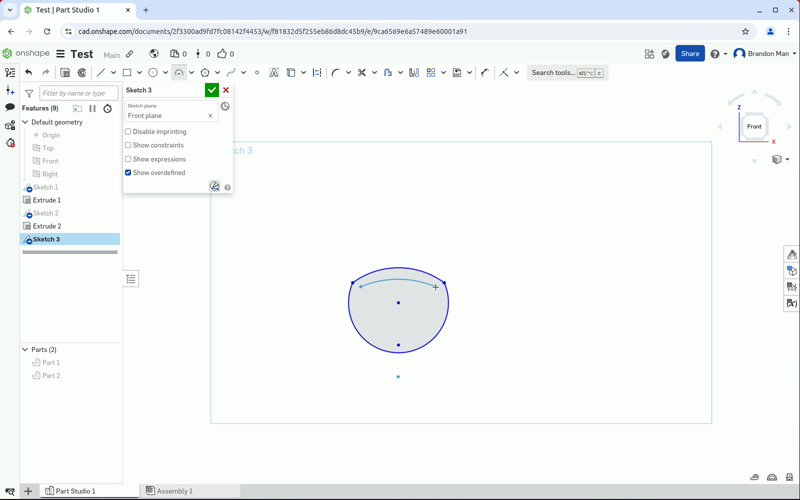
click(435, 286)
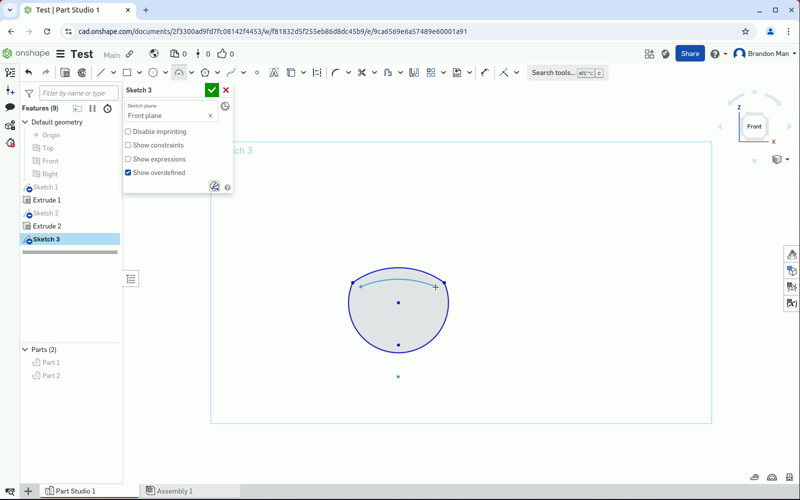
mouse_move(398, 344)
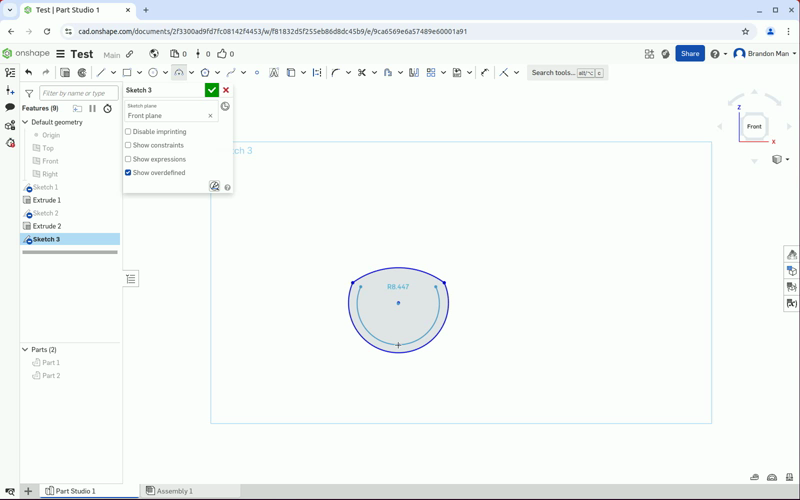
click(398, 344)
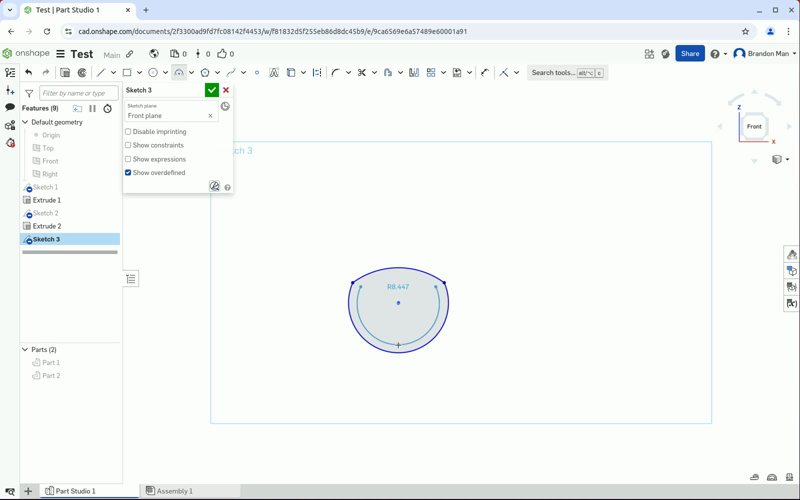
key_up(shift)
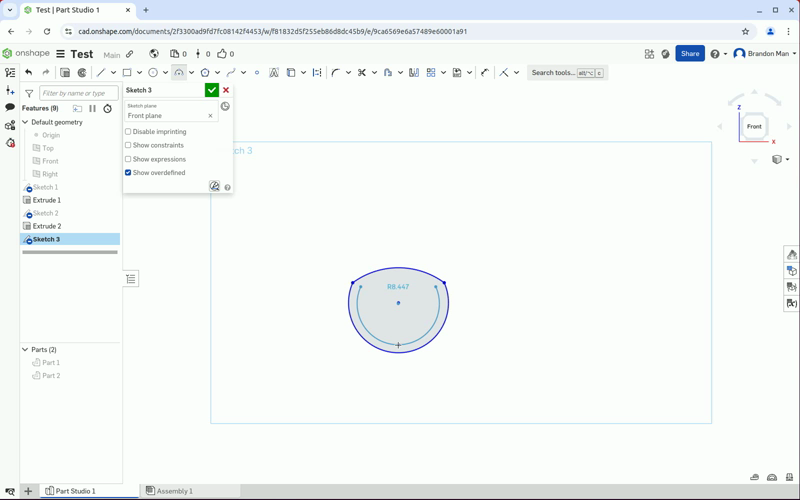
mouse_move(435, 286)
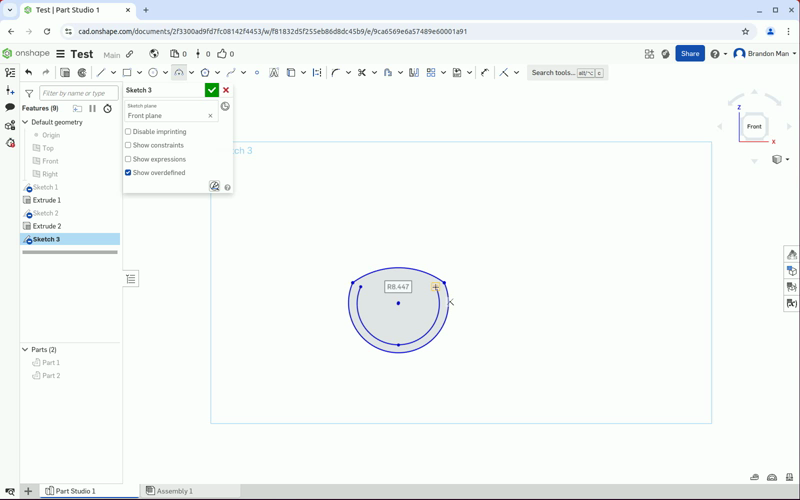
click(435, 286)
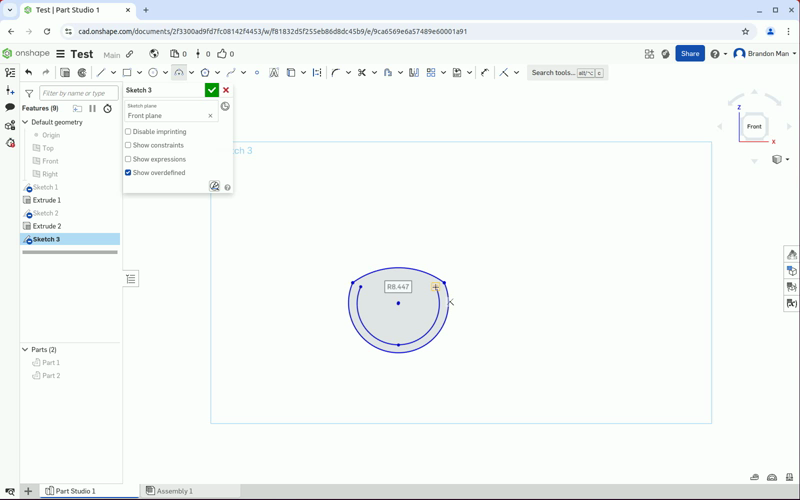
mouse_move(360, 286)
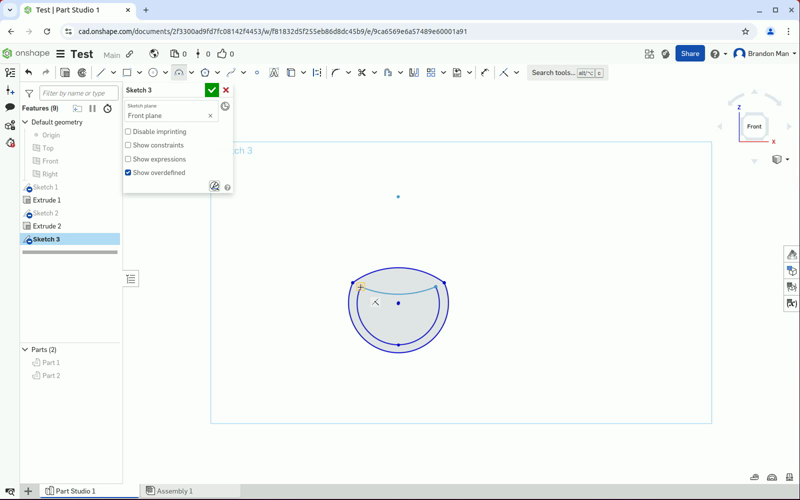
click(360, 286)
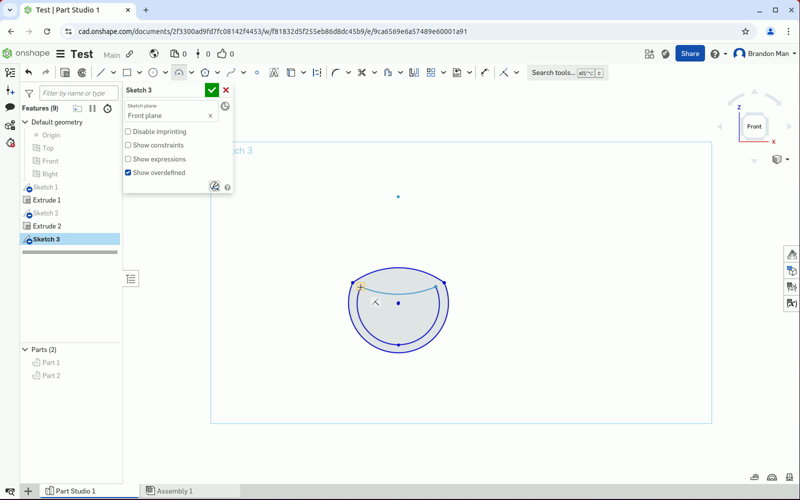
key_down(shift)
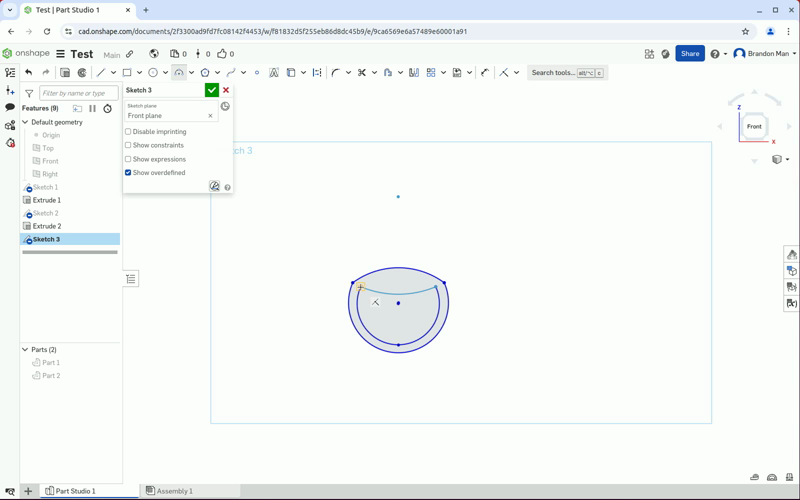
mouse_move(398, 275)
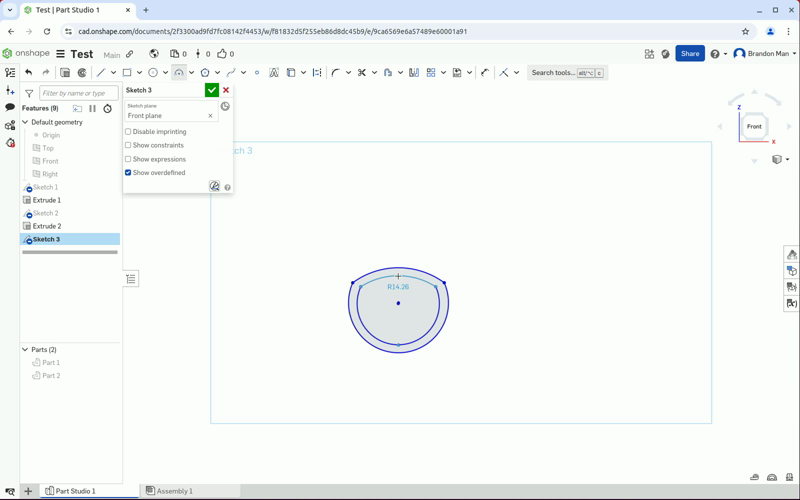
click(398, 275)
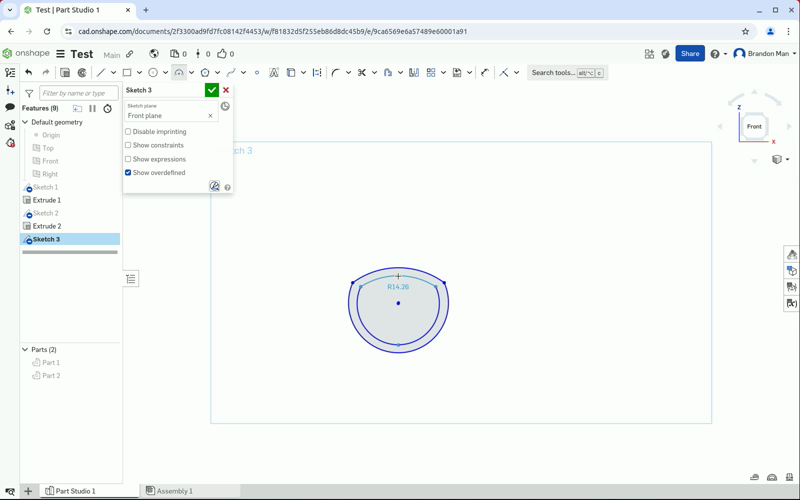
key_up(shift)
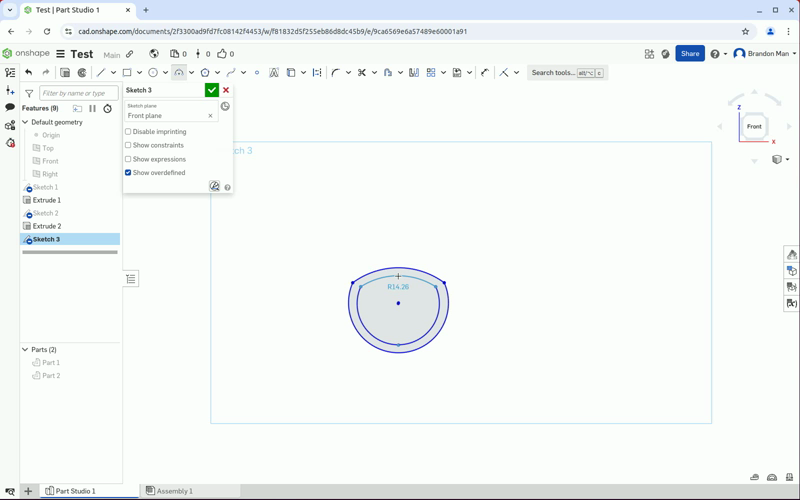
key(esc)
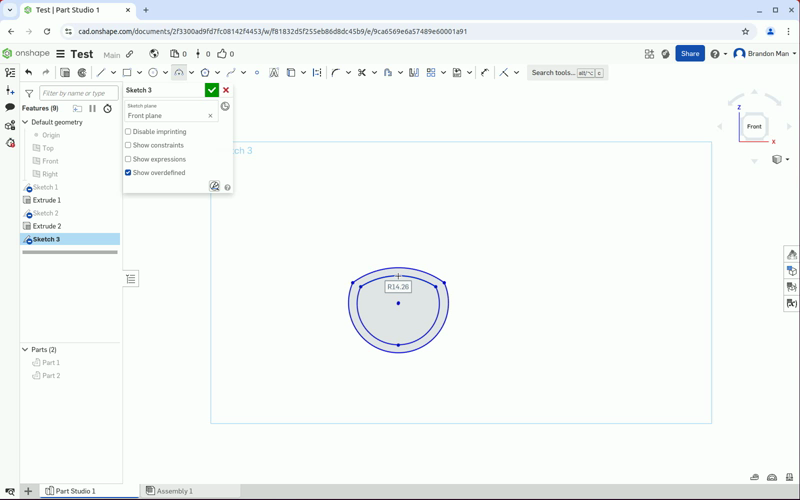
mouse_move(442, 309)
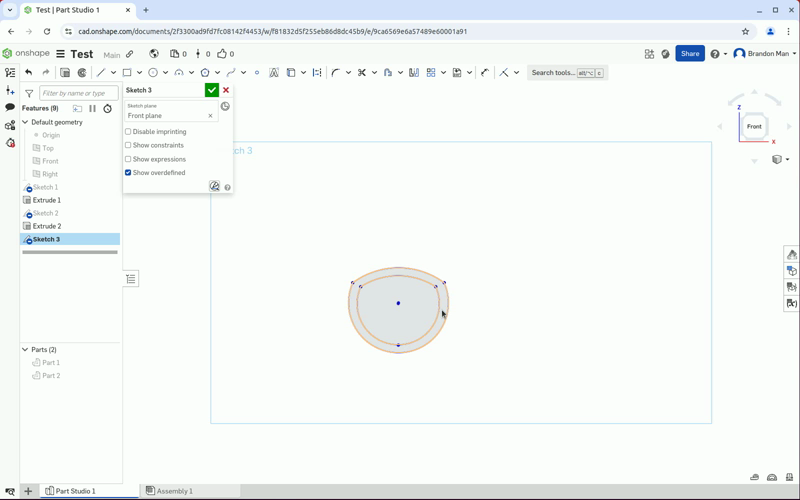
click(442, 309)
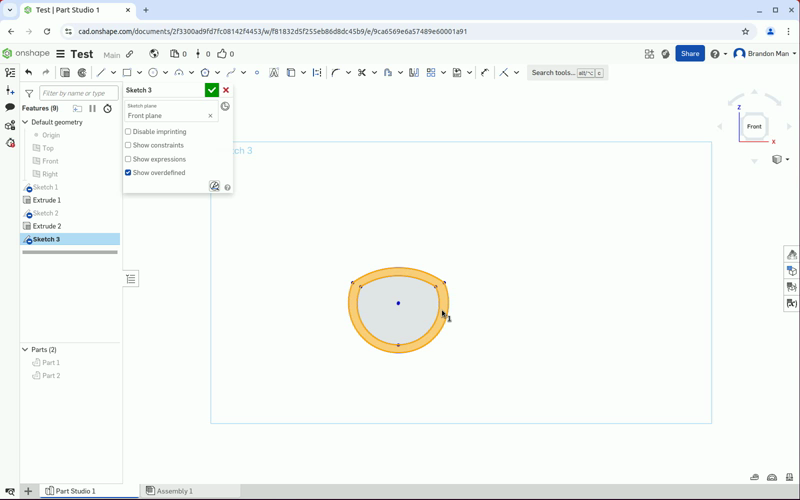
mouse_move(73, 352)
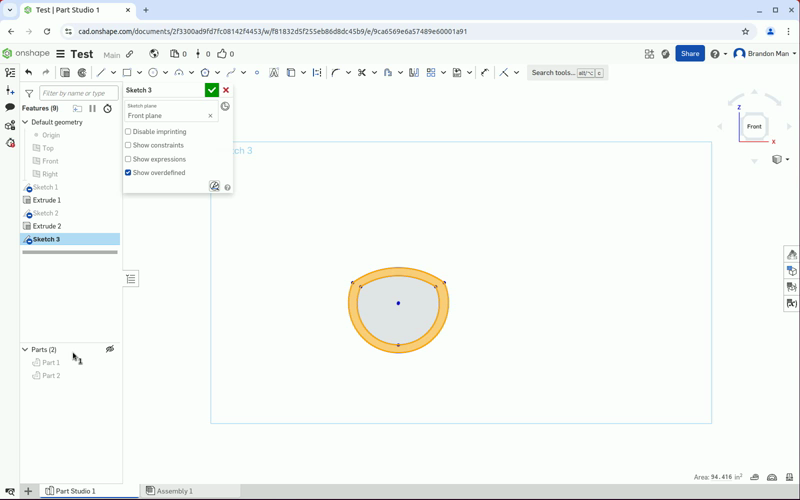
key(shift+y)
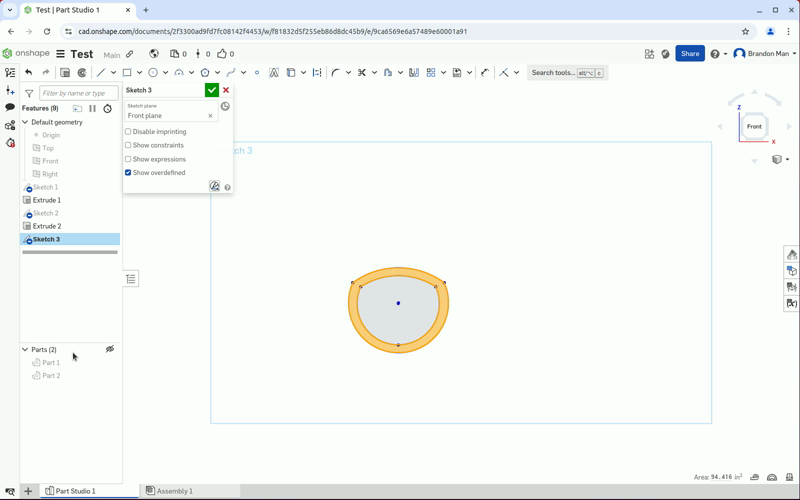
key(shift+e)
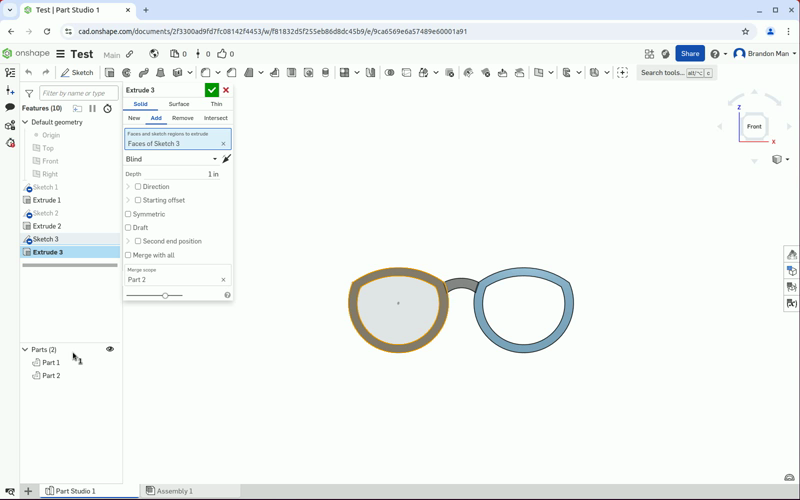
mouse_move(143, 106)
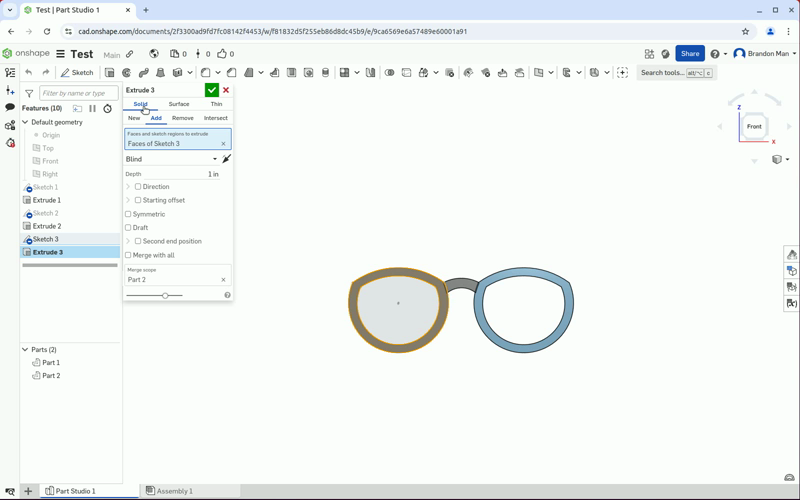
click(143, 106)
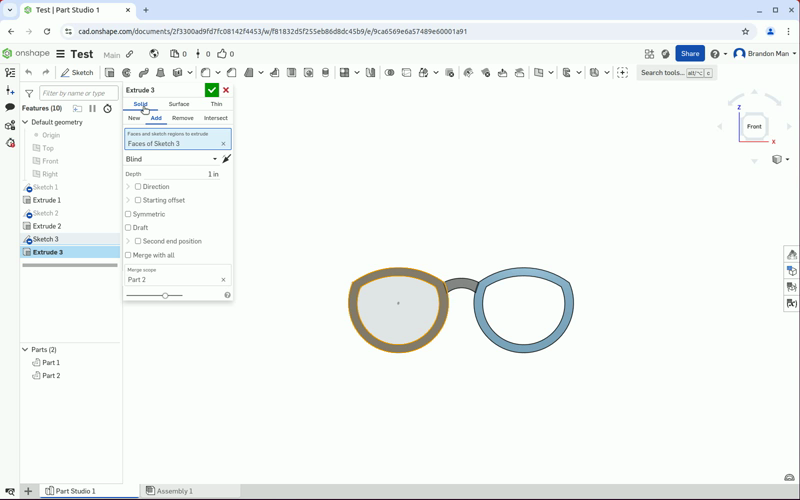
mouse_move(137, 120)
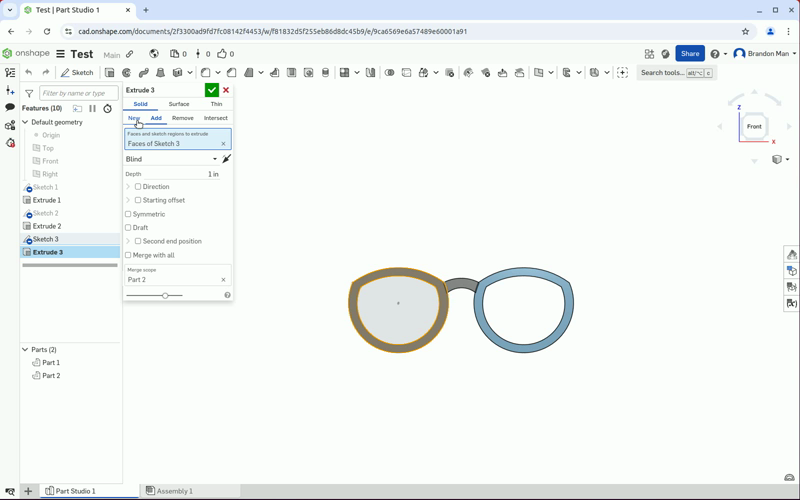
click(137, 120)
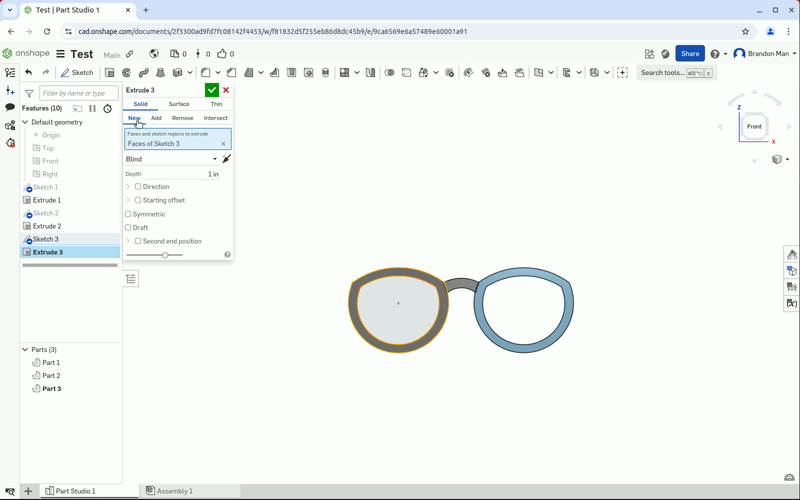
key(tab, 4)
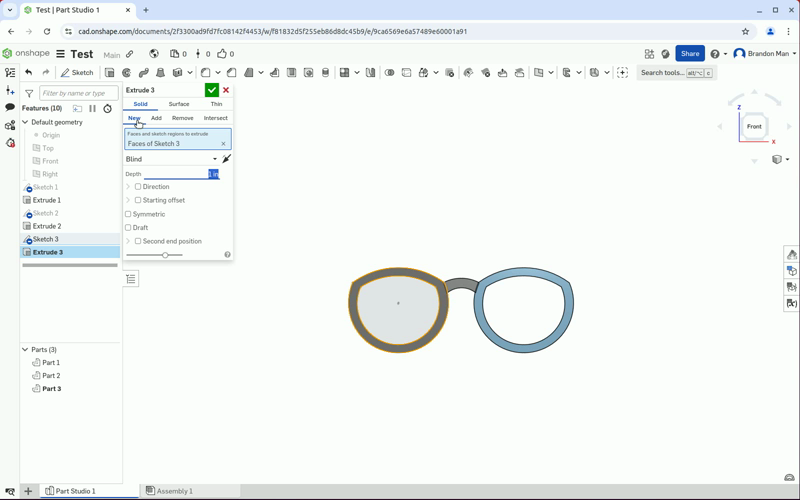
text(1.685)
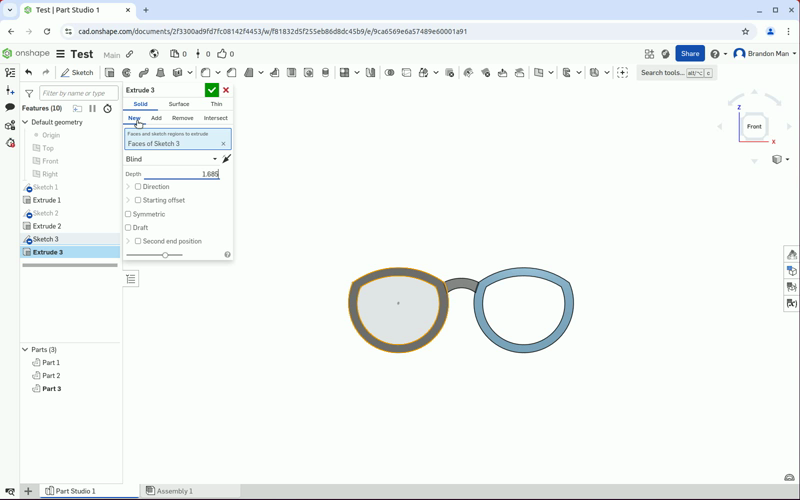
key(enter)
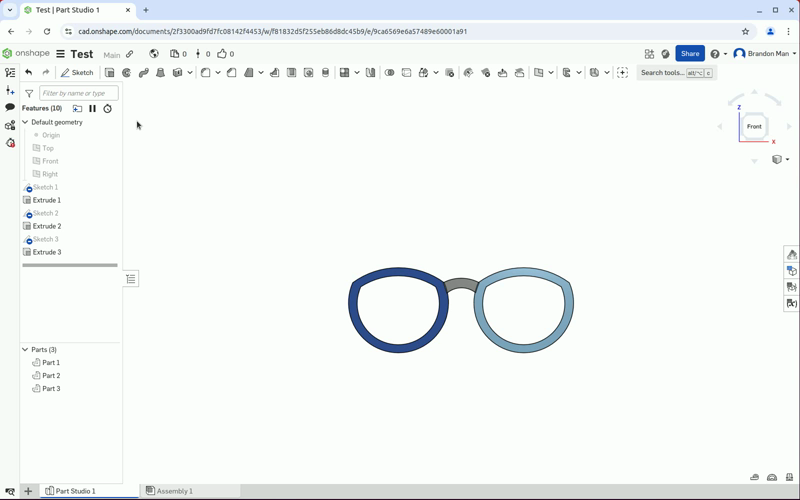
key(shift+h)
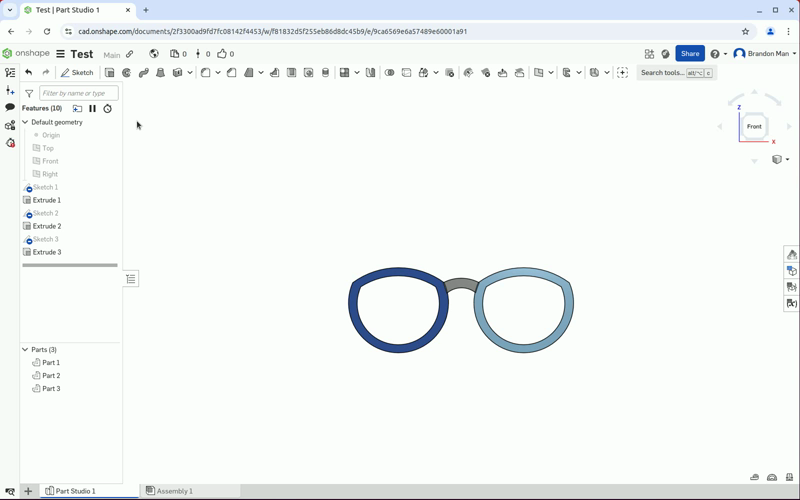
key(shift+h)
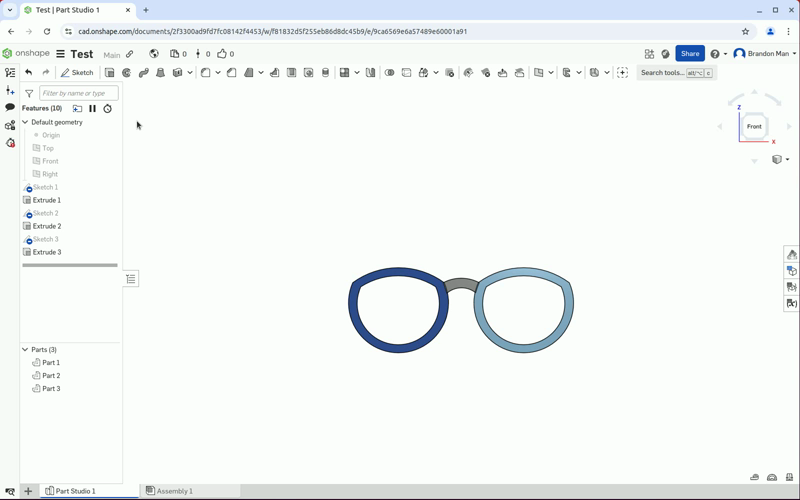
key(shift+7)
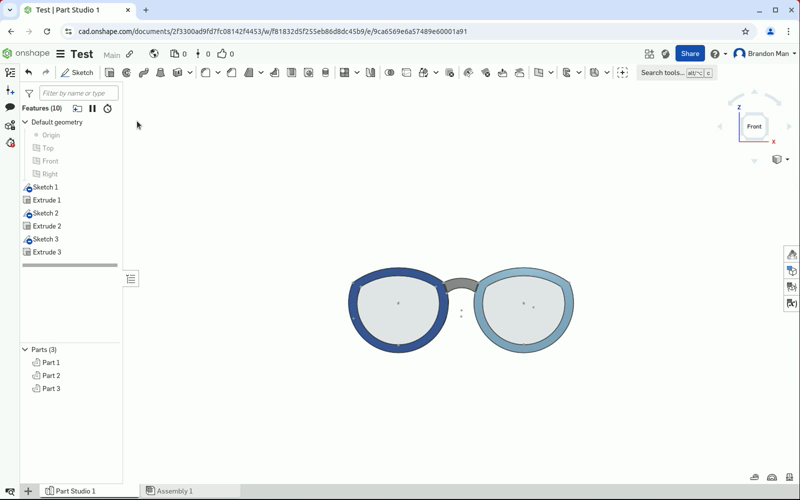
key(left, 2)
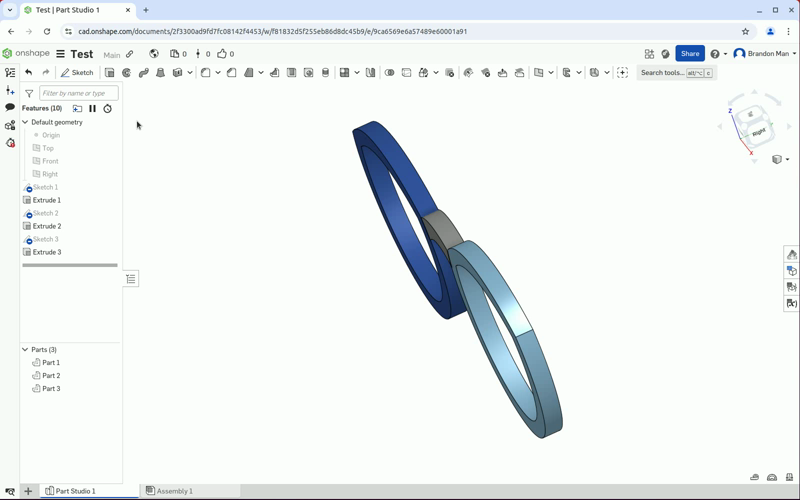
key(down, 2)
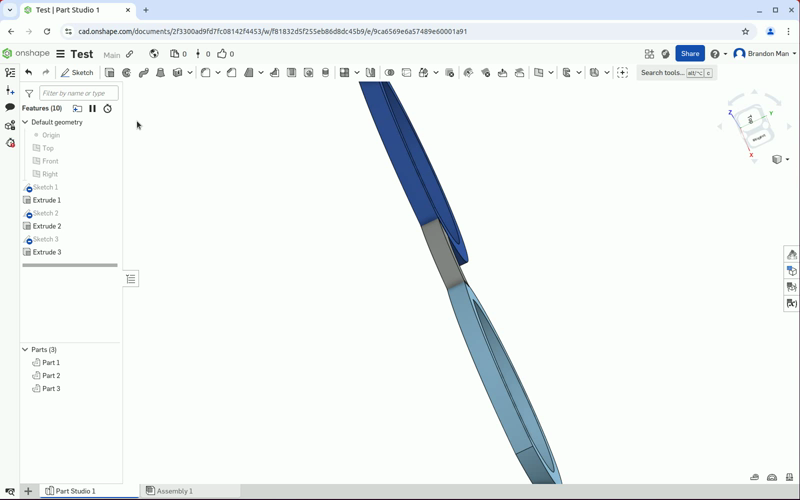
key(up, 2)
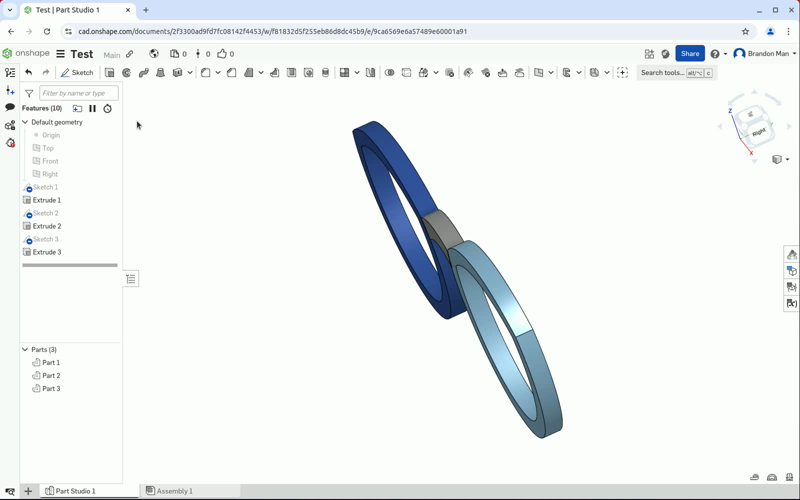
key(right, 2)
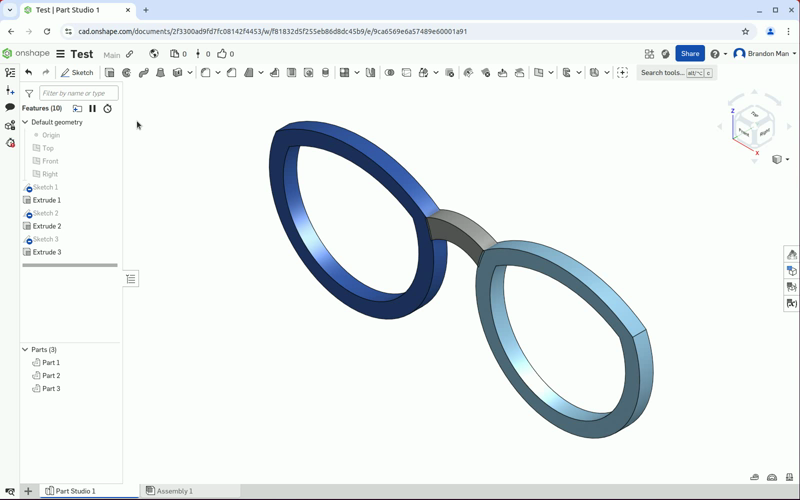
mouse_move(73, 189)
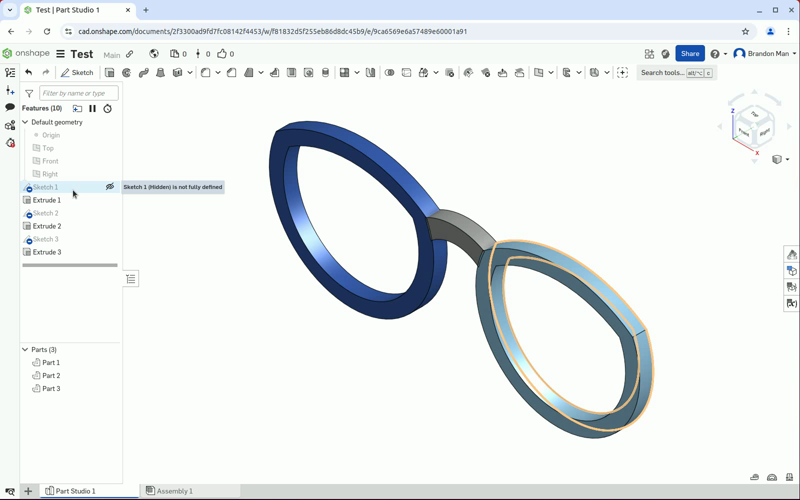
click(73, 189)